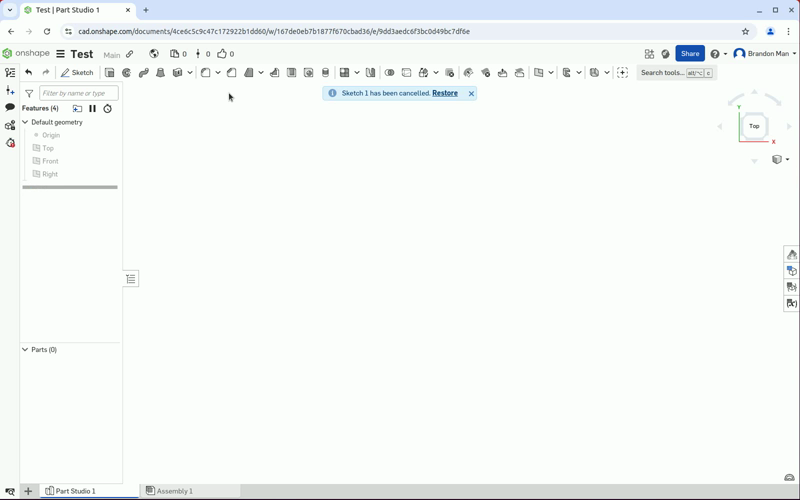
key(shift+h)
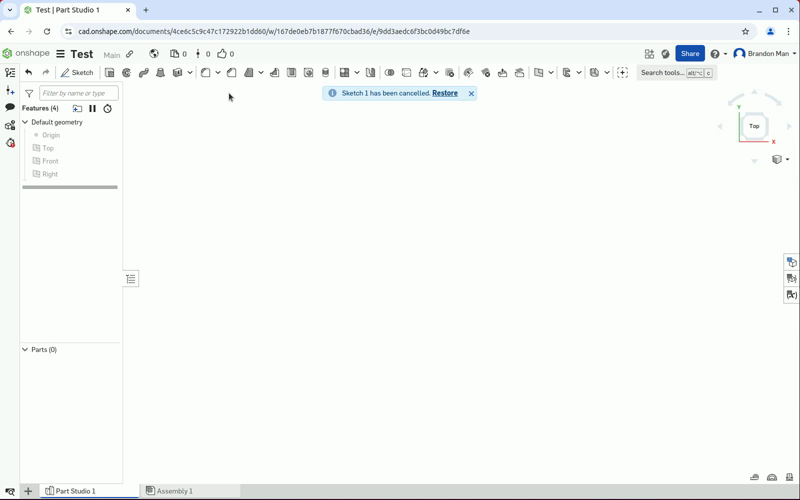
mouse_move(73, 352)
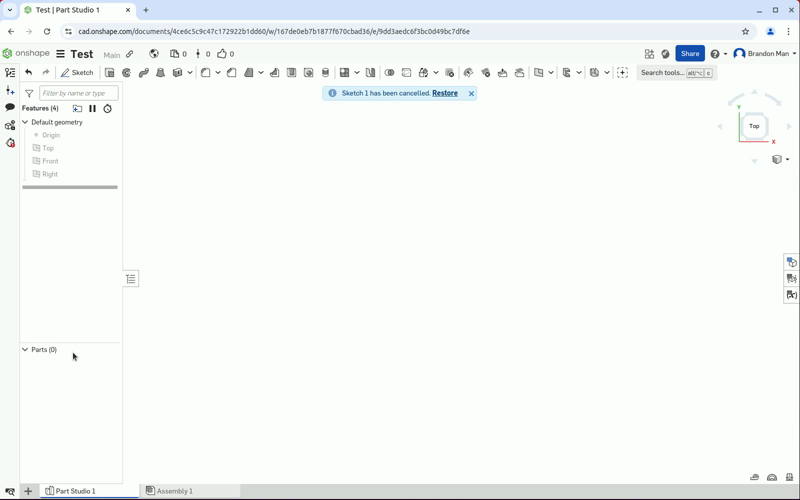
key(y)
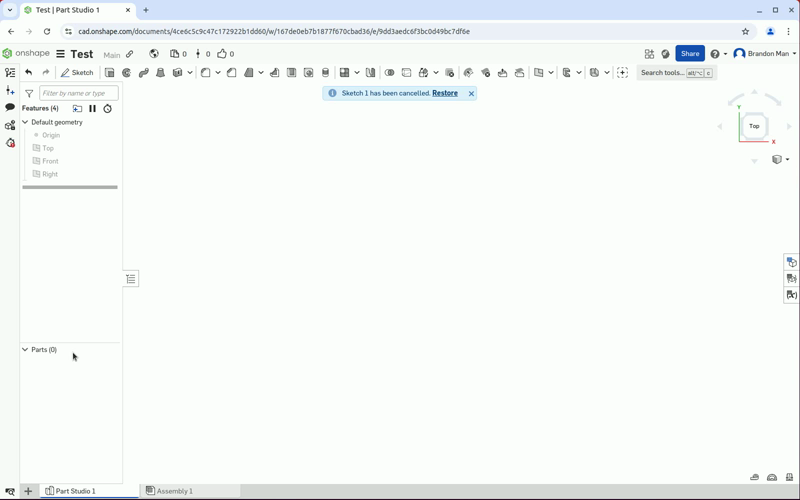
key(shift+p)
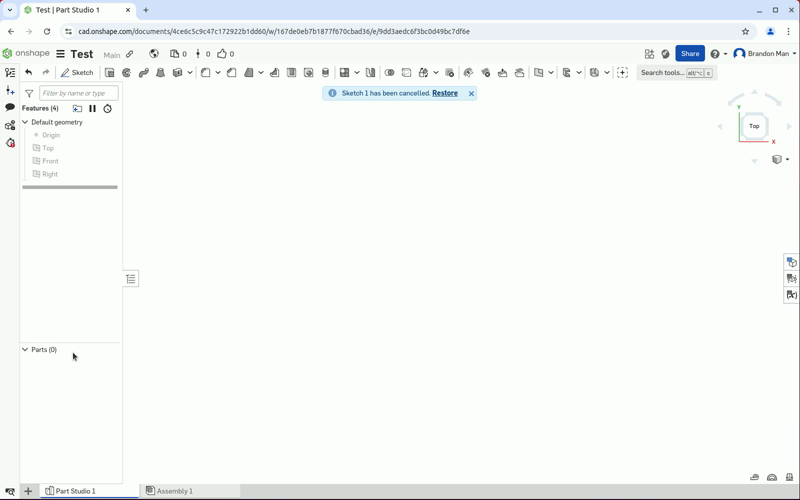
key(space)
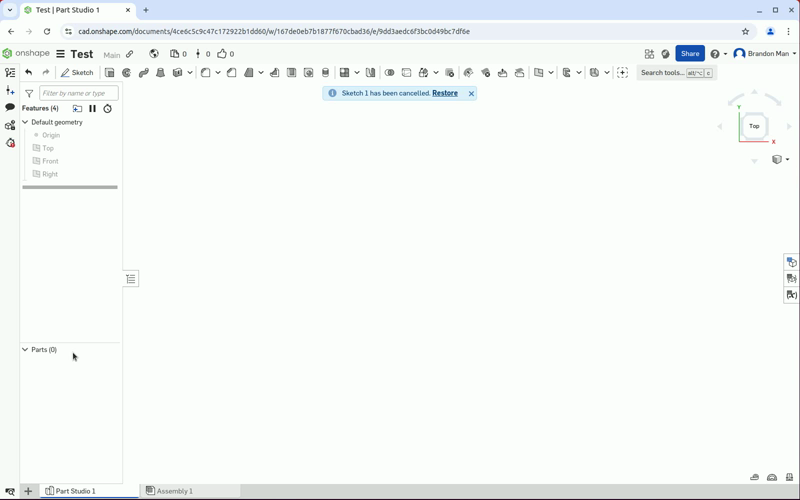
key_down(shift)
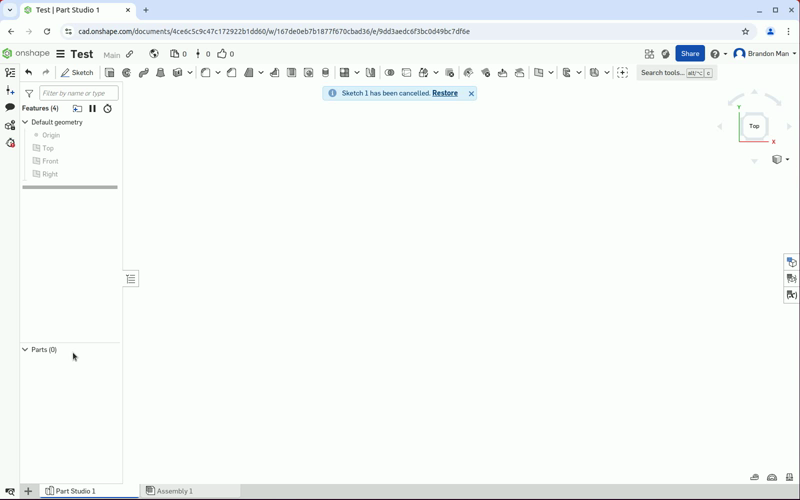
key(up)
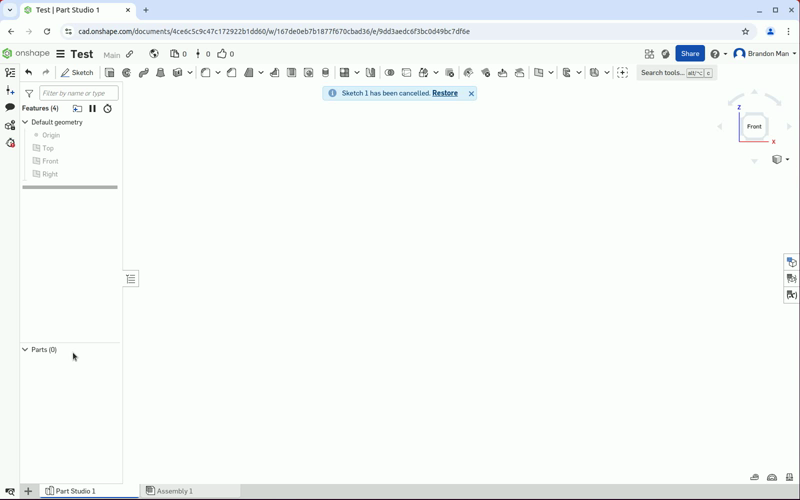
key_up(shift)
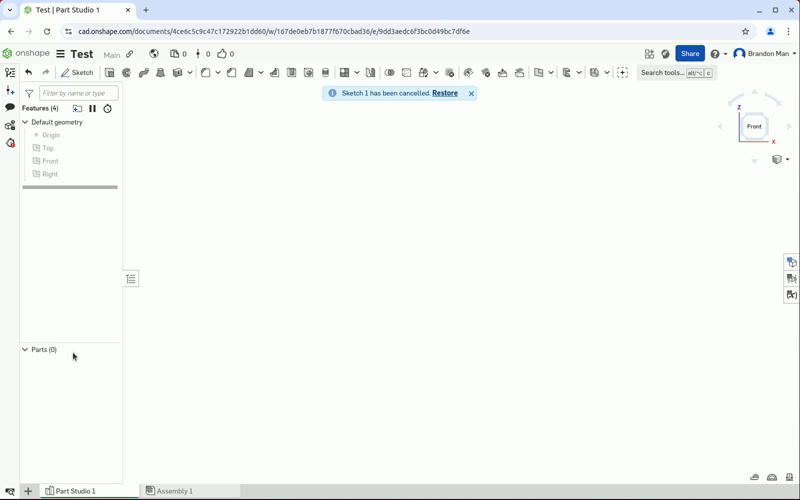
mouse_move(73, 352)
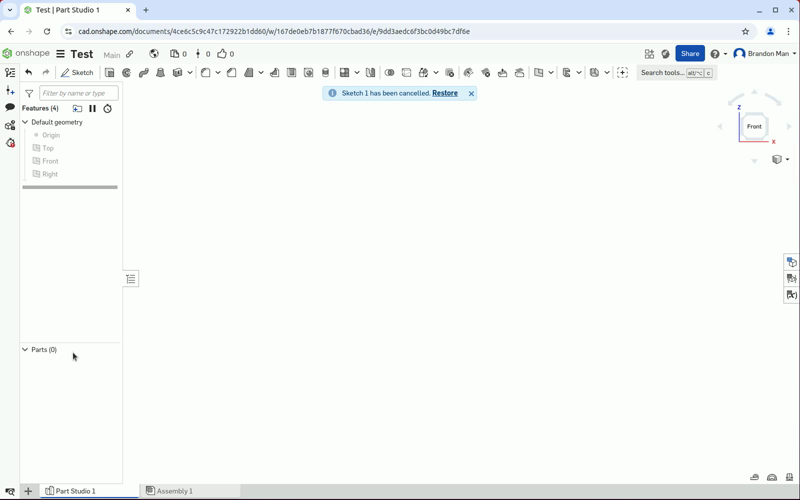
key(shift+y)
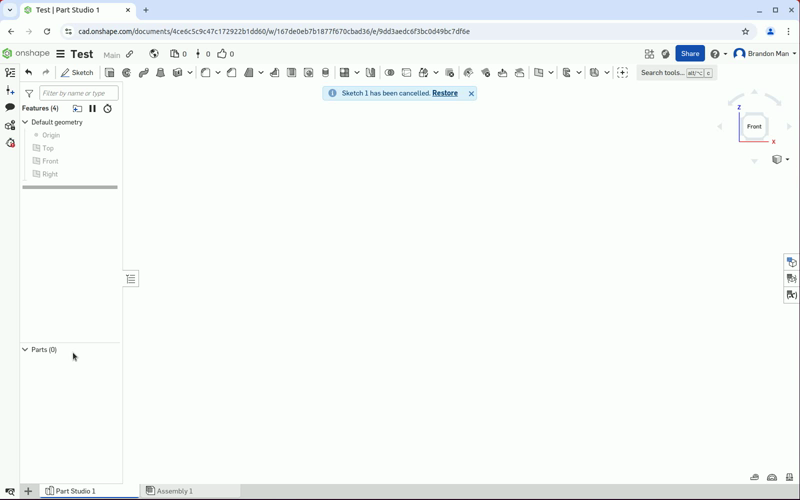
key(shift+s)
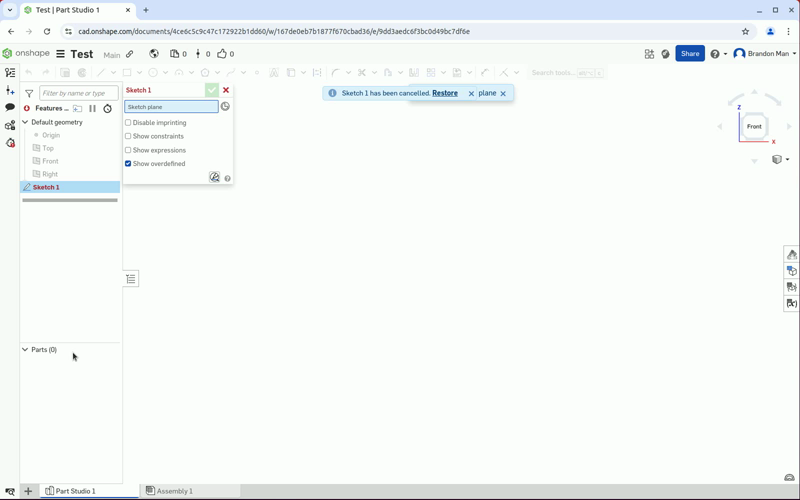
mouse_move(73, 163)
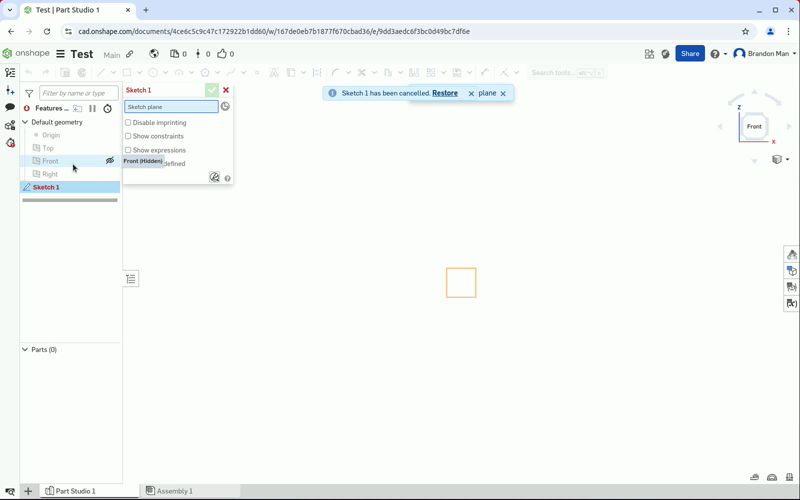
click(73, 163)
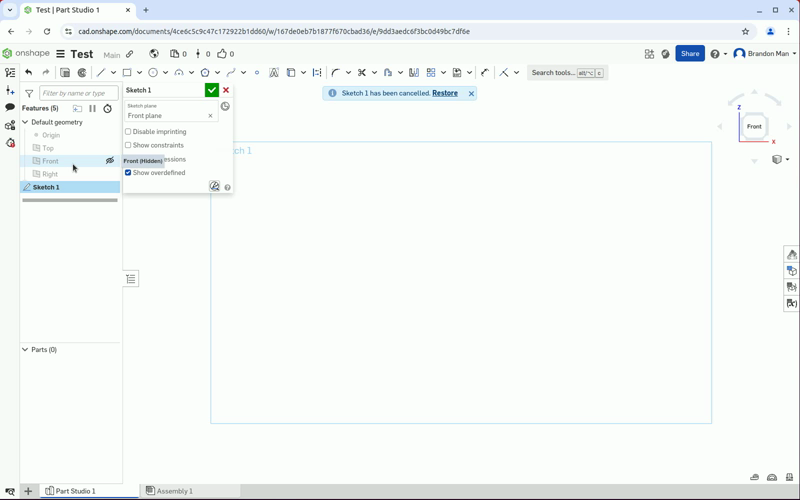
mouse_move(73, 352)
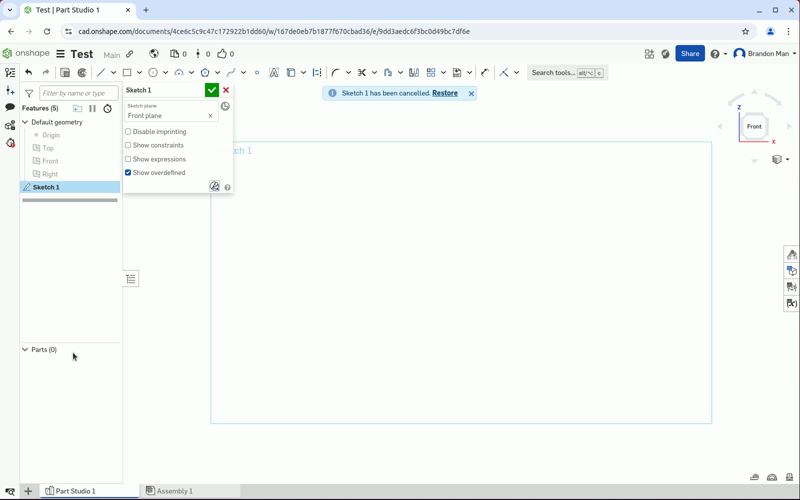
key(y)
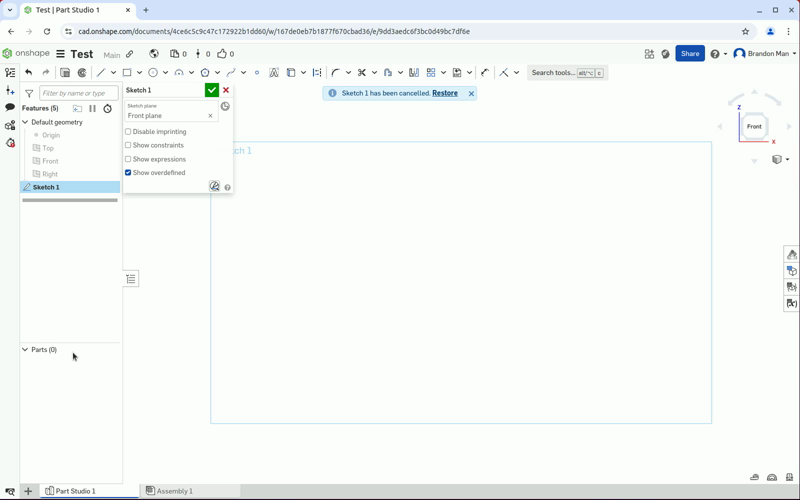
key(l)
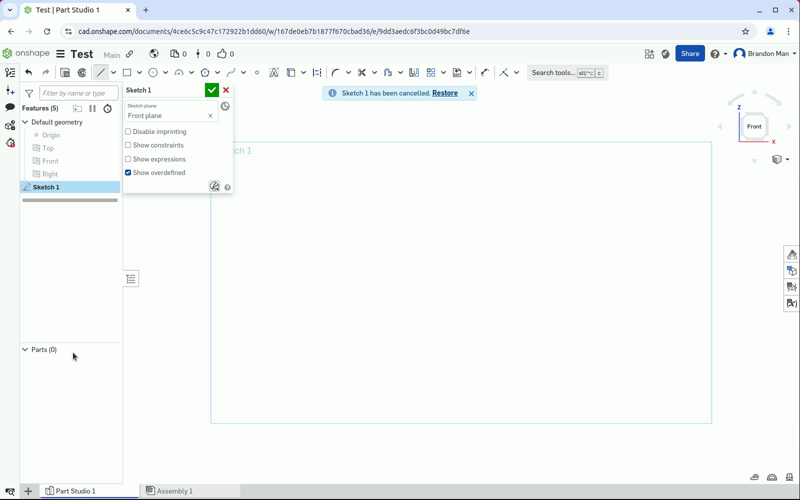
key_down(shift)
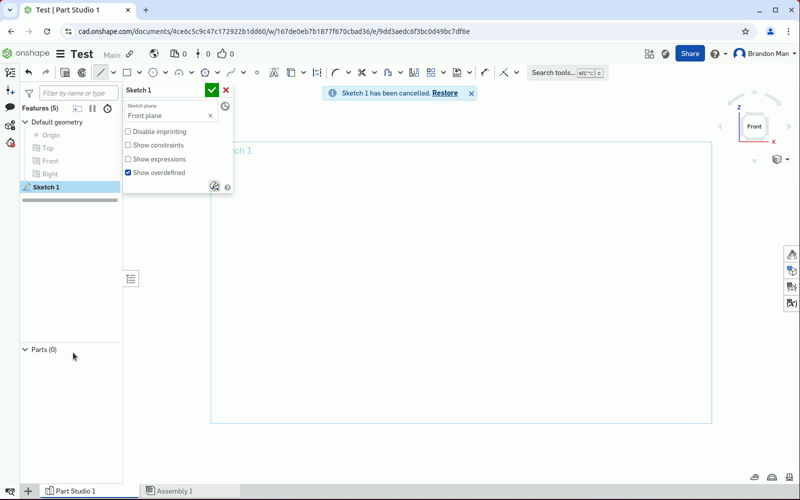
mouse_move(348, 282)
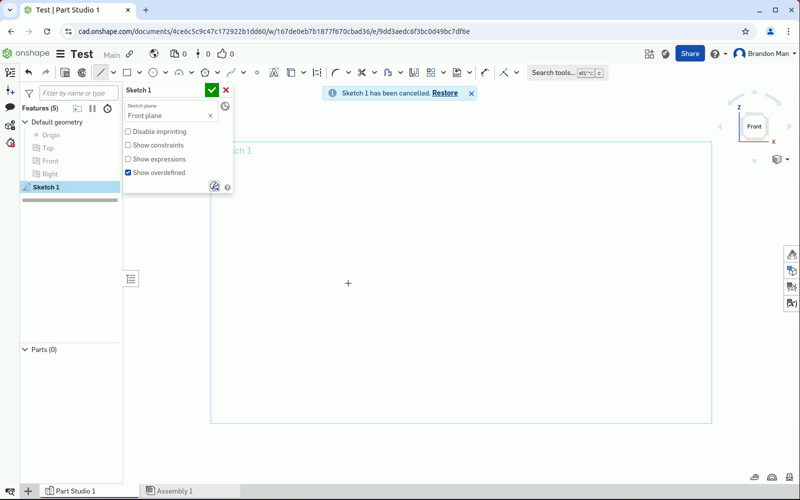
click(348, 282)
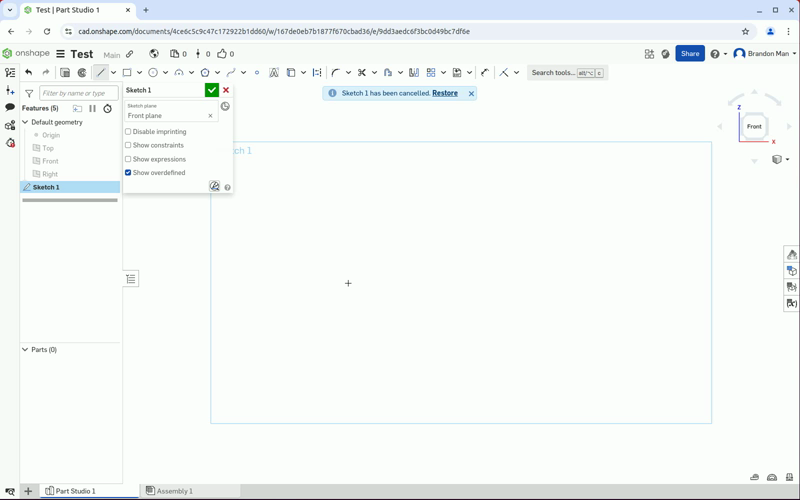
key_up(shift)
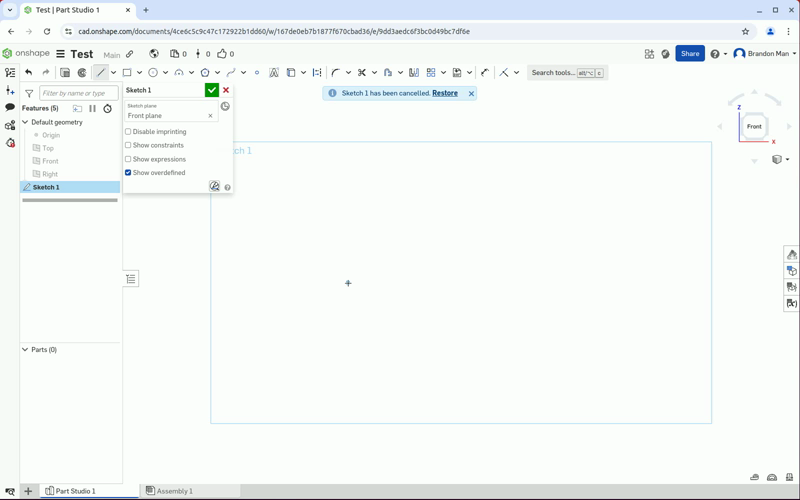
key_down(shift)
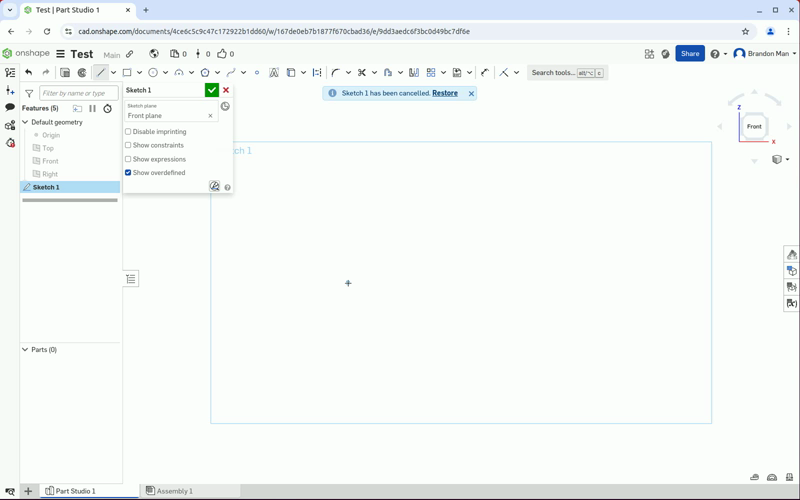
mouse_move(460, 282)
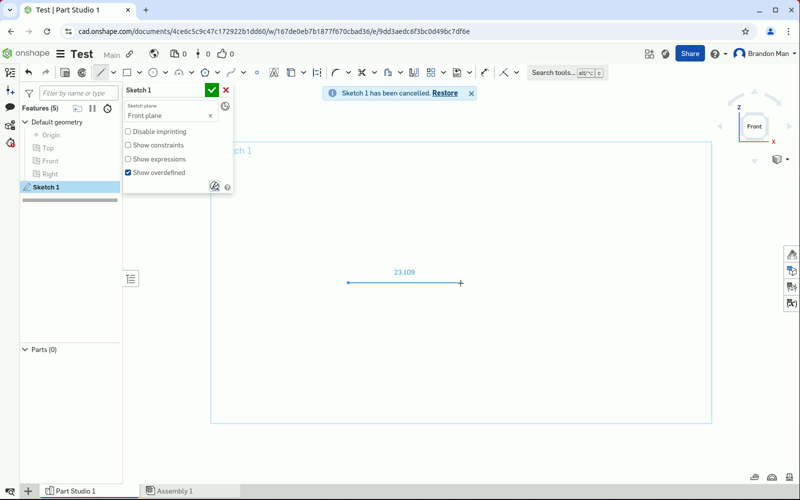
click(460, 282)
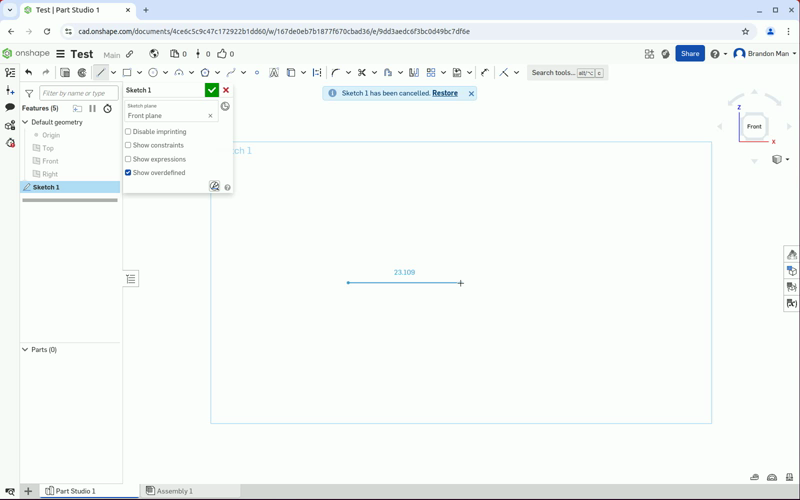
key_up(shift)
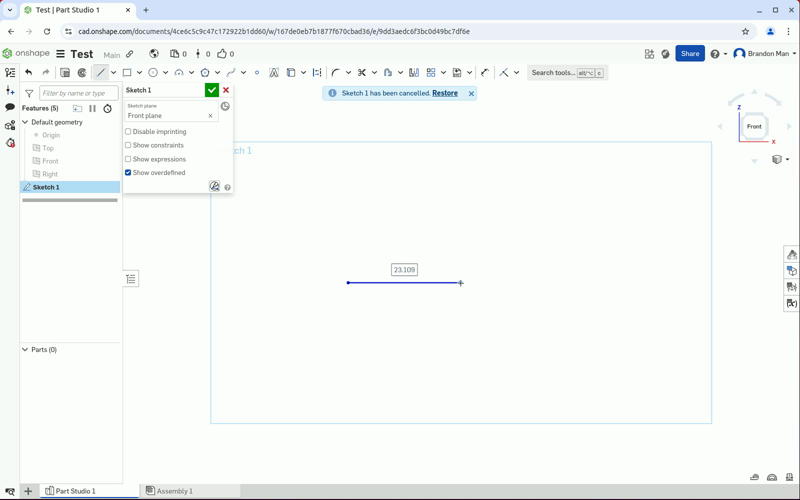
key_down(shift)
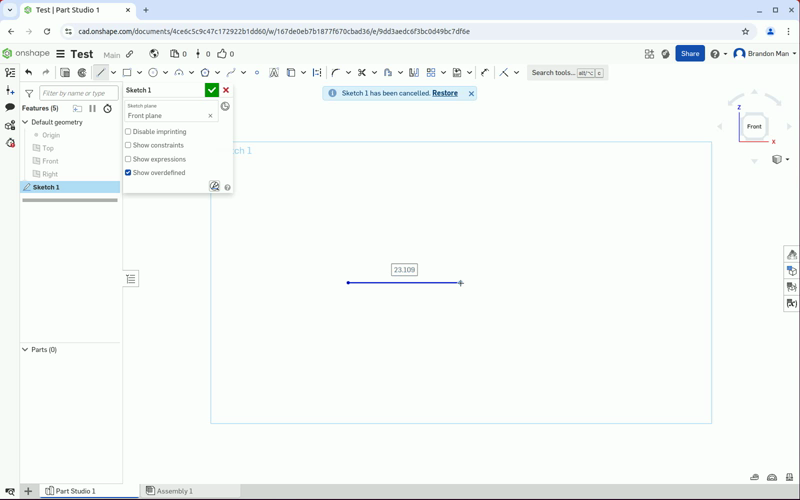
mouse_move(490, 282)
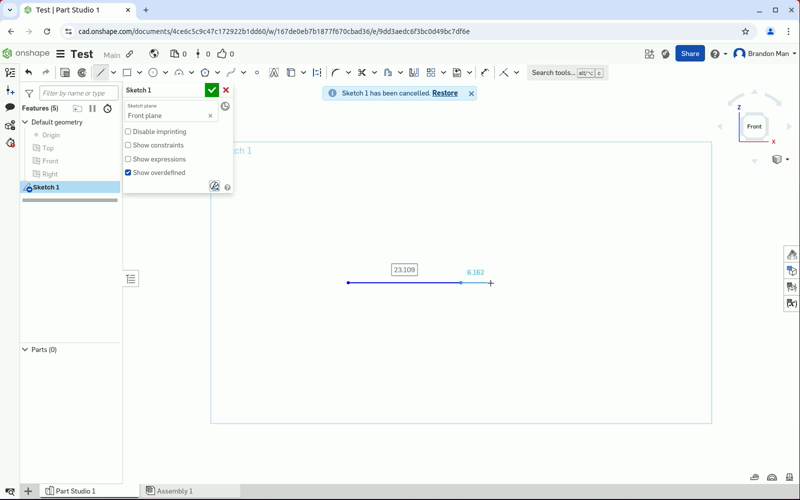
mouse_move(460, 254)
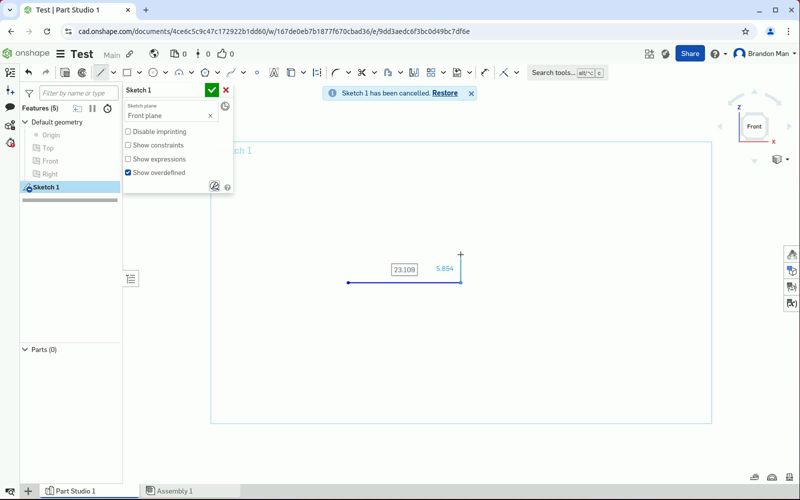
click(460, 254)
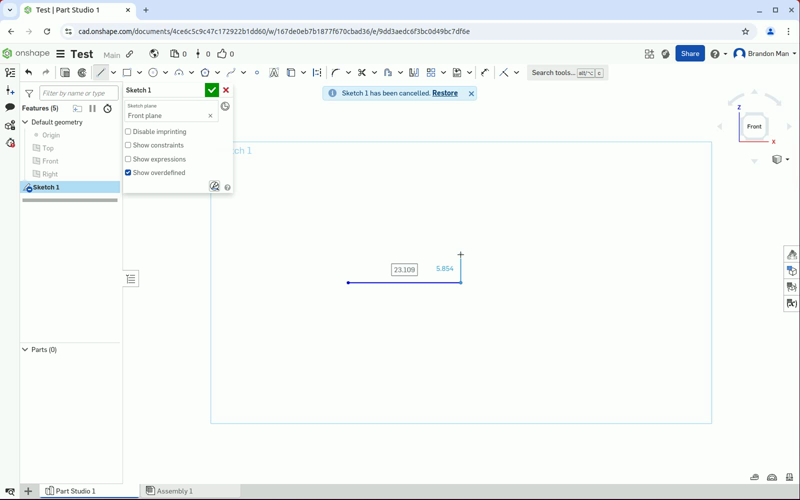
key_up(shift)
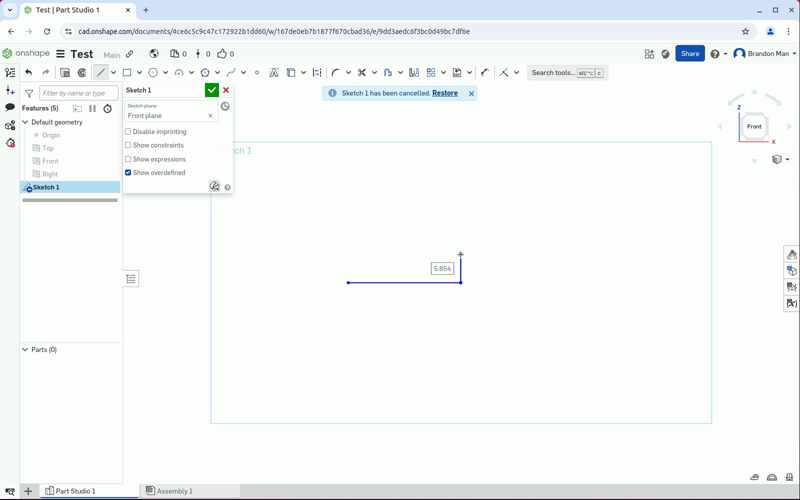
key_down(shift)
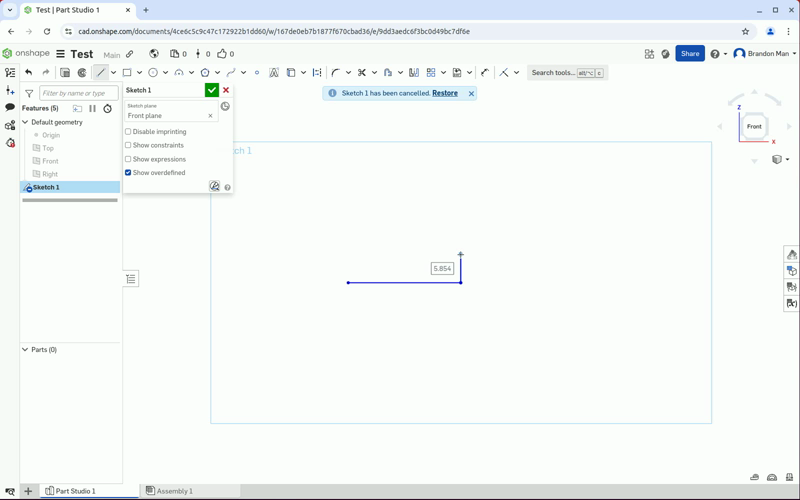
mouse_move(348, 254)
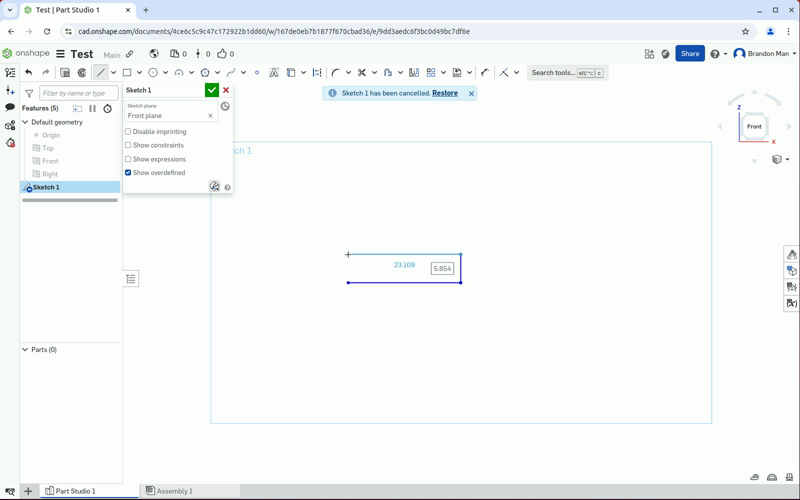
click(348, 254)
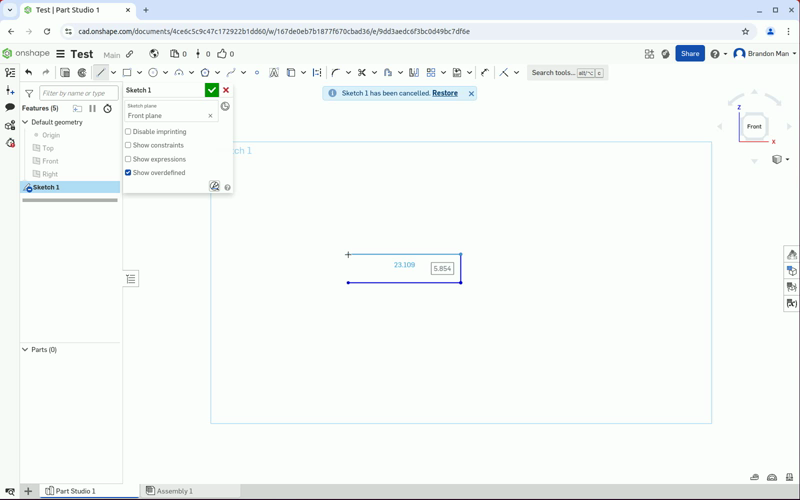
key_up(shift)
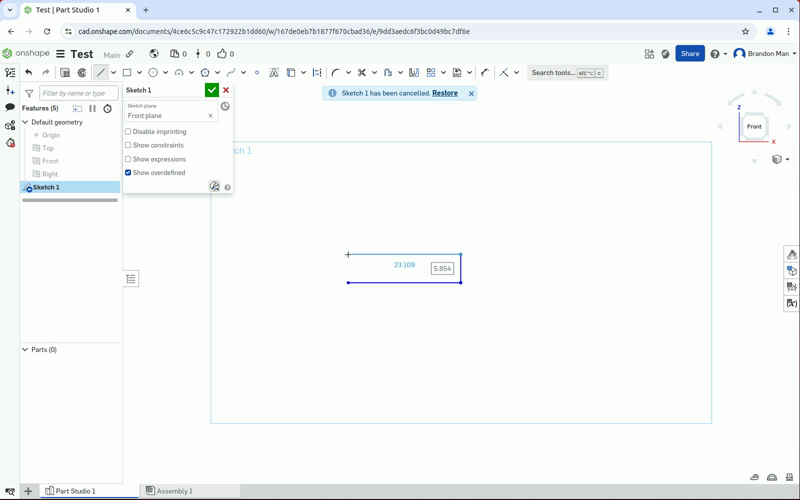
mouse_move(378, 254)
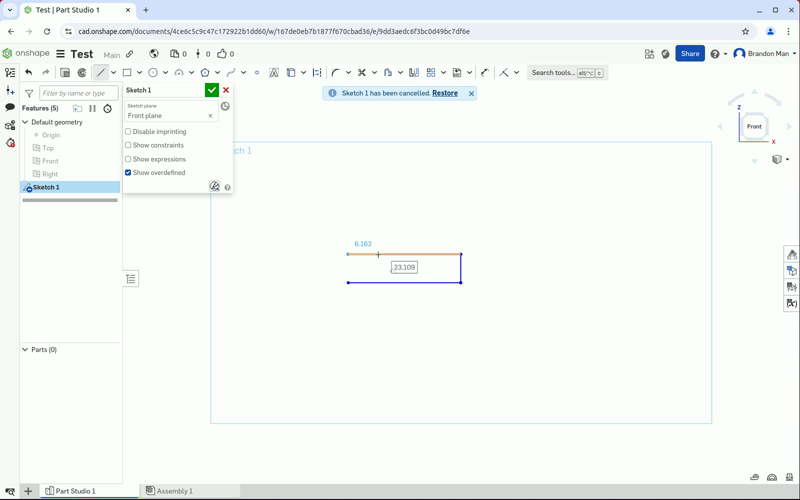
key_down(shift)
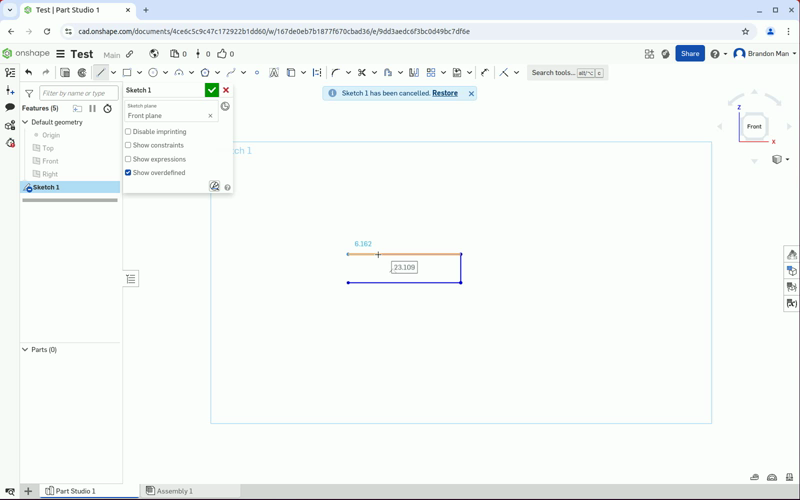
mouse_move(348, 282)
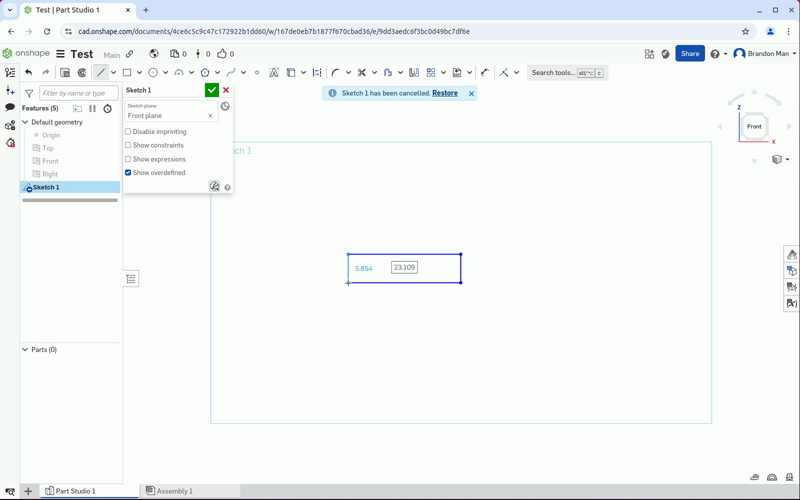
key_up(shift)
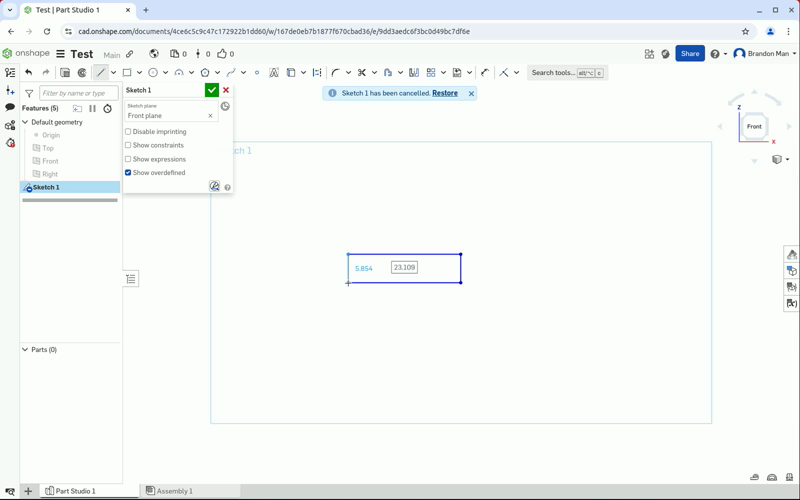
click(348, 282)
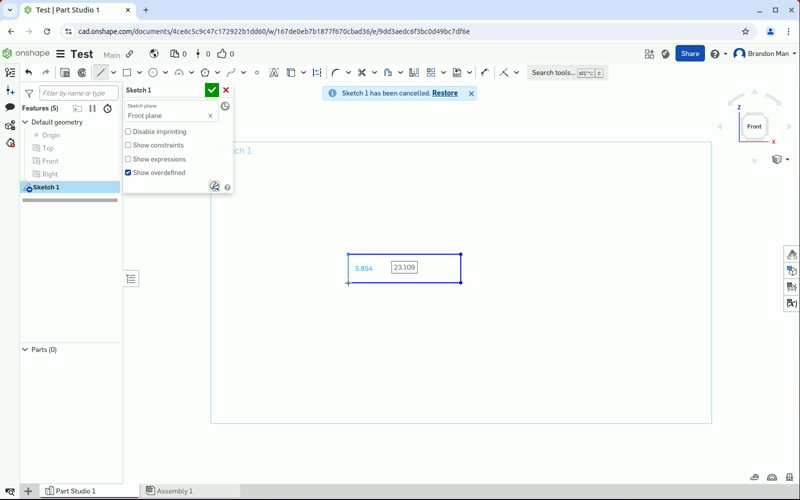
key(esc)
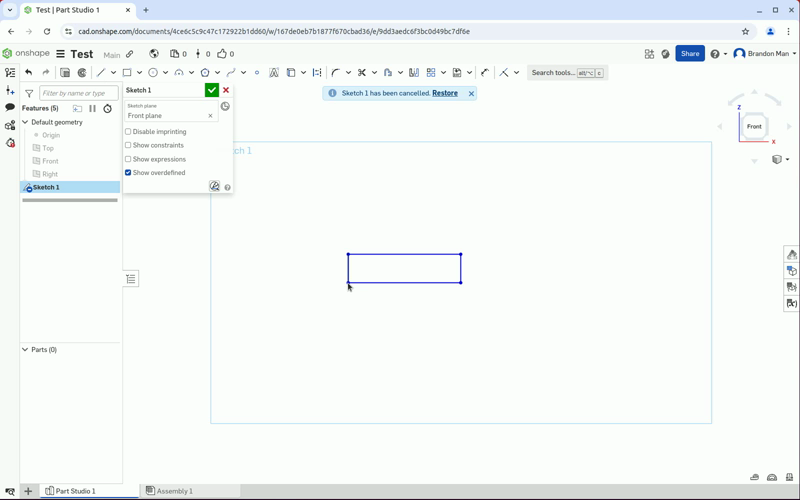
mouse_move(360, 257)
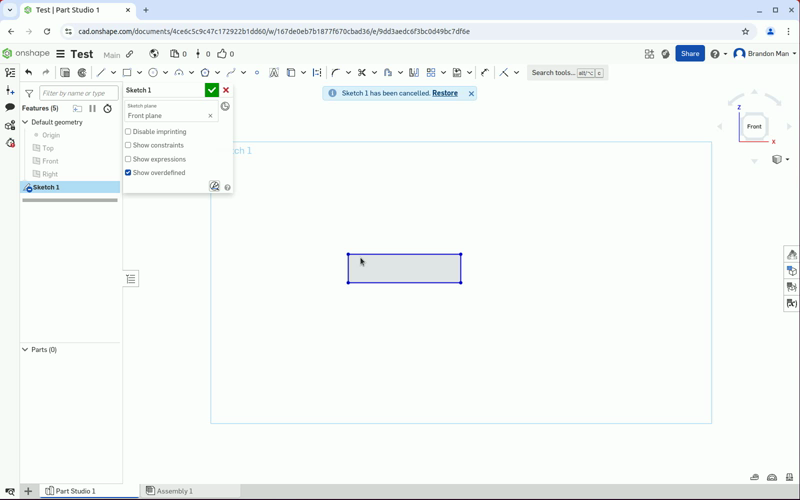
click(360, 257)
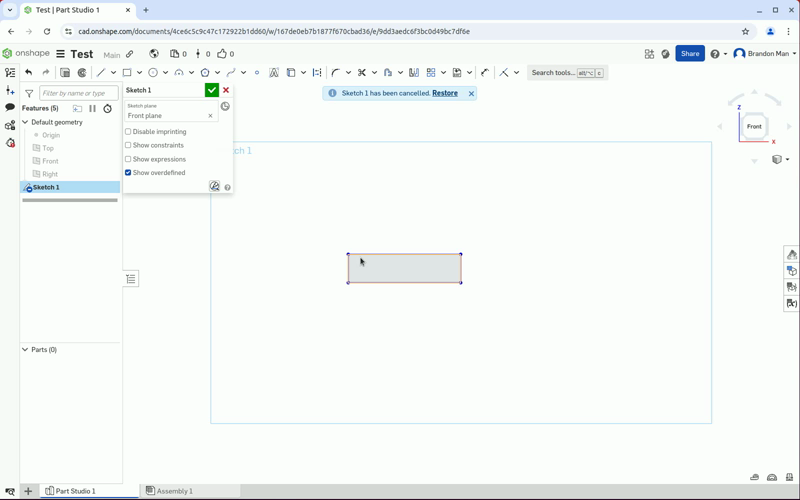
mouse_move(73, 352)
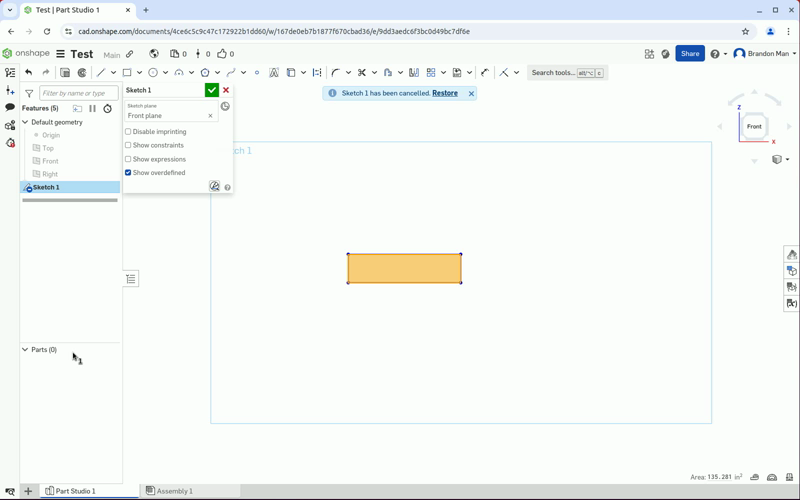
key(shift+y)
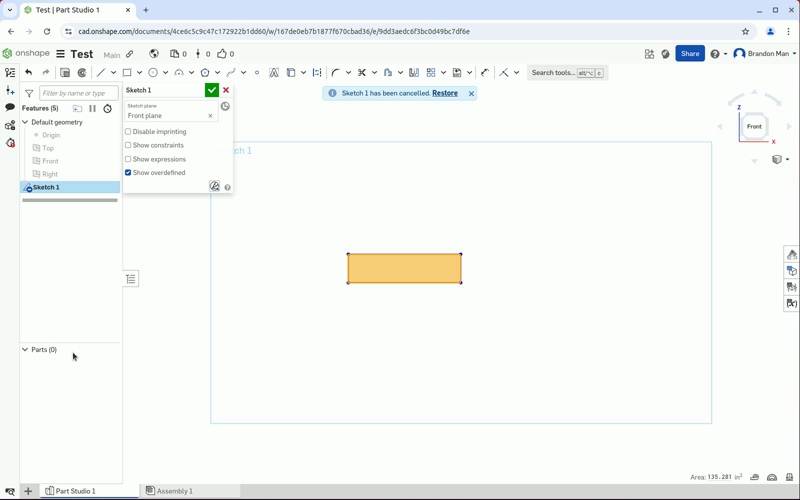
key(shift+e)
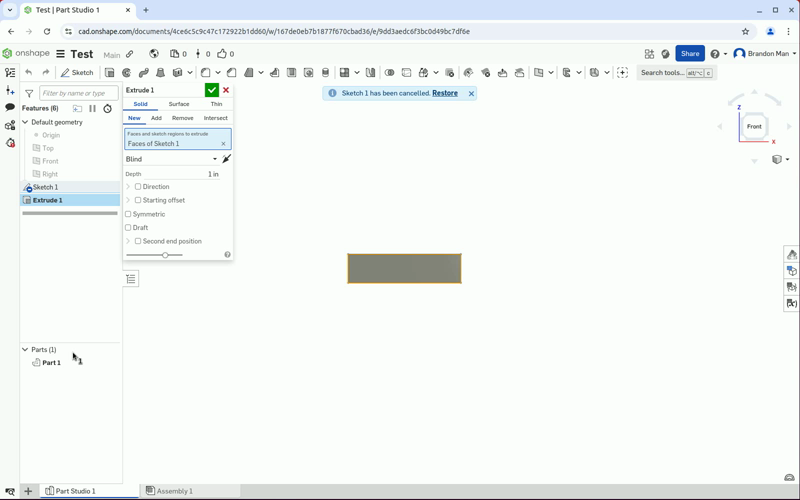
mouse_move(143, 106)
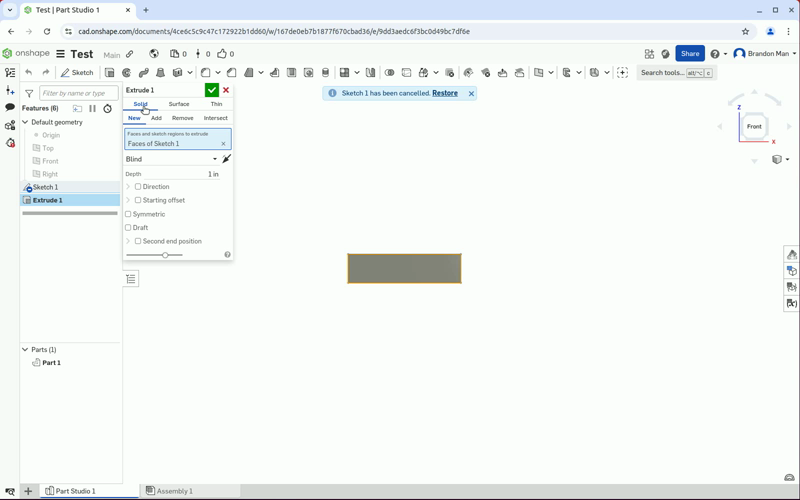
click(143, 106)
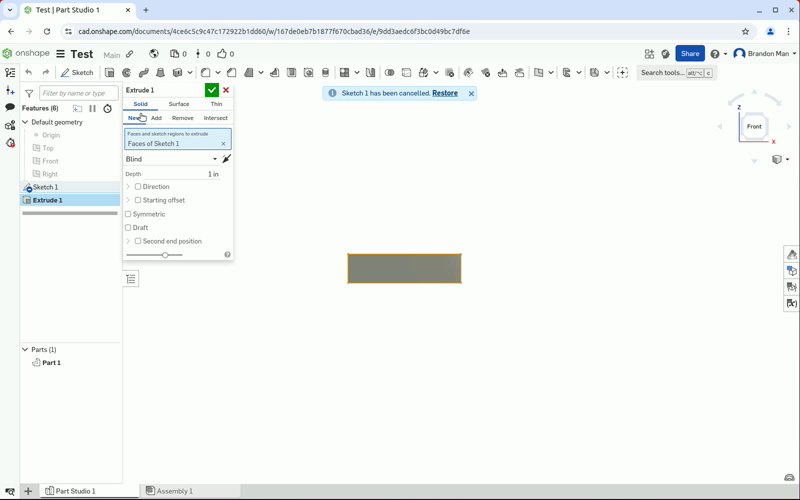
mouse_move(137, 120)
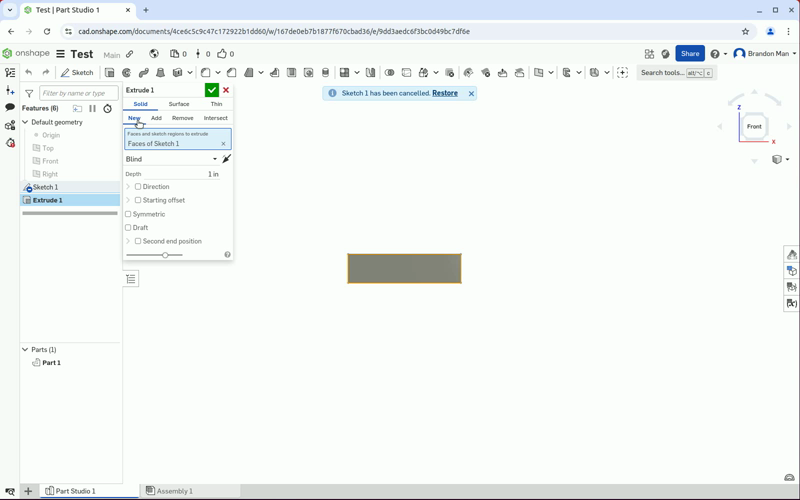
click(137, 120)
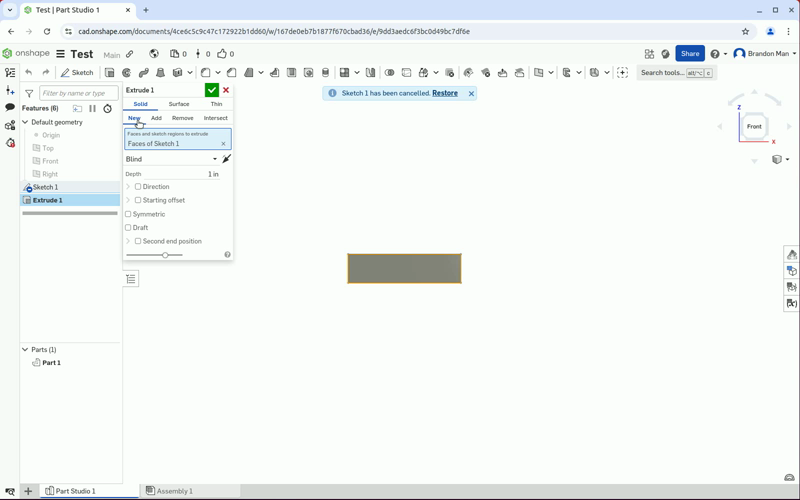
key(tab, 4)
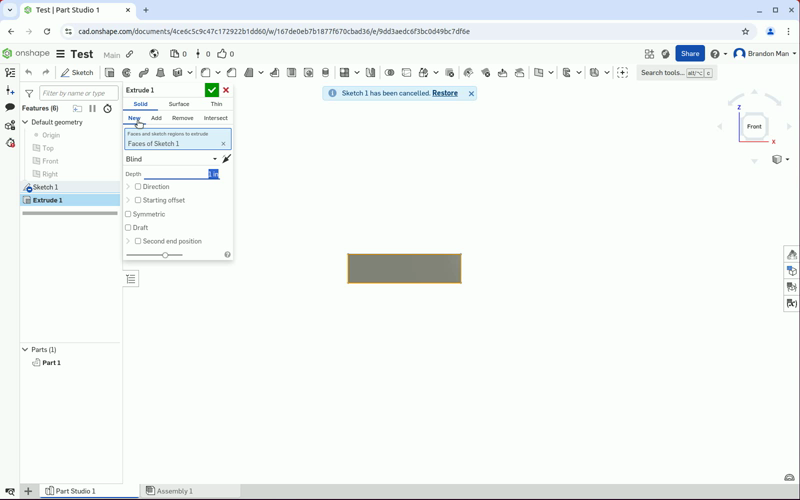
text(11.554)
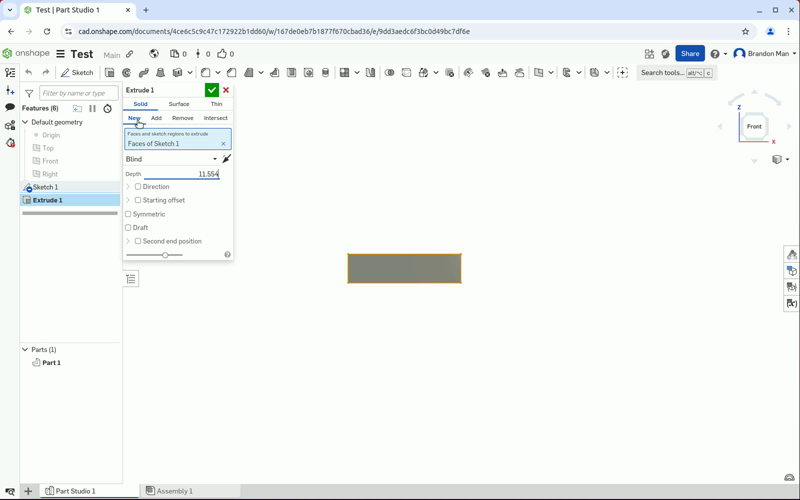
key(enter)
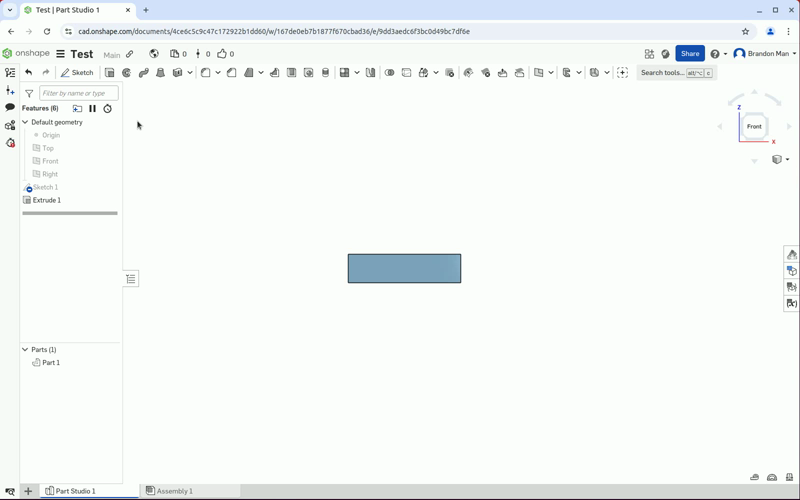
key(shift+h)
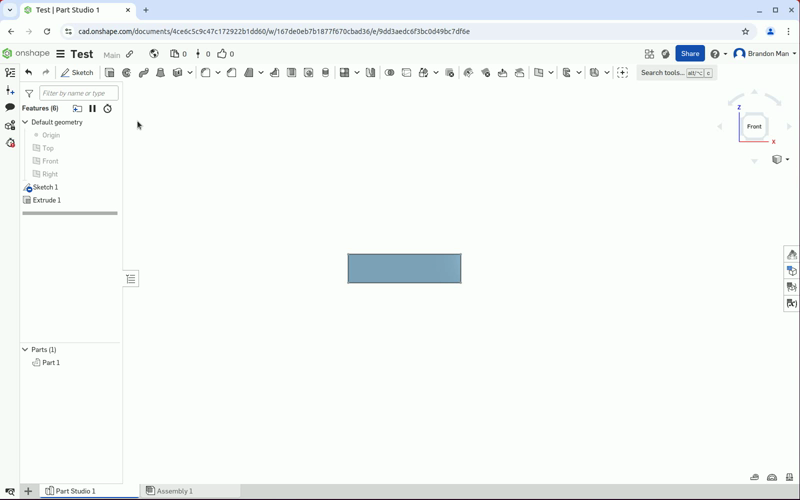
key(shift+h)
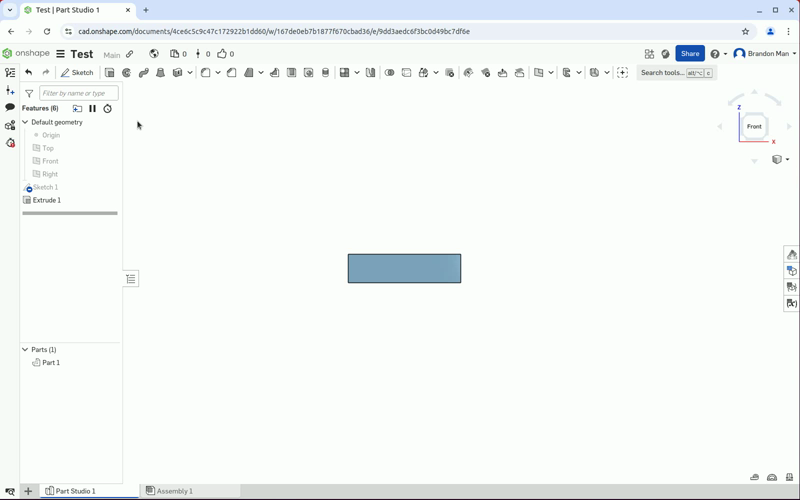
mouse_move(73, 189)
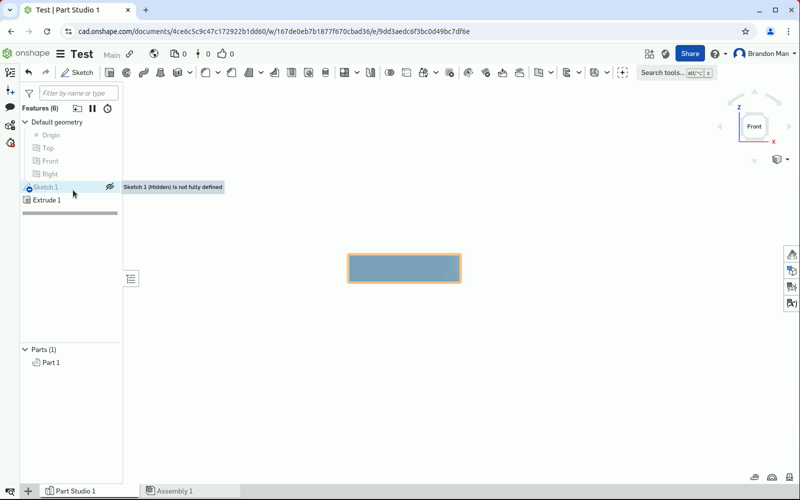
click(73, 189)
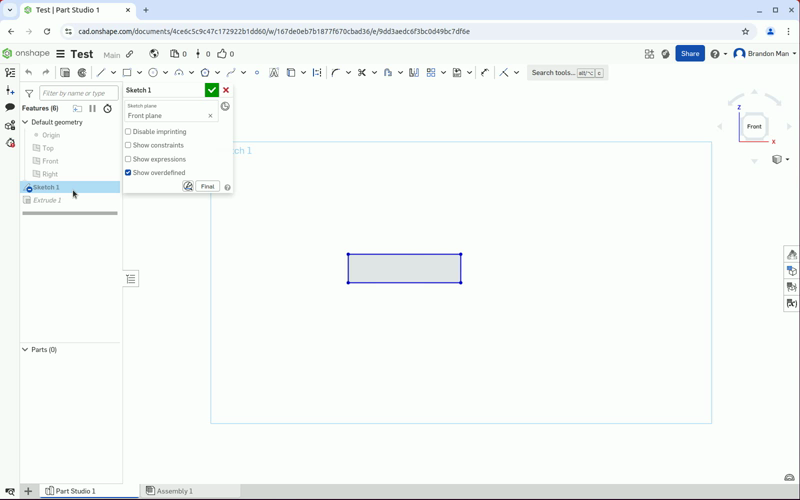
mouse_move(229, 92)
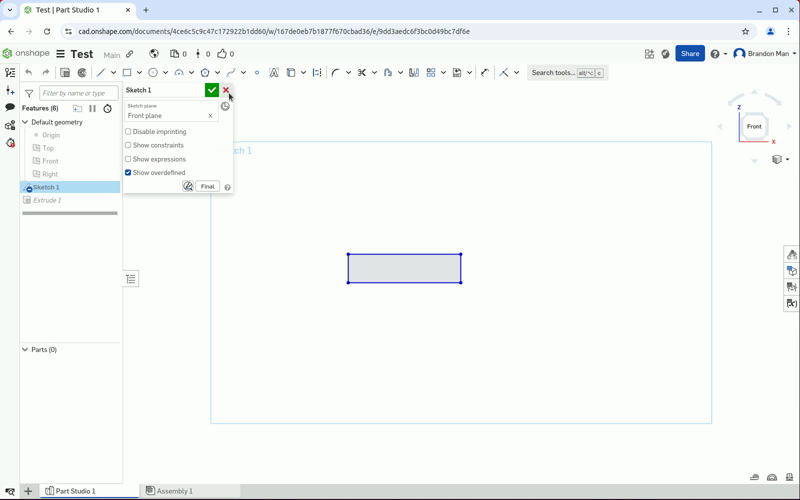
click(229, 92)
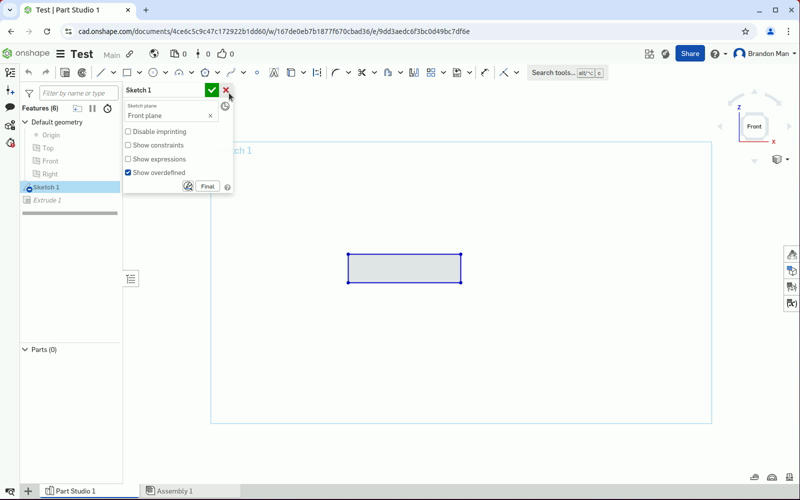
key(shift+s)
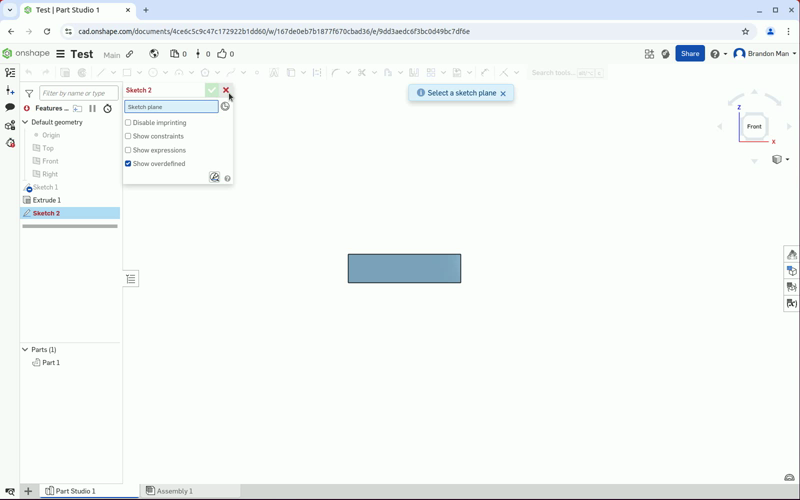
mouse_move(73, 163)
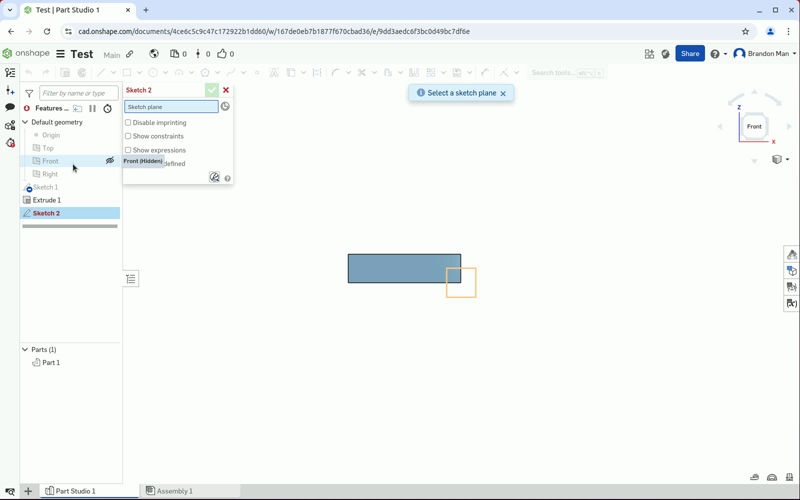
click(73, 163)
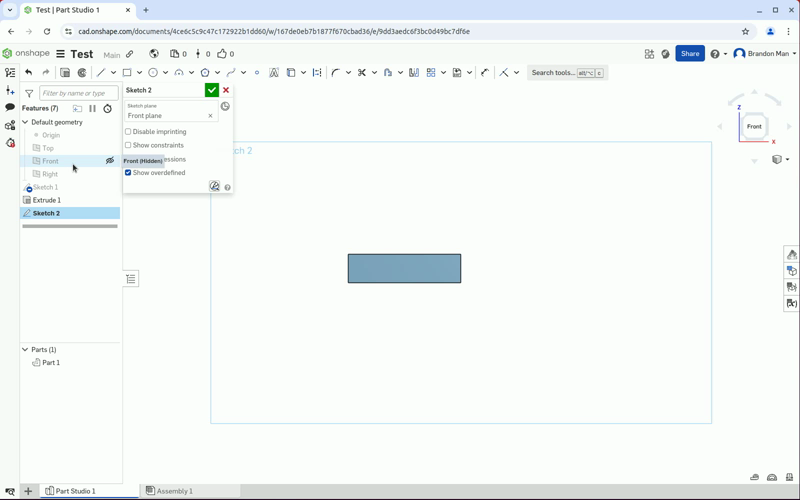
mouse_move(73, 352)
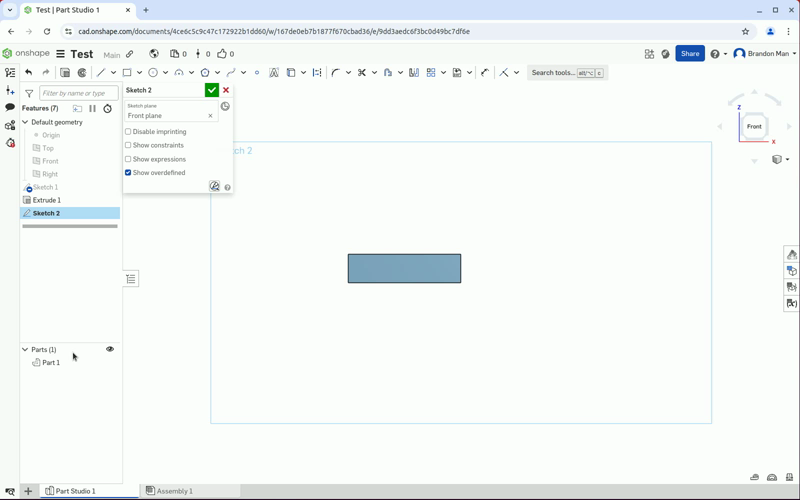
key(y)
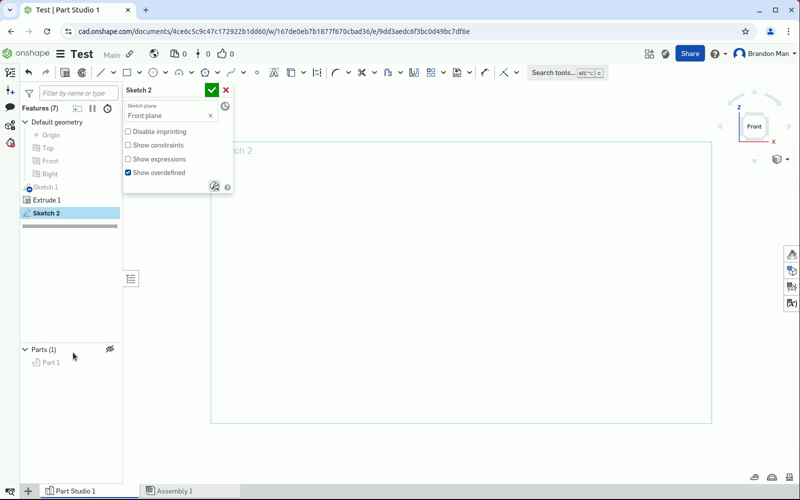
key(l)
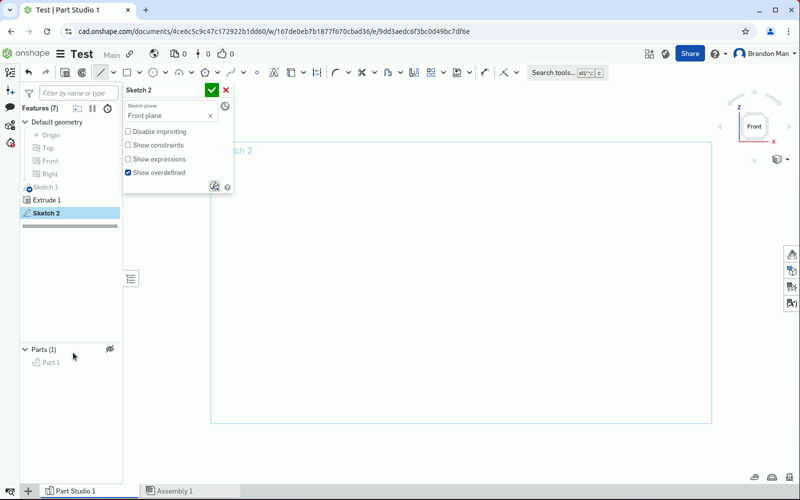
key_down(shift)
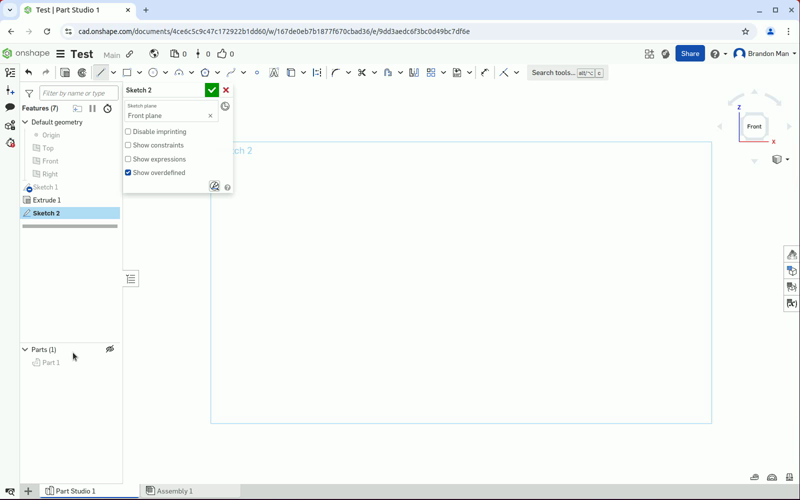
mouse_move(348, 282)
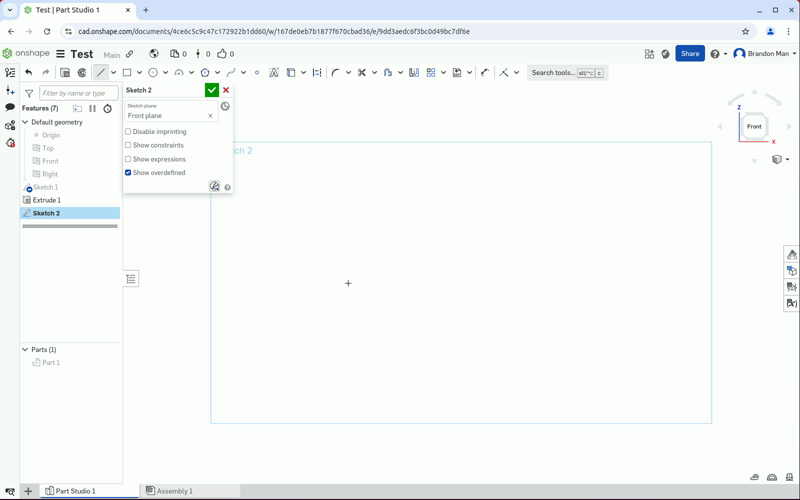
click(348, 282)
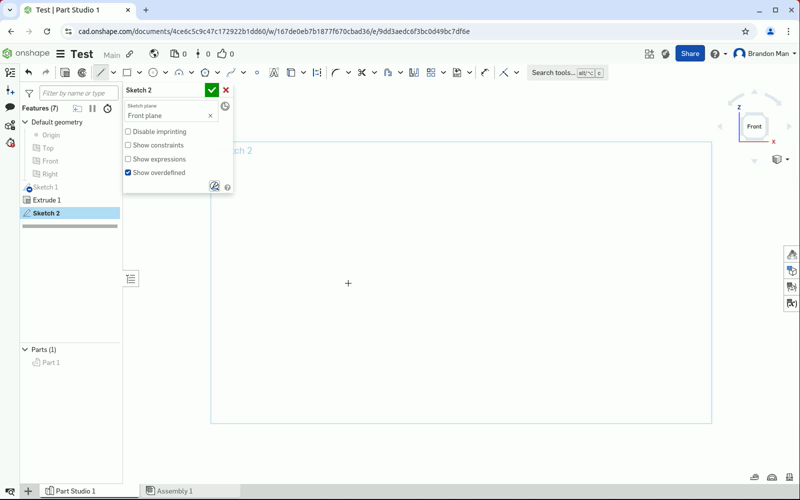
key_up(shift)
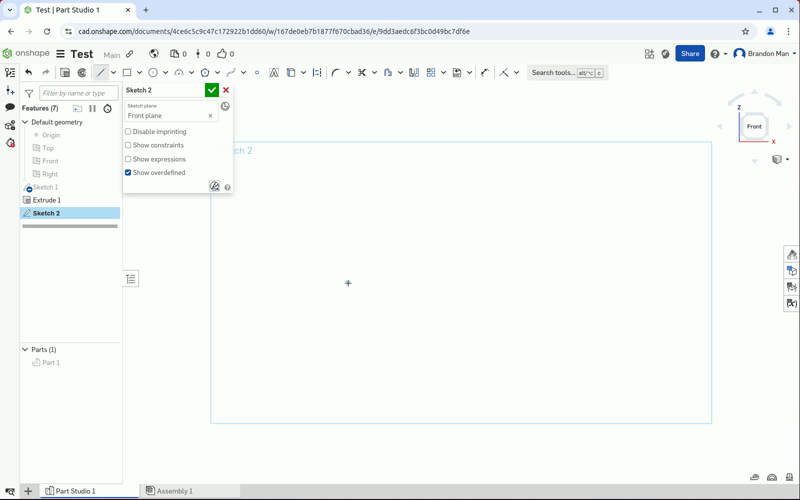
key_down(shift)
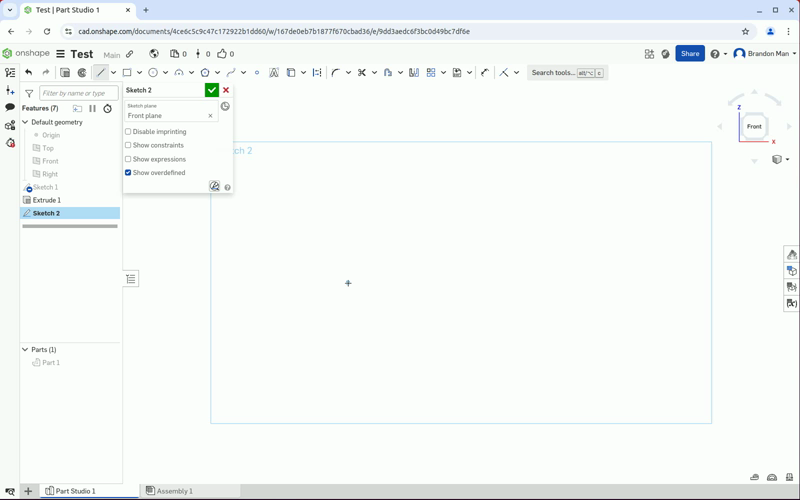
mouse_move(460, 282)
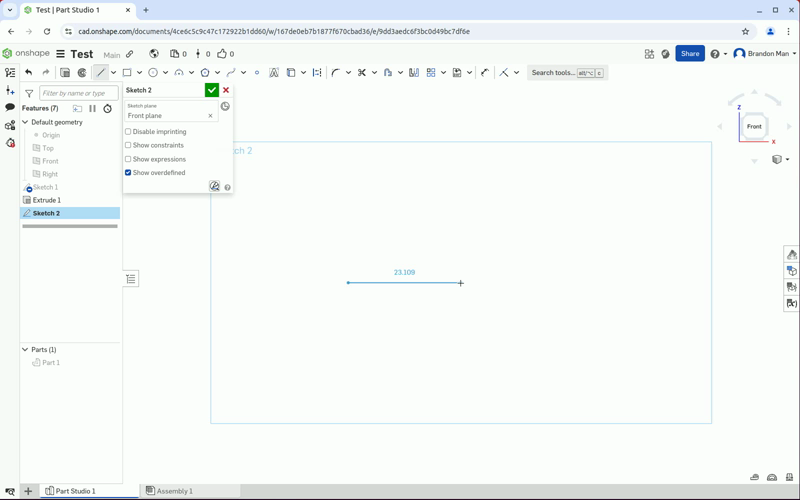
click(460, 282)
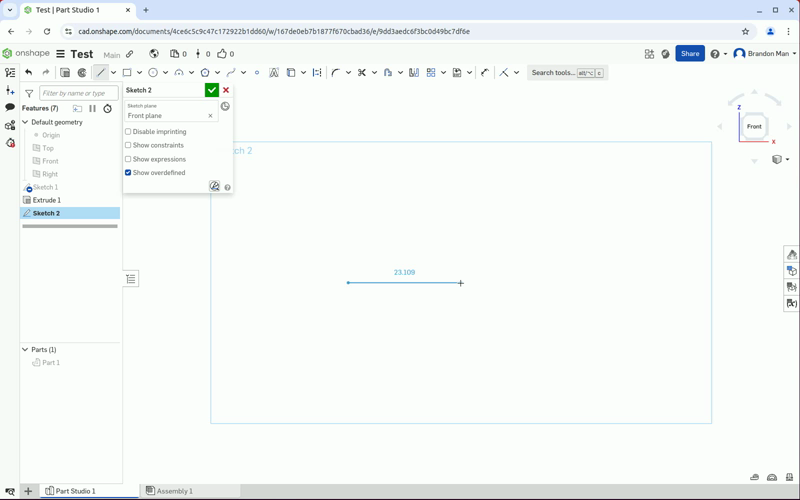
key_up(shift)
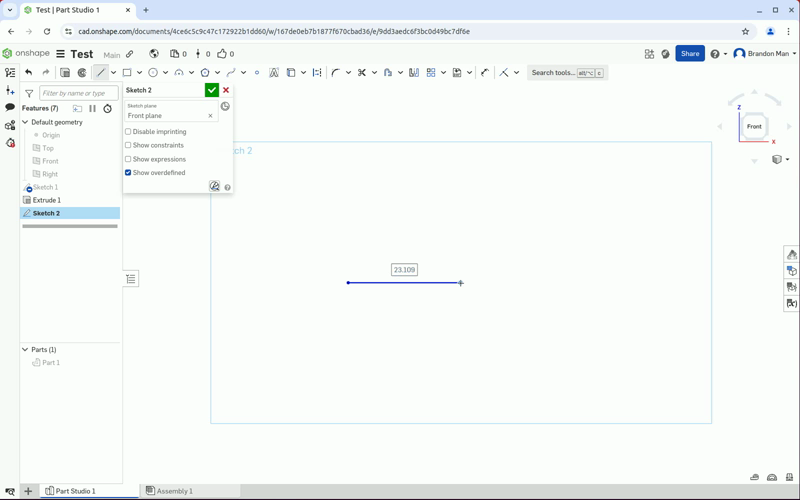
key_down(shift)
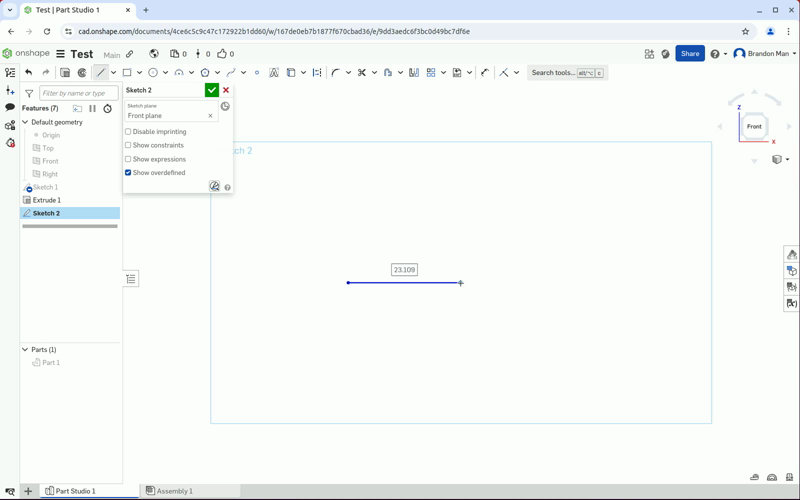
mouse_move(490, 282)
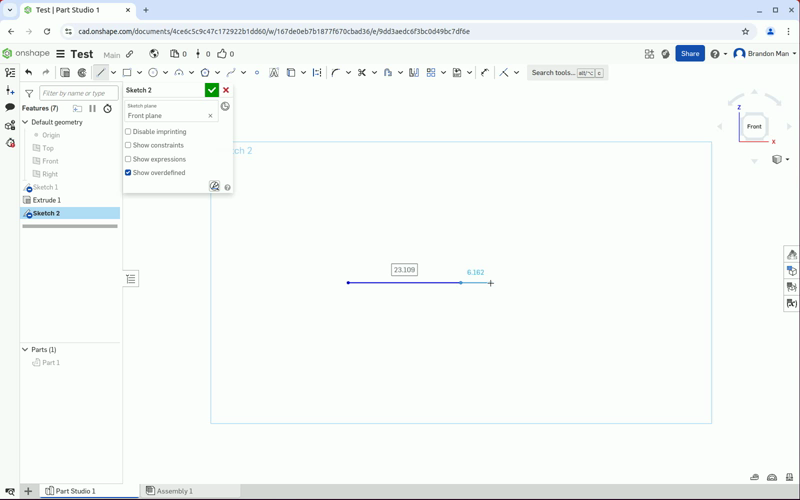
mouse_move(460, 254)
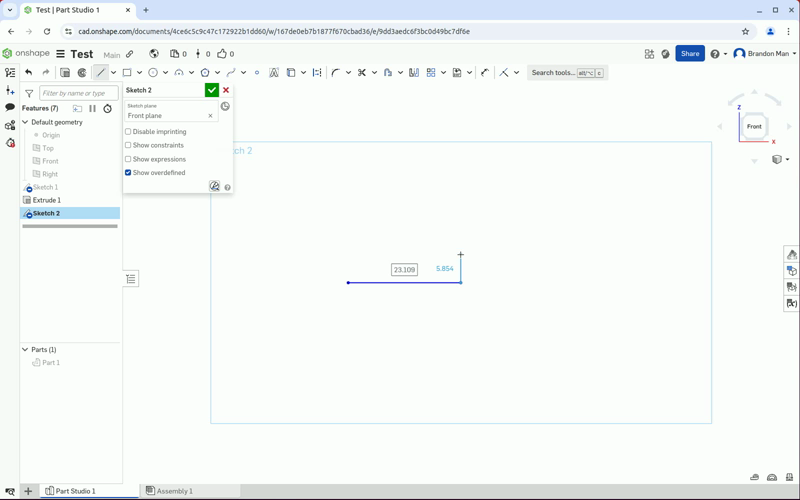
click(460, 254)
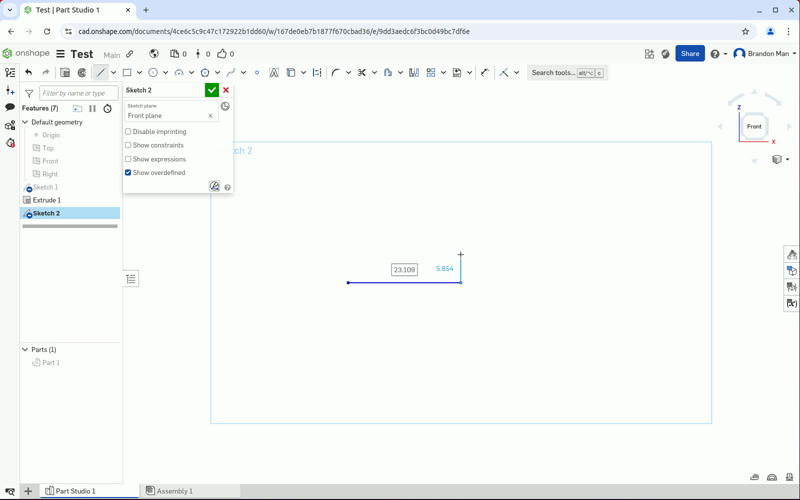
key_up(shift)
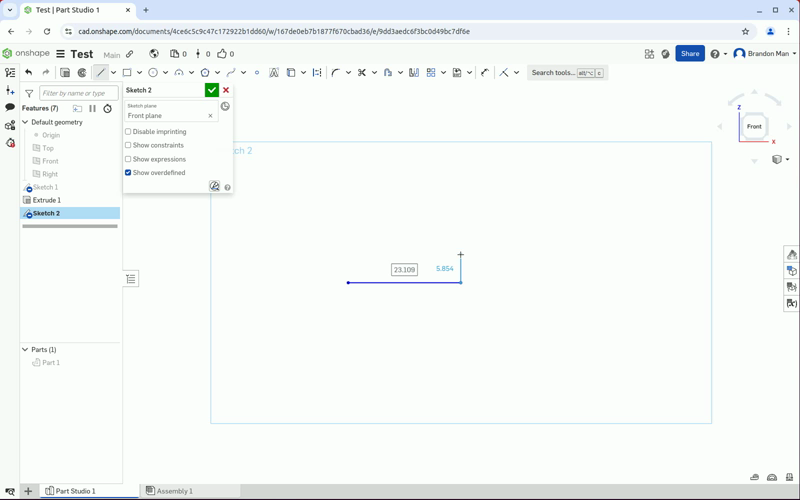
key_down(shift)
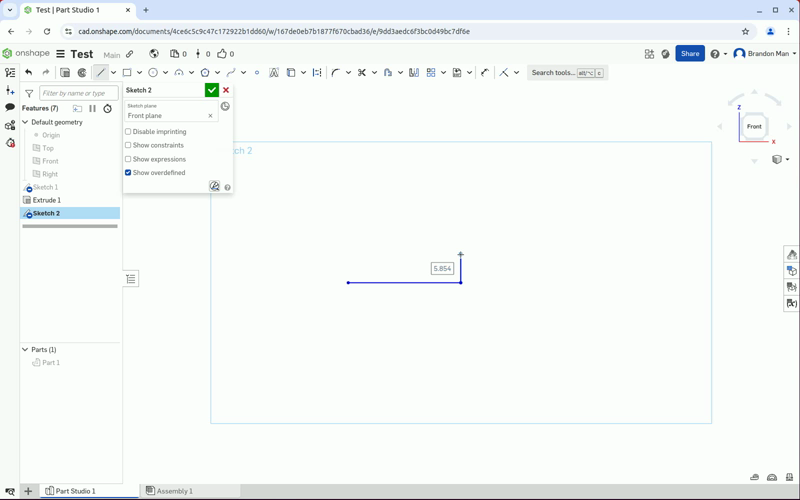
mouse_move(348, 254)
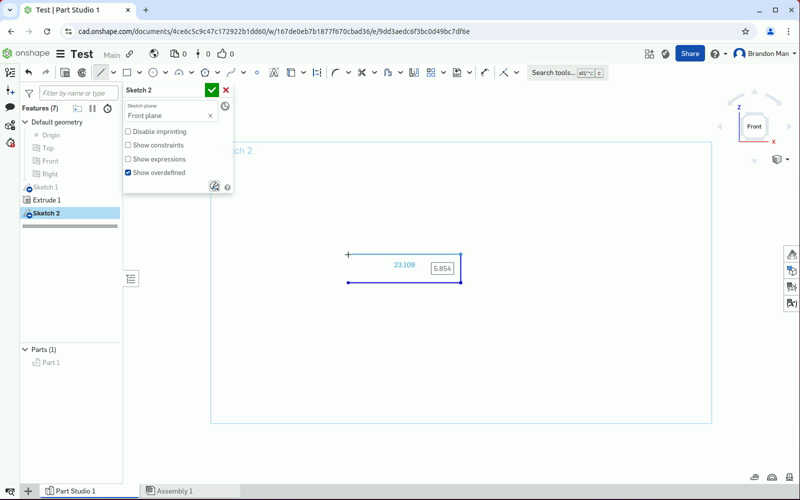
click(348, 254)
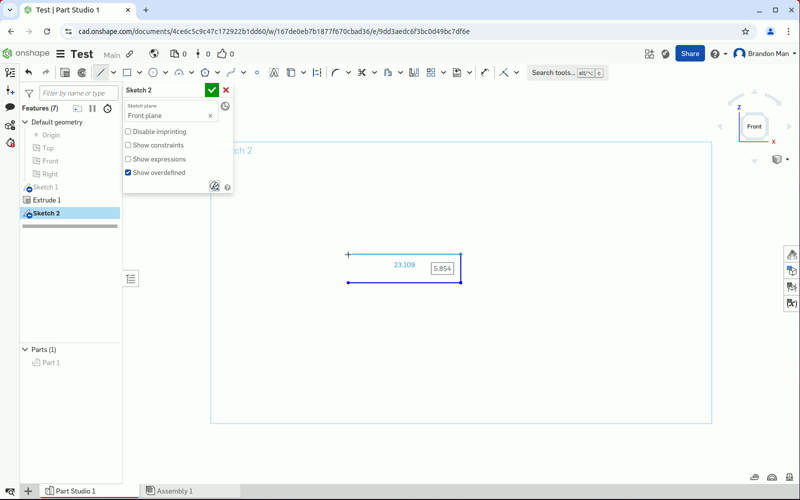
key_up(shift)
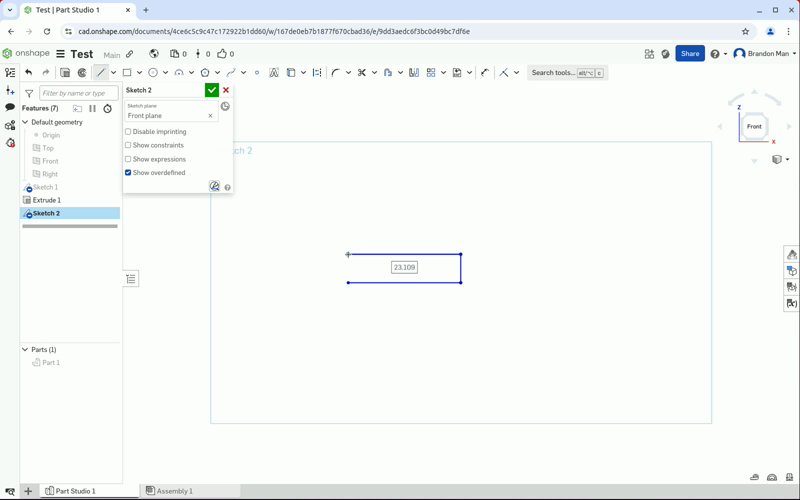
mouse_move(378, 254)
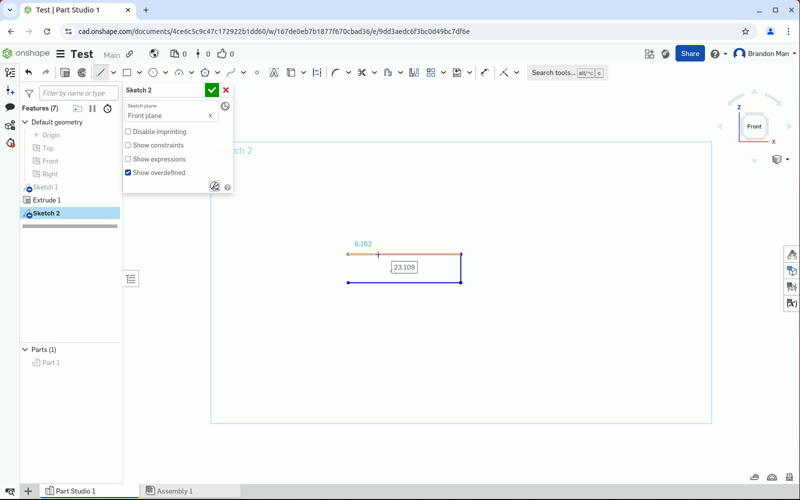
key_down(shift)
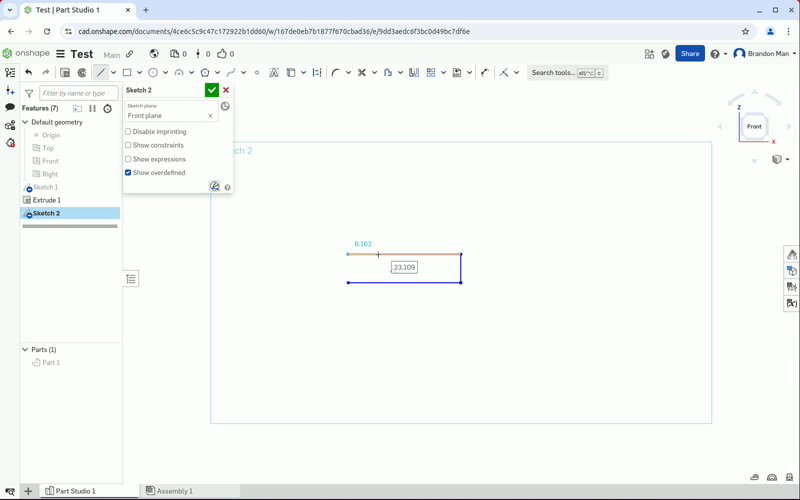
mouse_move(348, 282)
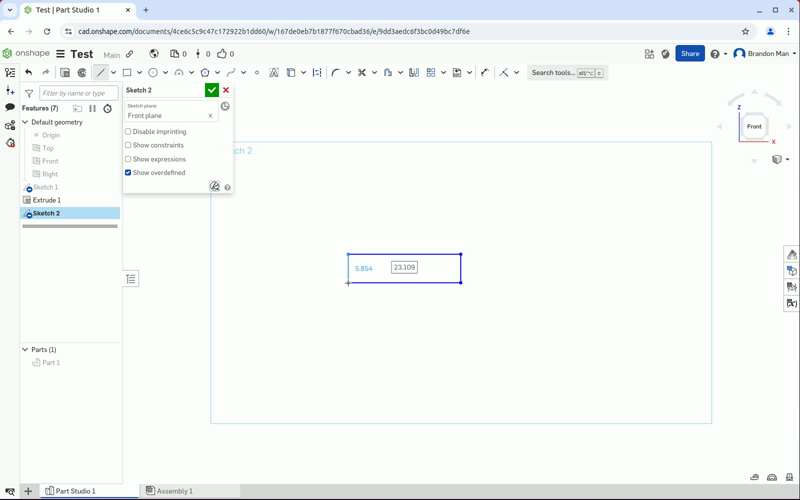
key_up(shift)
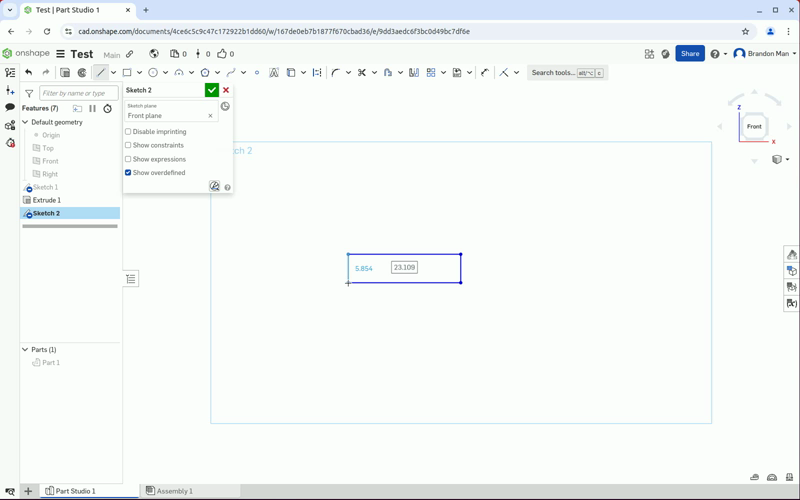
click(348, 282)
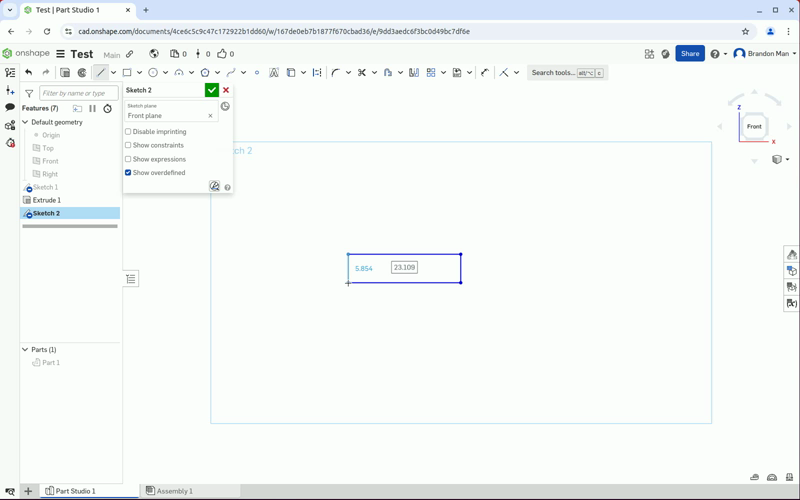
key(esc)
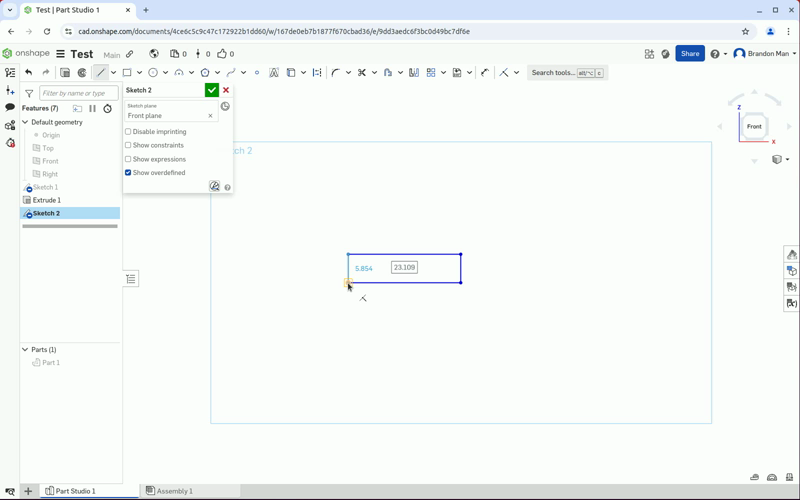
mouse_move(453, 278)
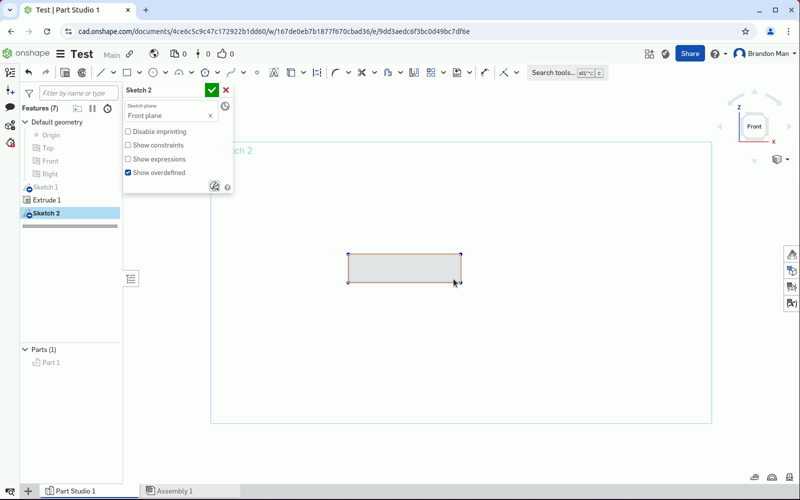
click(453, 278)
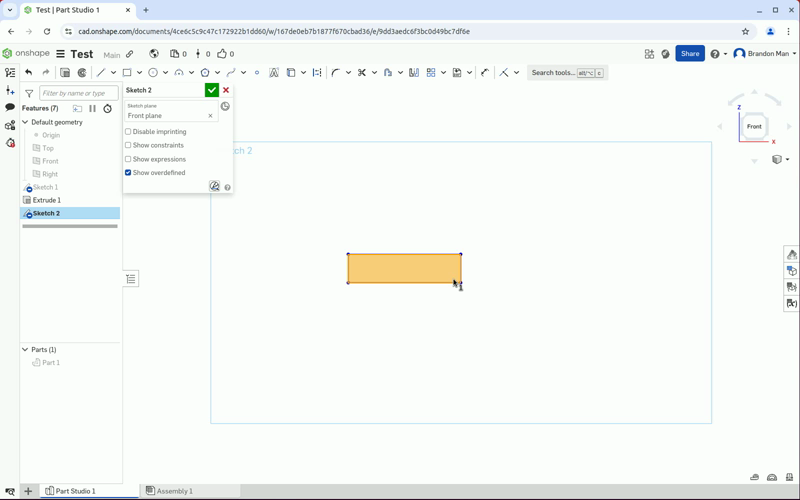
mouse_move(73, 352)
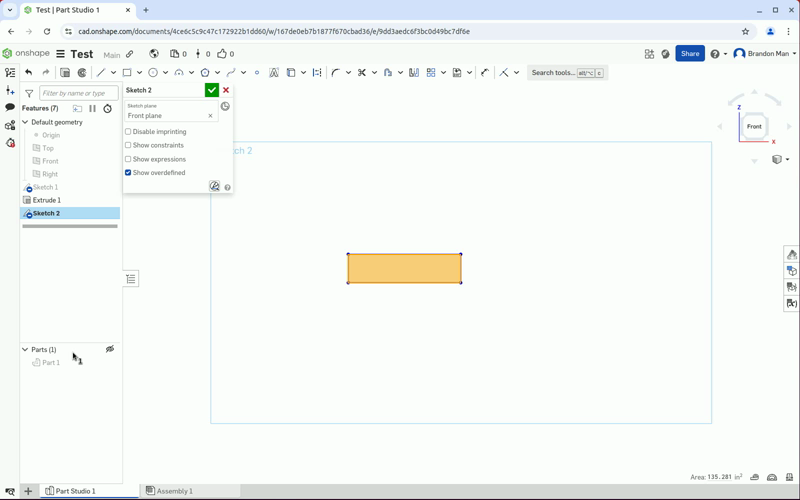
key(shift+y)
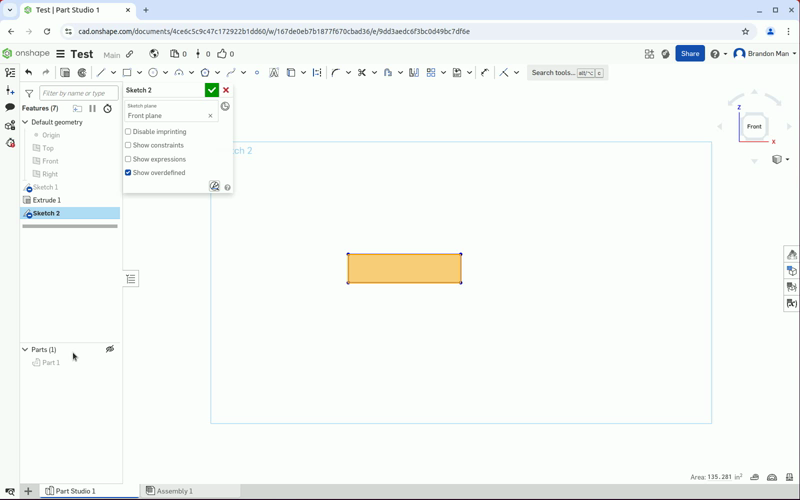
key(shift+e)
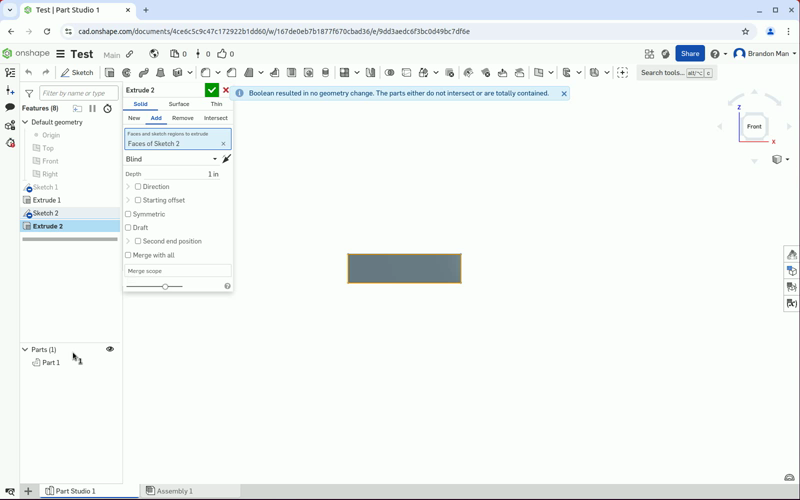
mouse_move(143, 106)
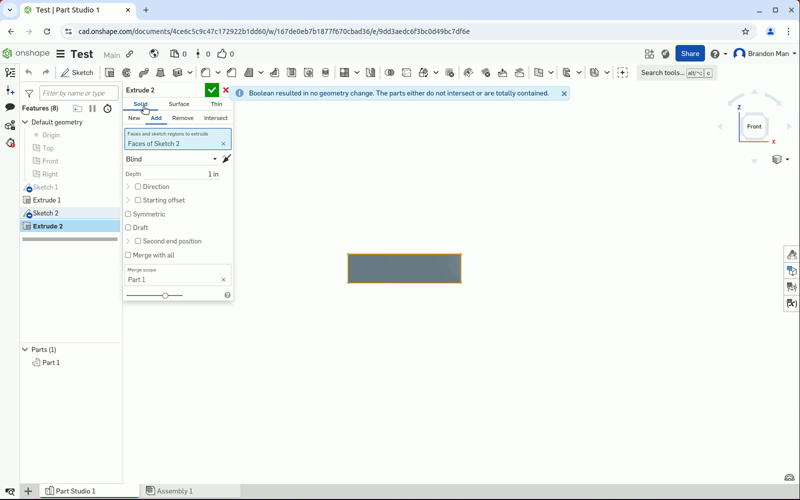
click(143, 106)
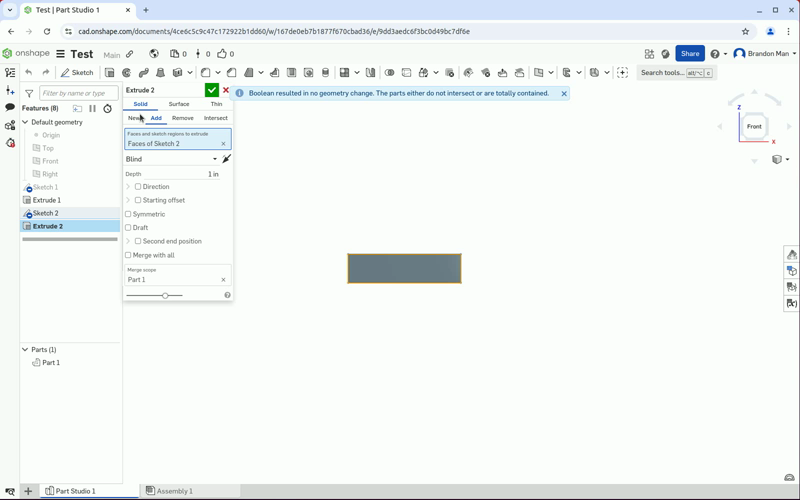
mouse_move(137, 120)
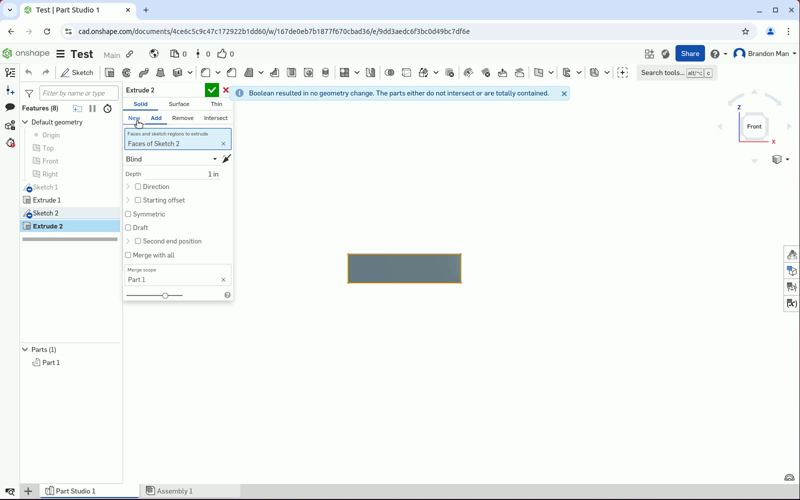
click(137, 120)
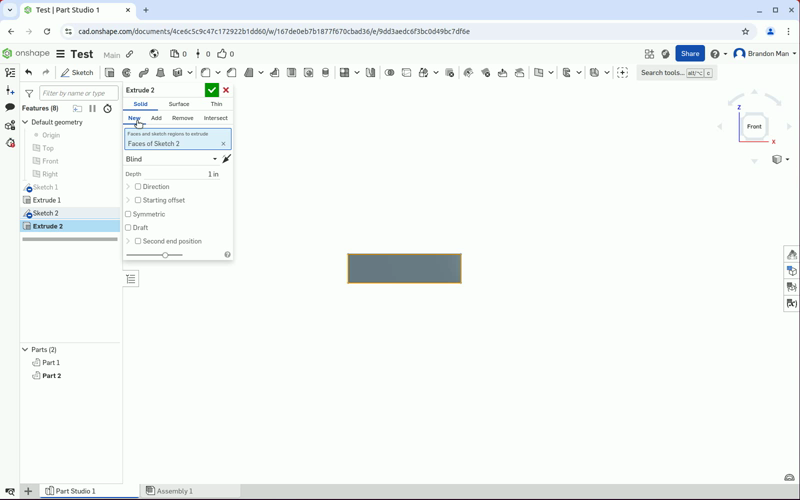
key(tab, 4)
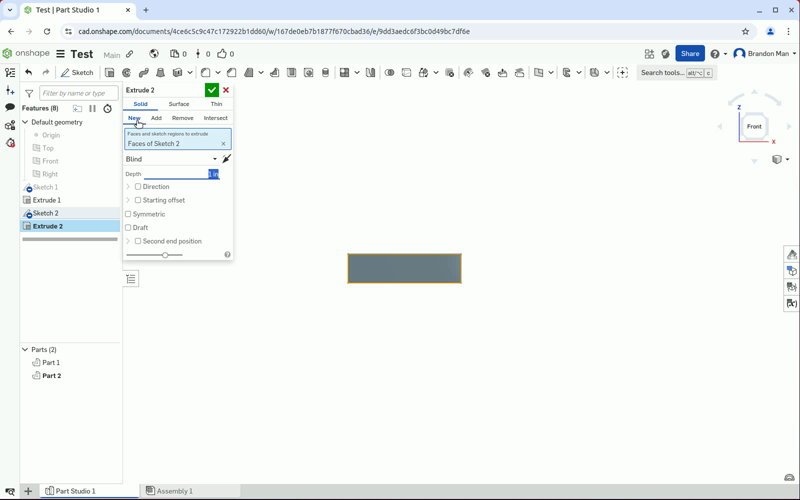
text(11.554)
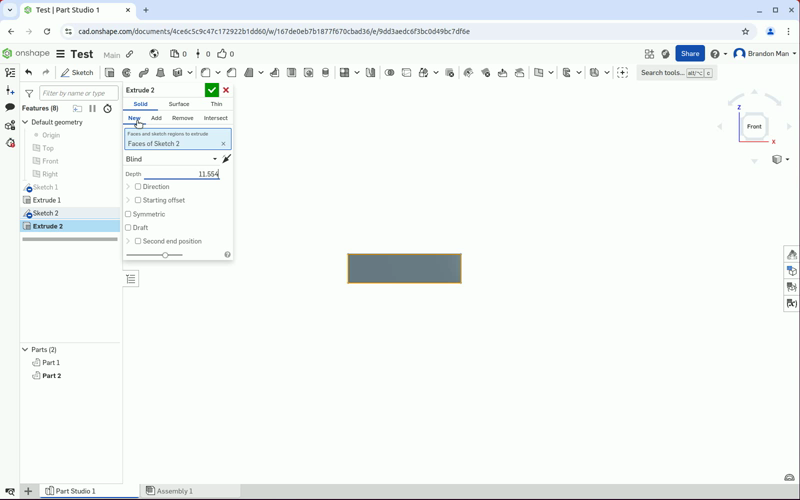
key(enter)
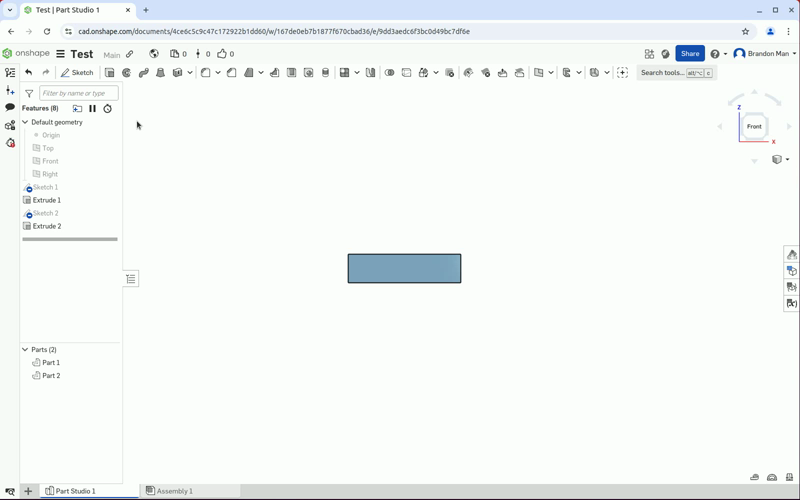
key(shift+h)
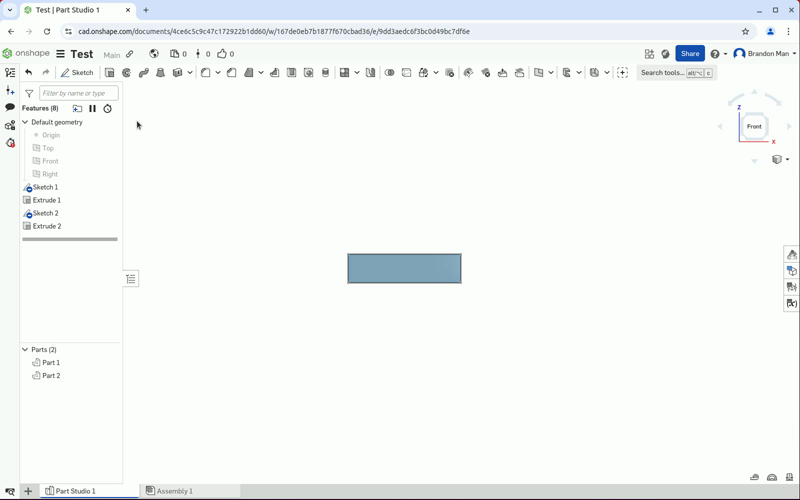
key(shift+h)
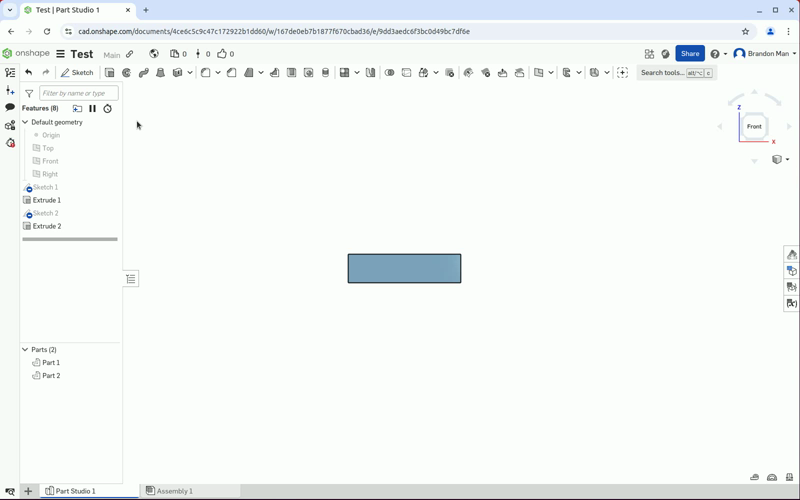
mouse_move(73, 189)
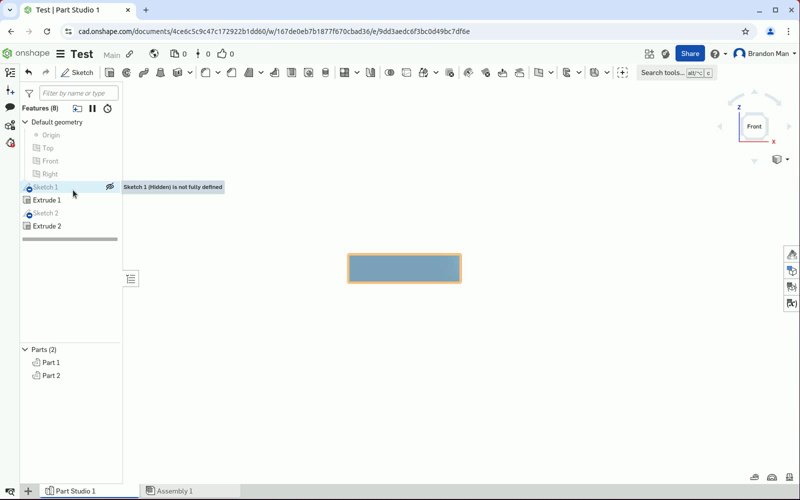
click(73, 189)
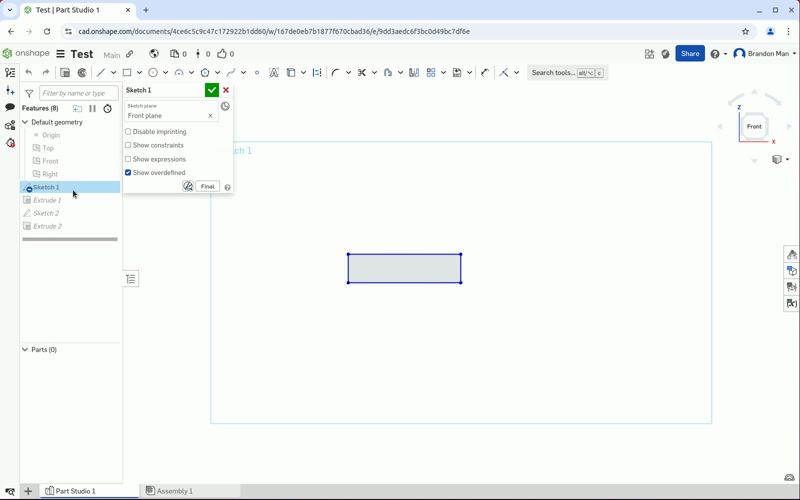
mouse_move(229, 92)
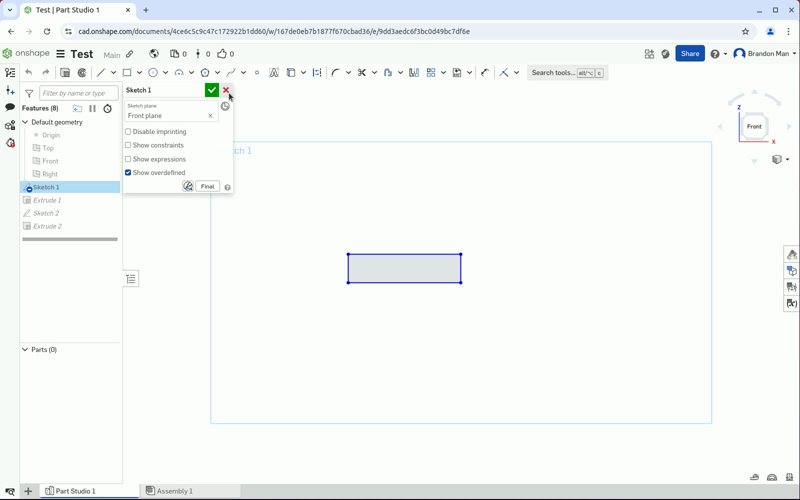
click(229, 92)
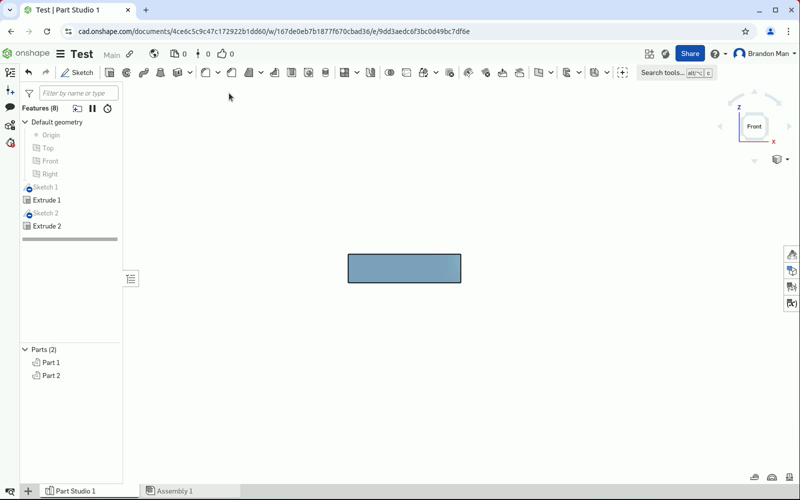
mouse_move(541, 75)
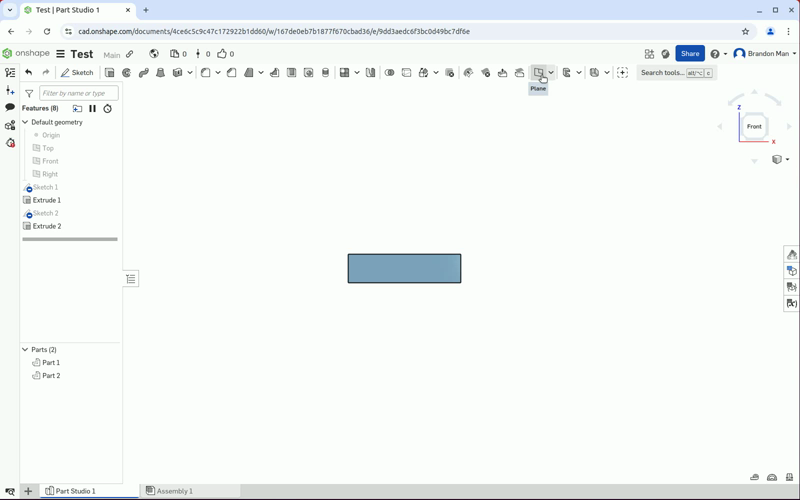
click(541, 75)
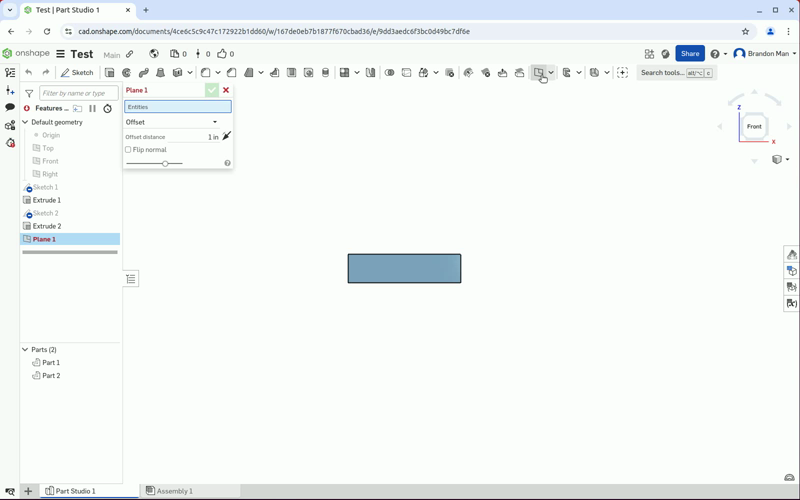
mouse_move(73, 163)
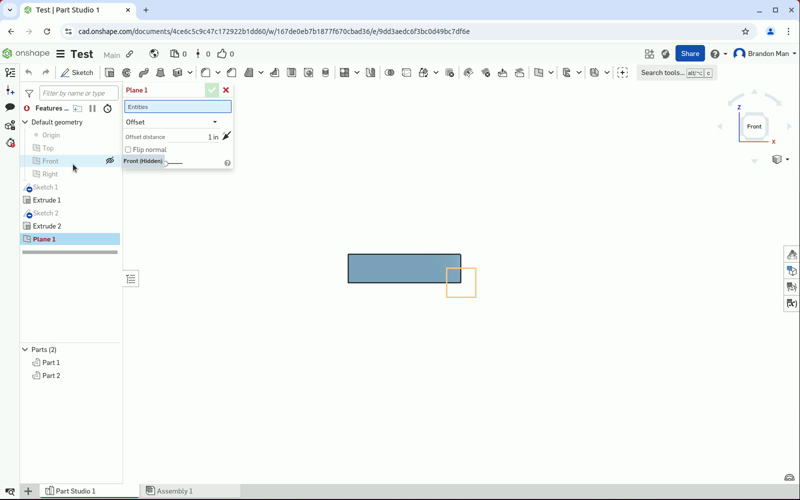
click(73, 163)
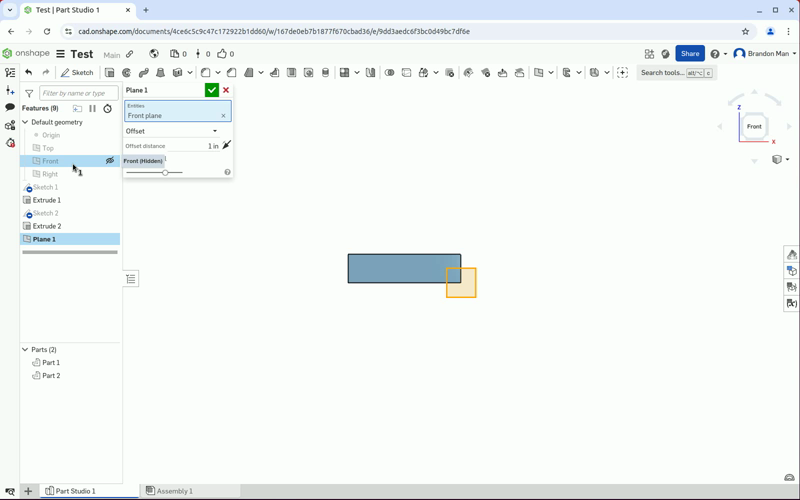
key(tab, 2)
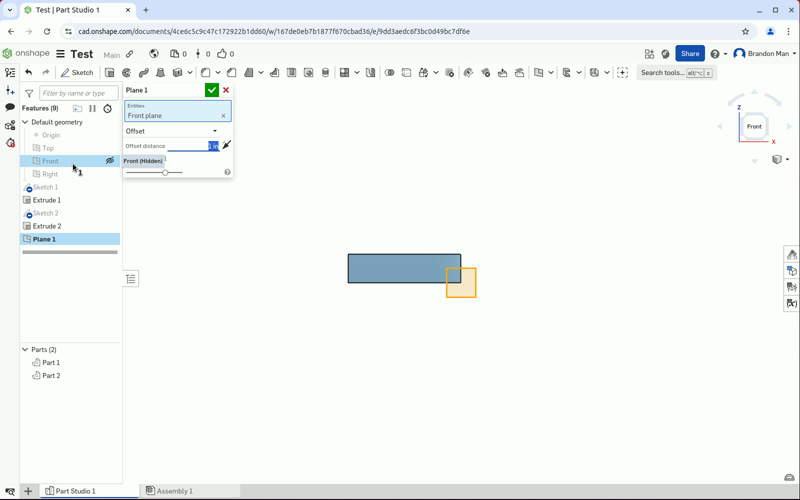
text(11.554)
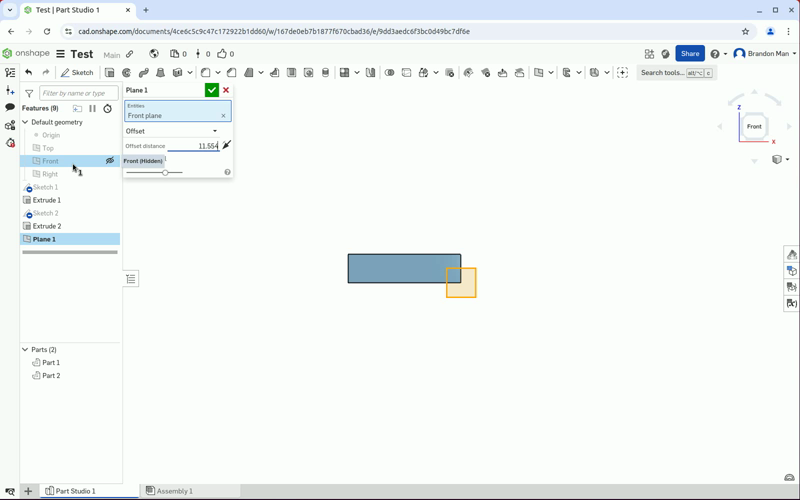
key(enter, 2)
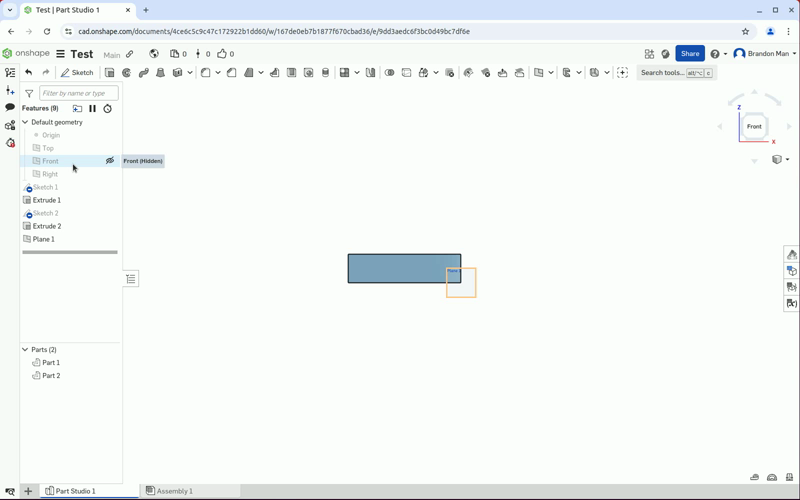
key(shift+s)
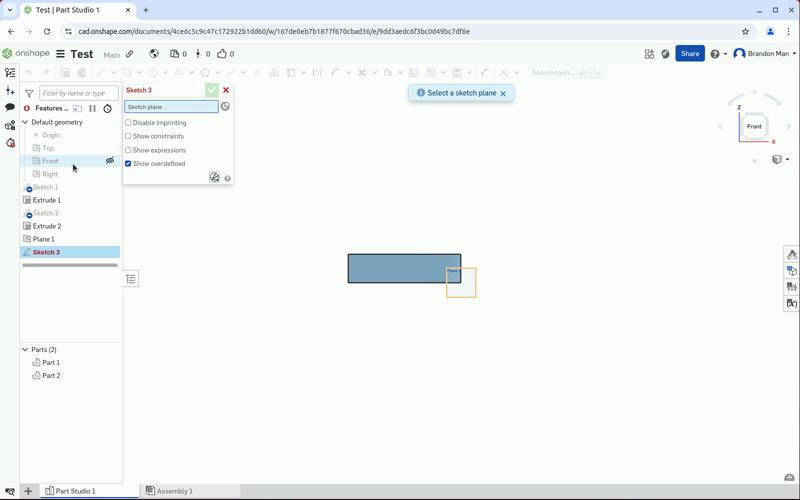
mouse_move(73, 241)
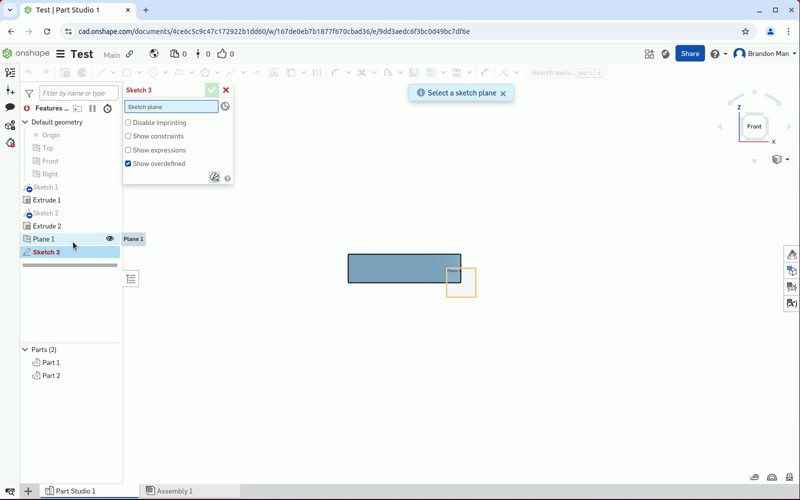
click(73, 241)
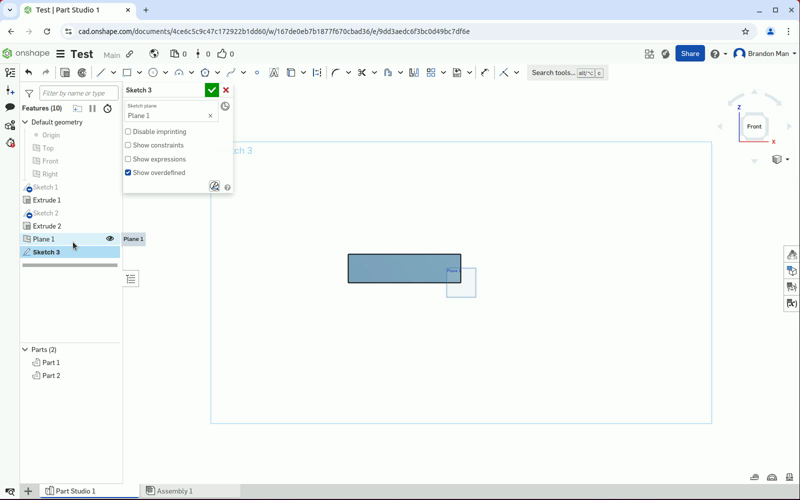
mouse_move(73, 352)
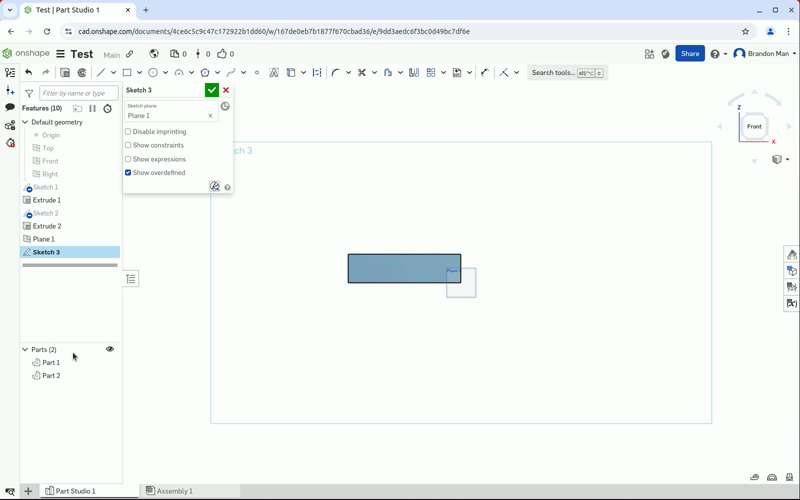
key(y)
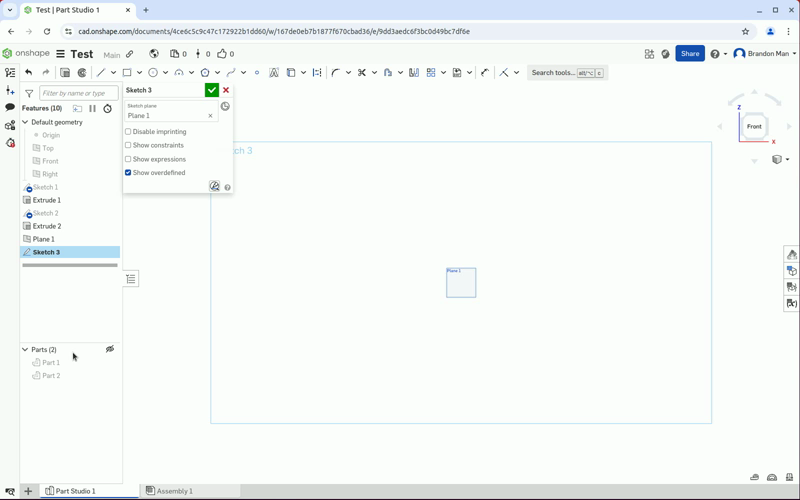
key(l)
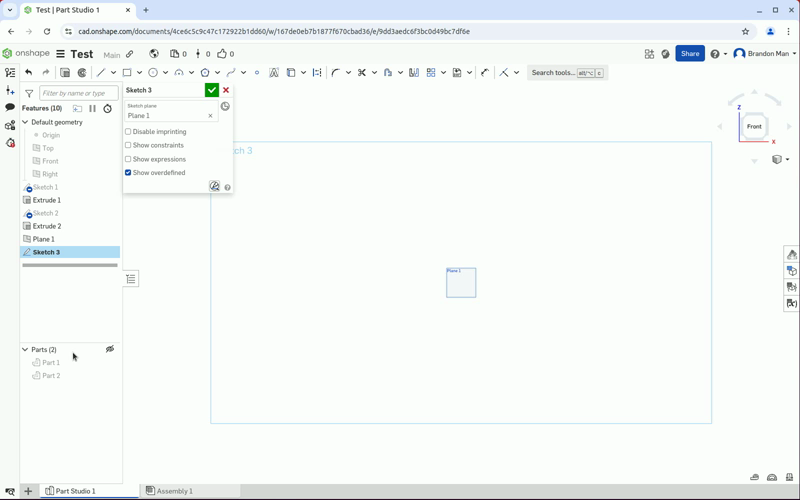
key_down(shift)
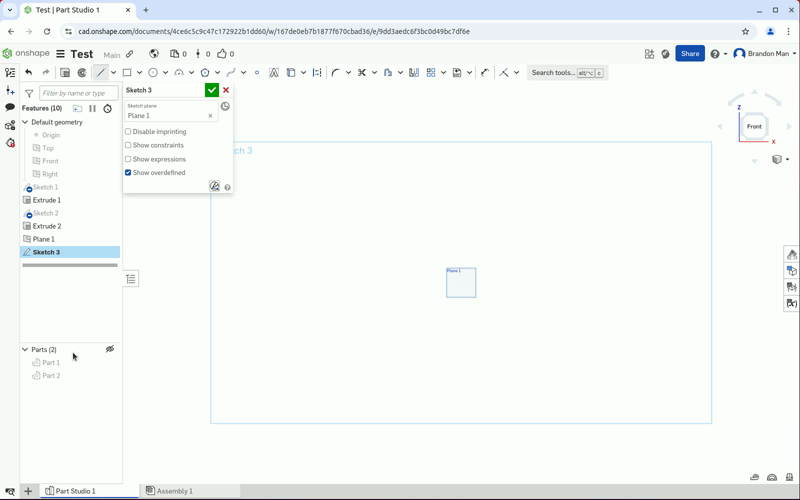
mouse_move(376, 282)
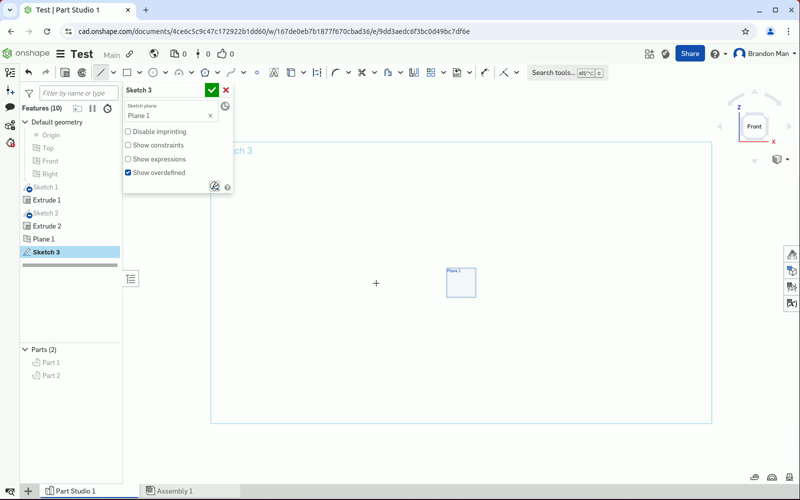
click(376, 282)
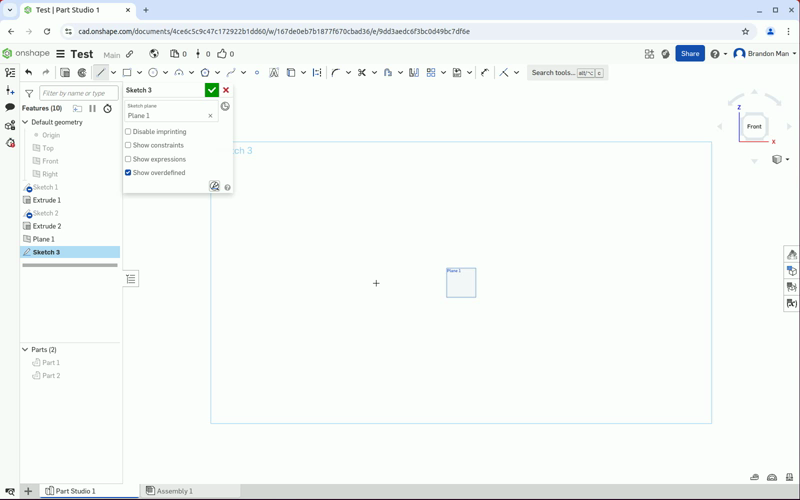
key_up(shift)
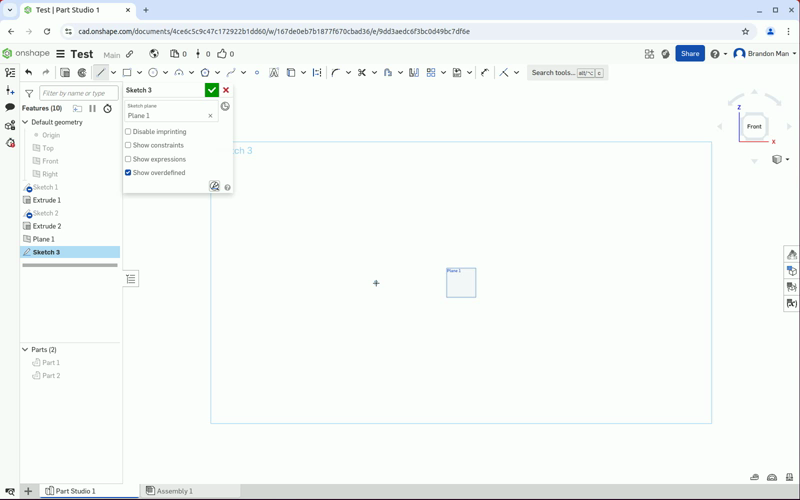
key_down(shift)
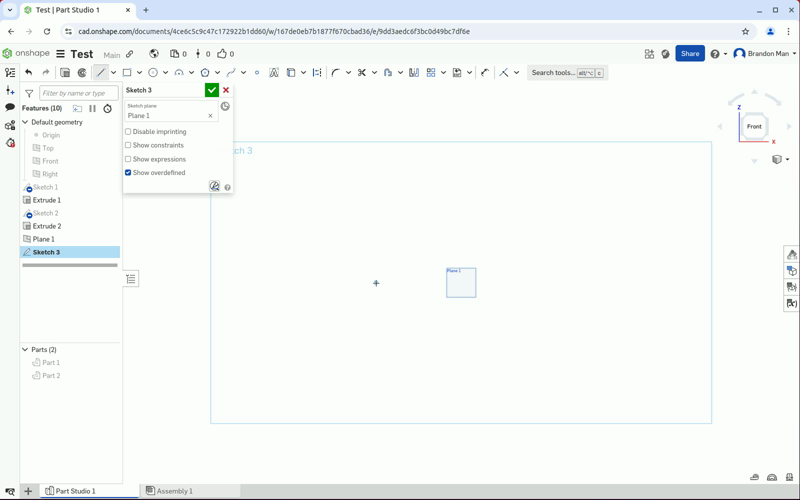
mouse_move(461, 282)
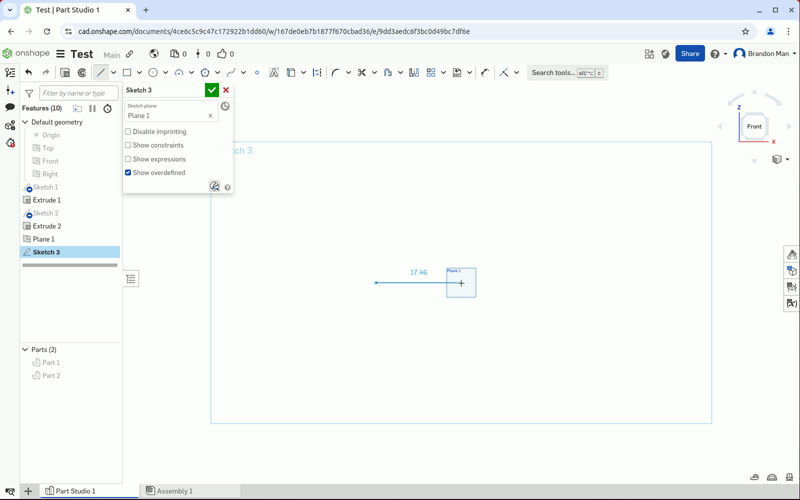
click(461, 282)
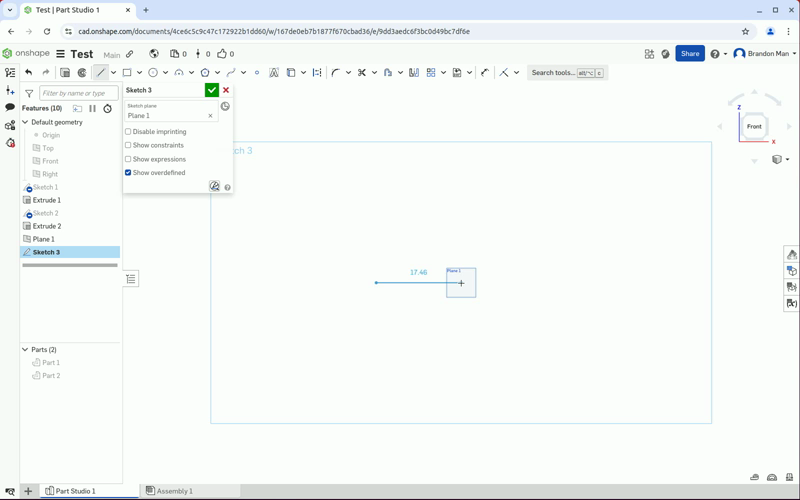
key_up(shift)
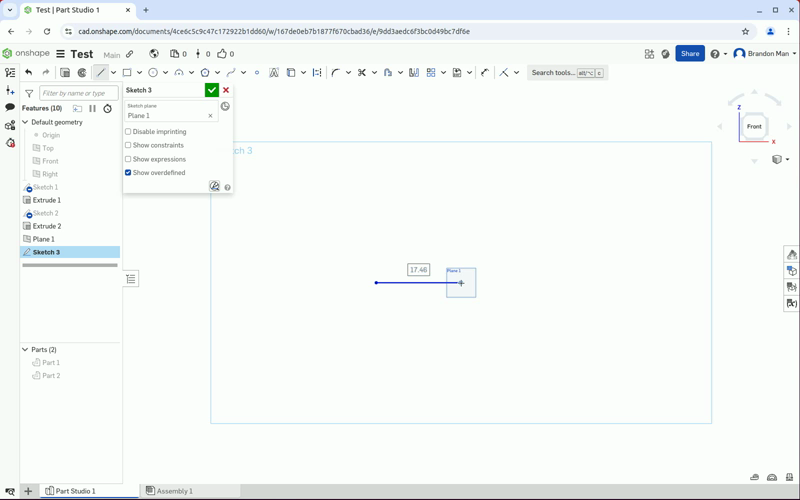
key_down(shift)
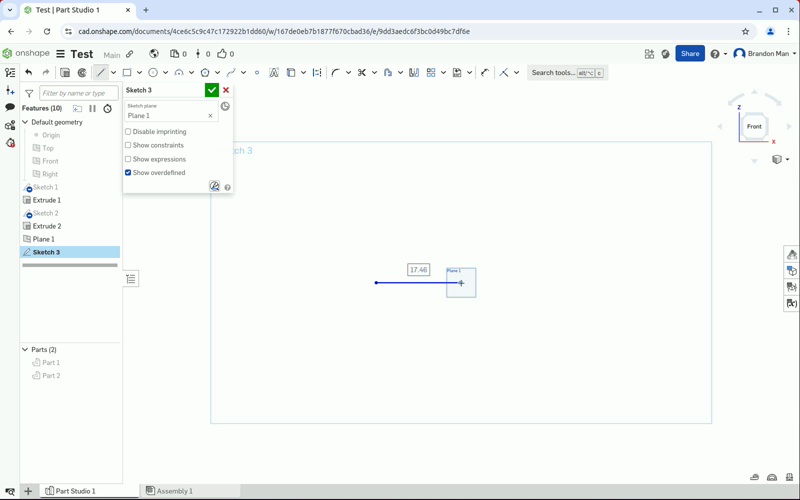
mouse_move(491, 282)
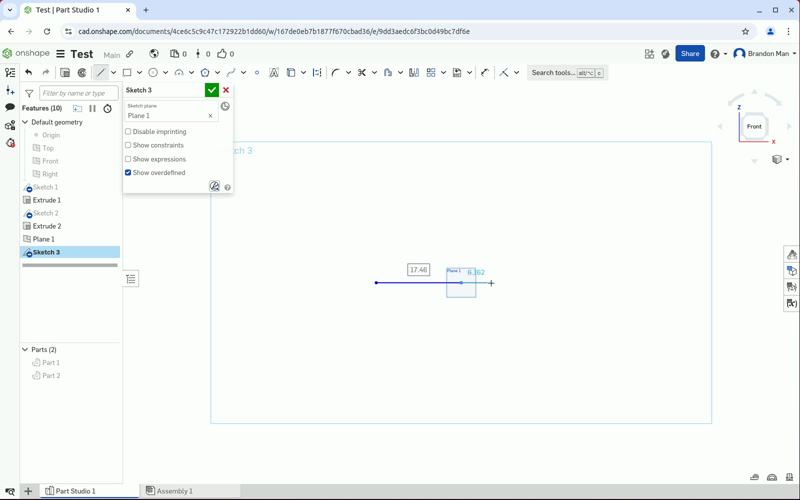
mouse_move(461, 254)
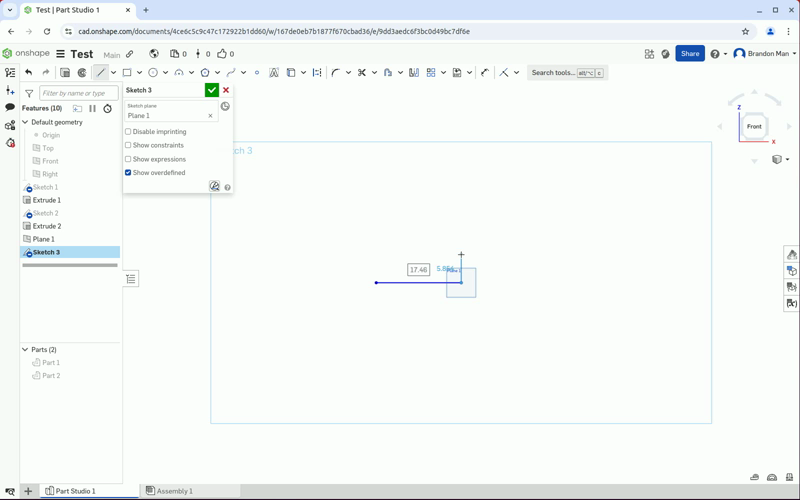
click(461, 254)
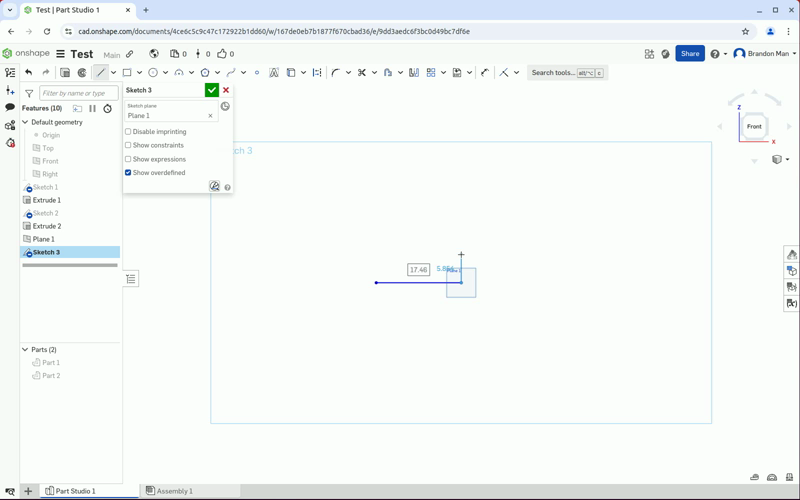
key_up(shift)
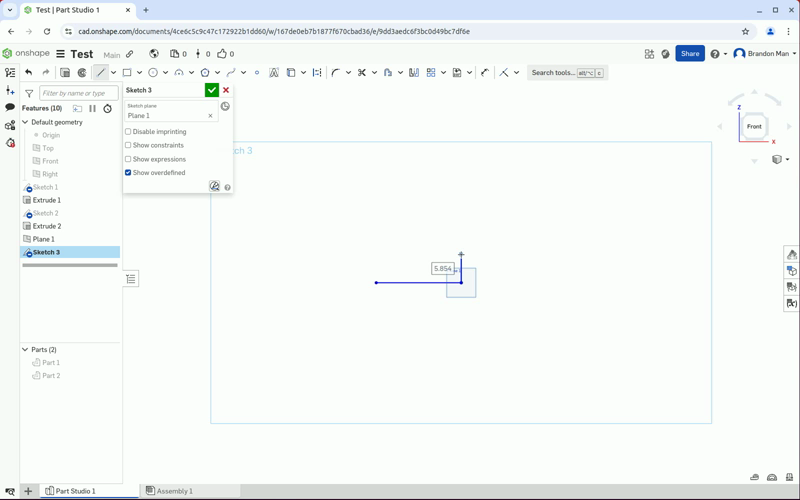
key_down(shift)
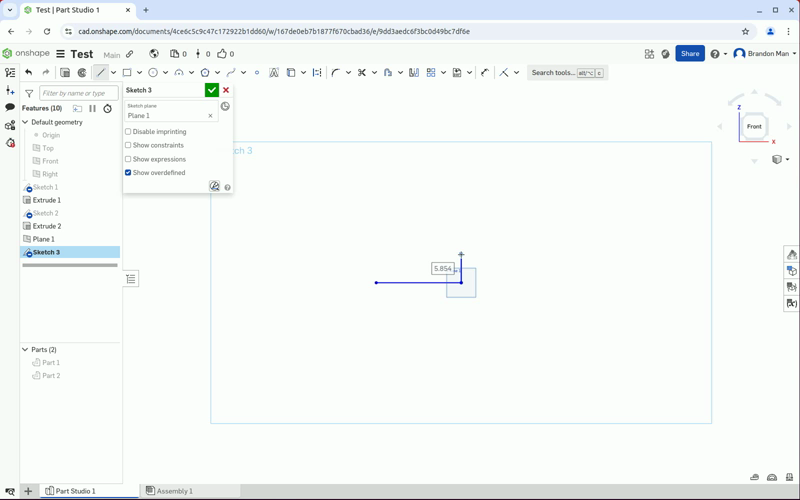
mouse_move(376, 254)
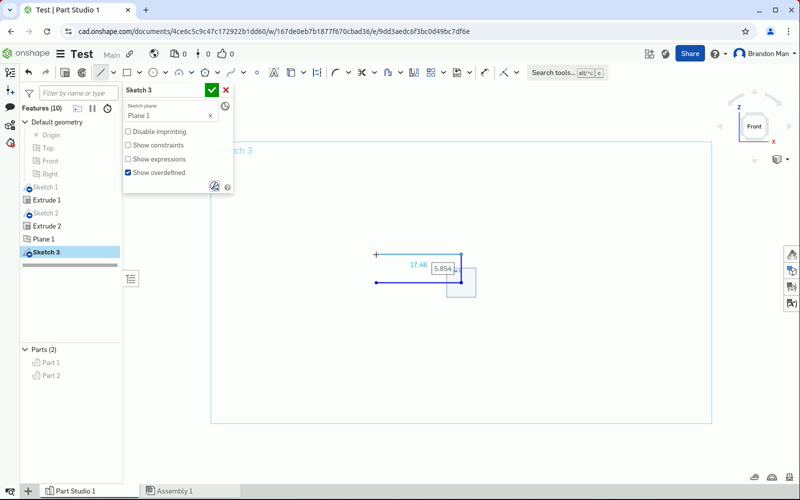
click(376, 254)
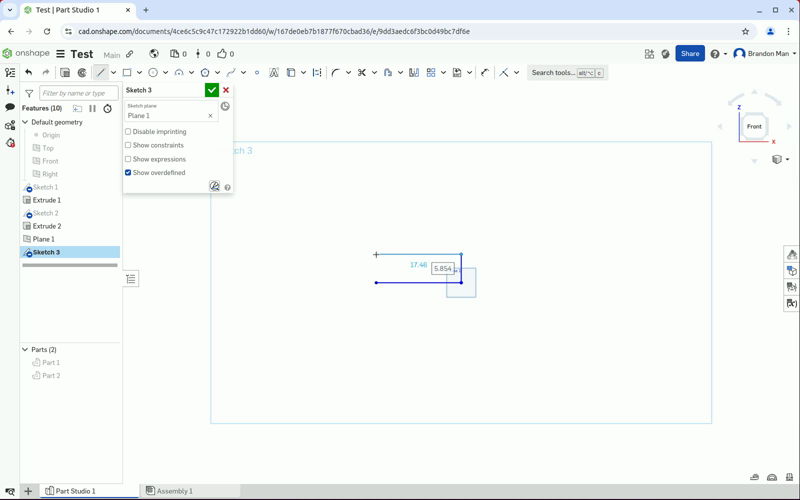
key_up(shift)
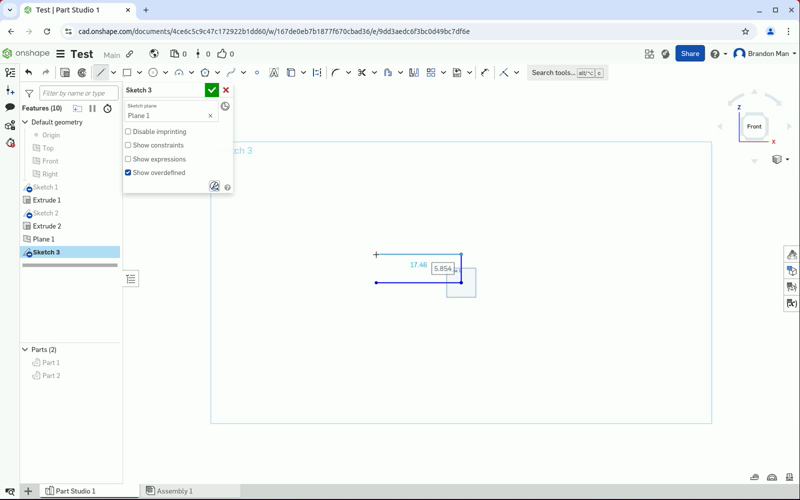
mouse_move(406, 254)
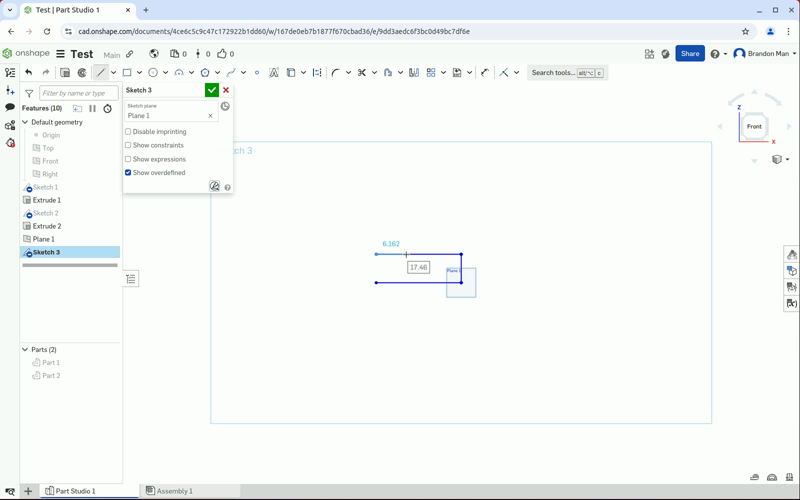
key_down(shift)
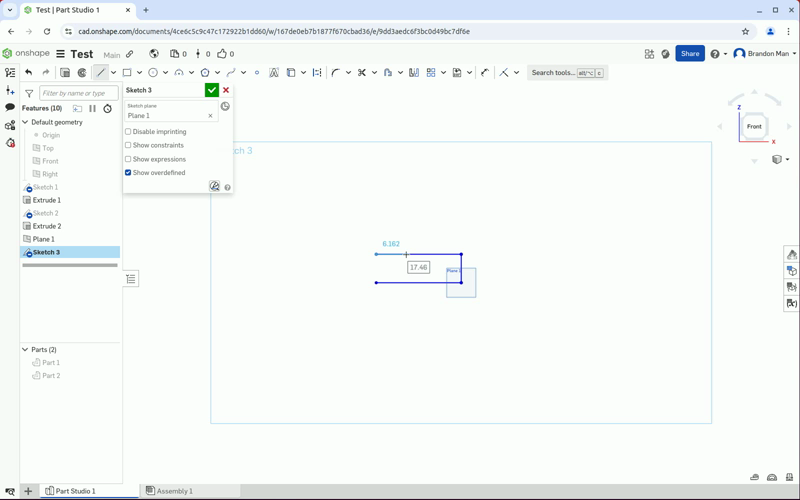
mouse_move(376, 282)
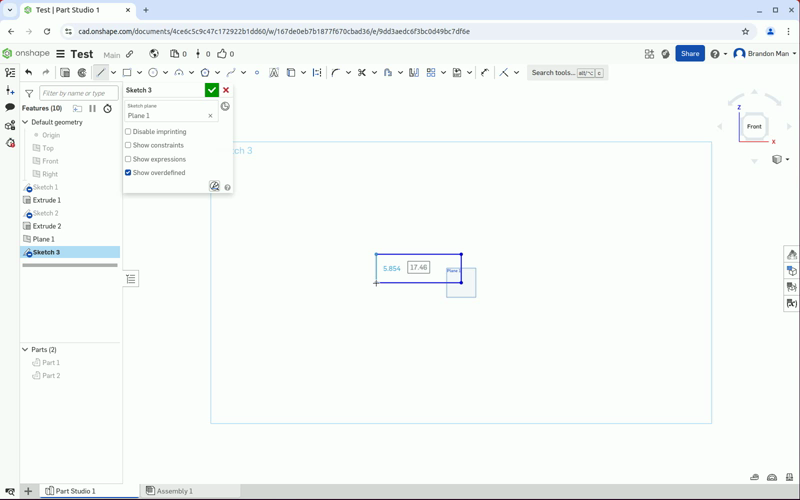
key_up(shift)
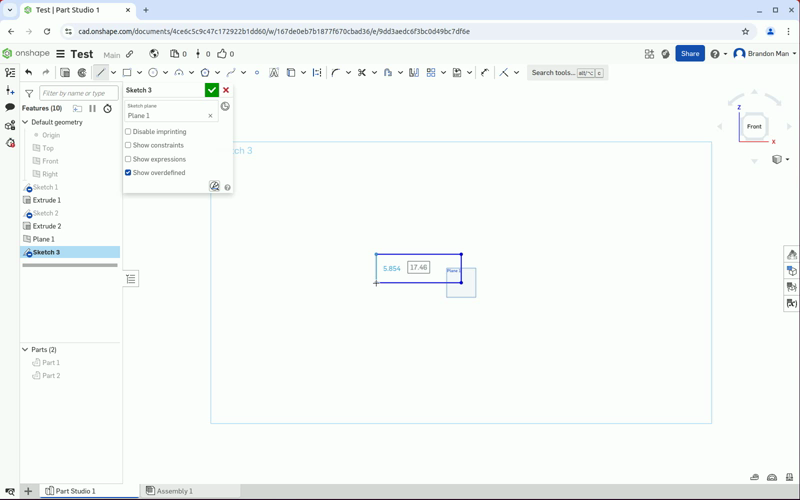
click(376, 282)
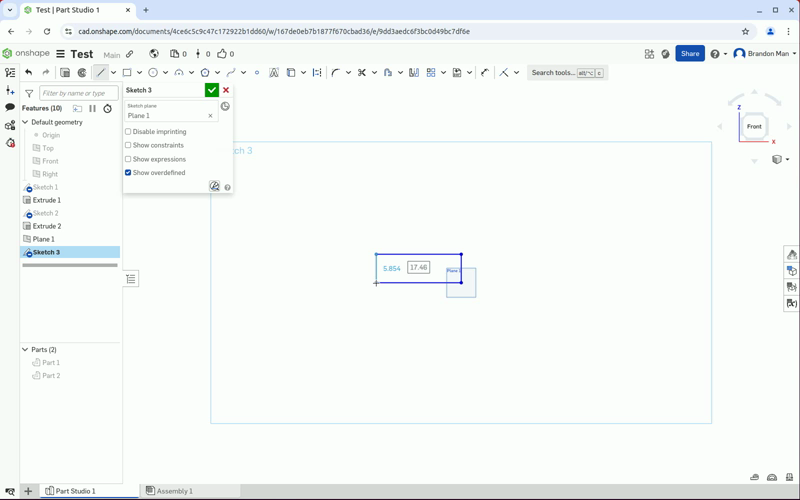
key(esc)
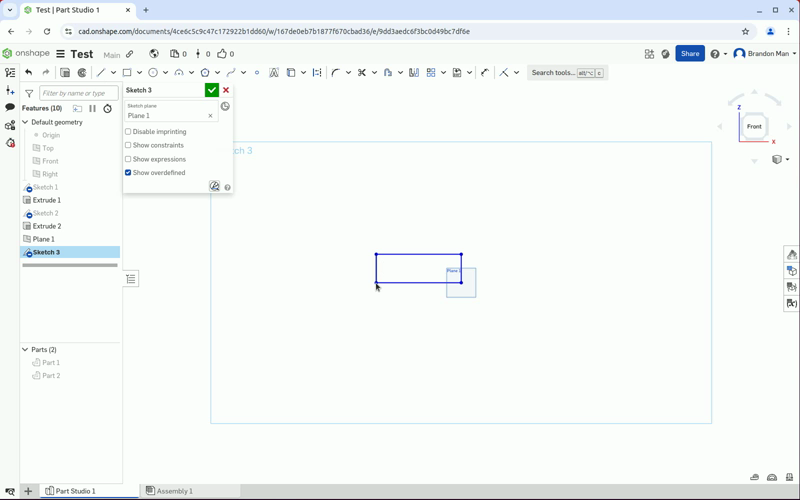
mouse_move(393, 276)
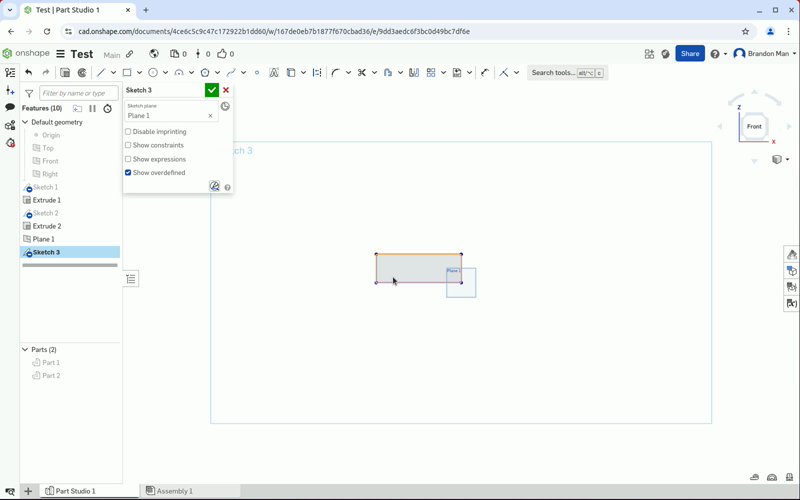
click(393, 276)
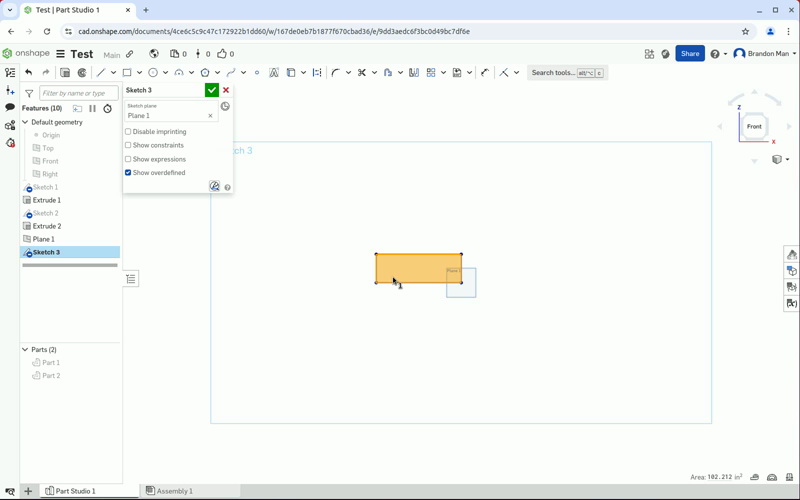
mouse_move(73, 352)
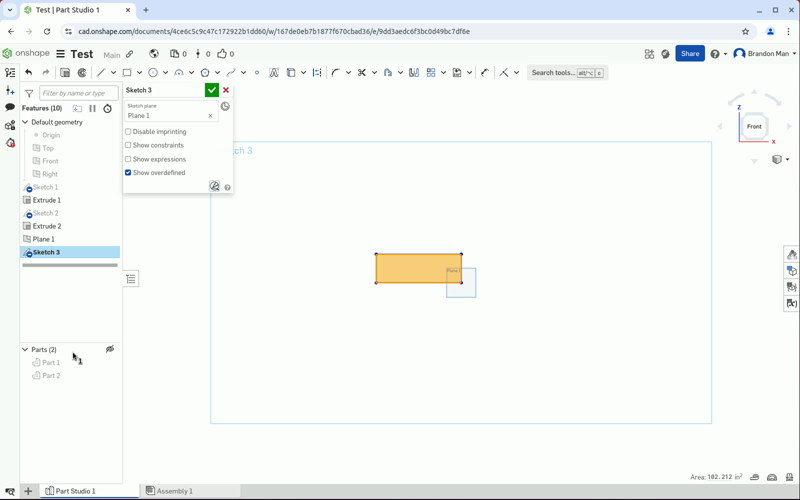
key(shift+y)
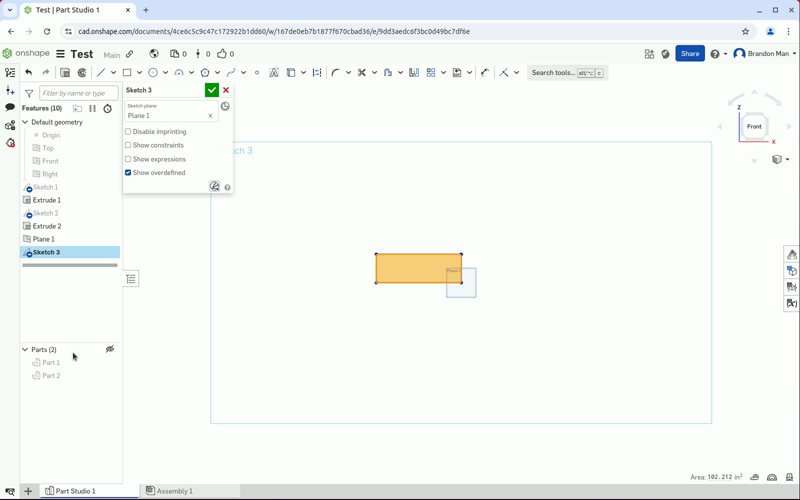
key(shift+e)
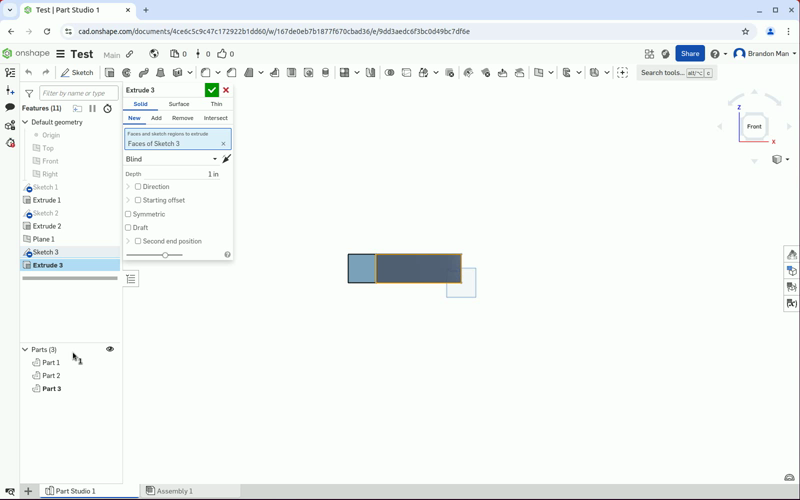
mouse_move(143, 106)
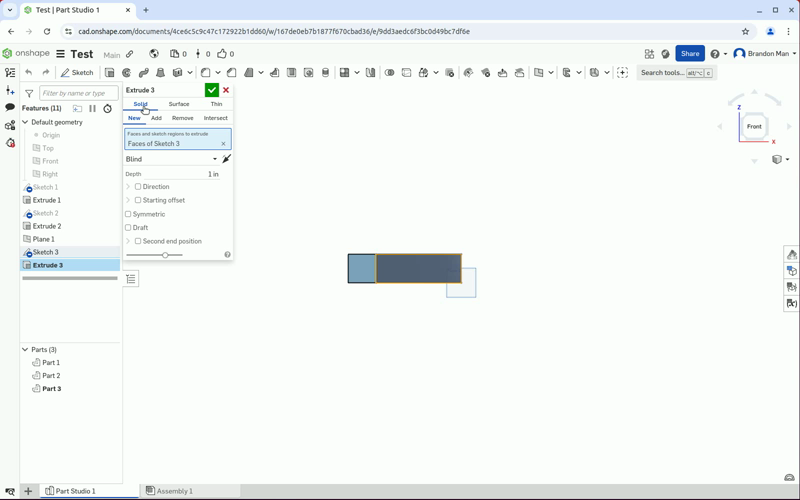
click(143, 106)
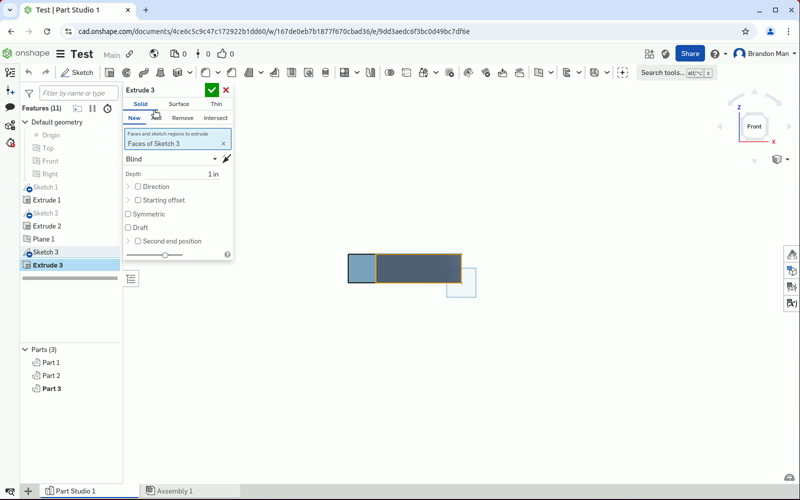
mouse_move(186, 120)
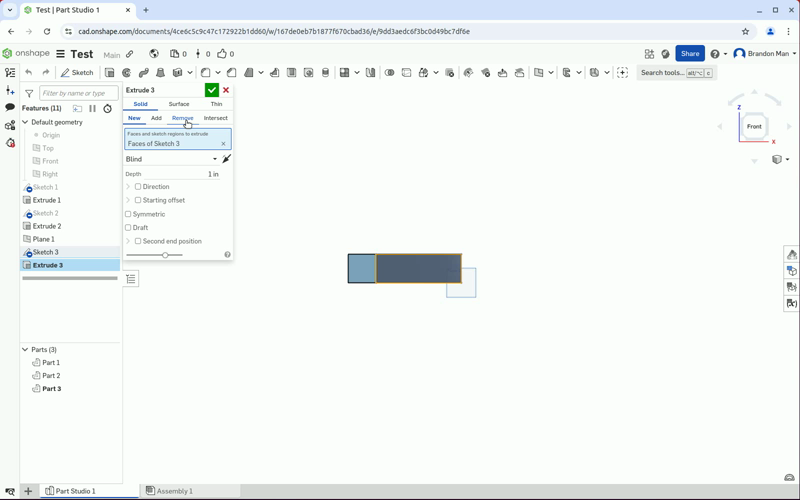
click(186, 120)
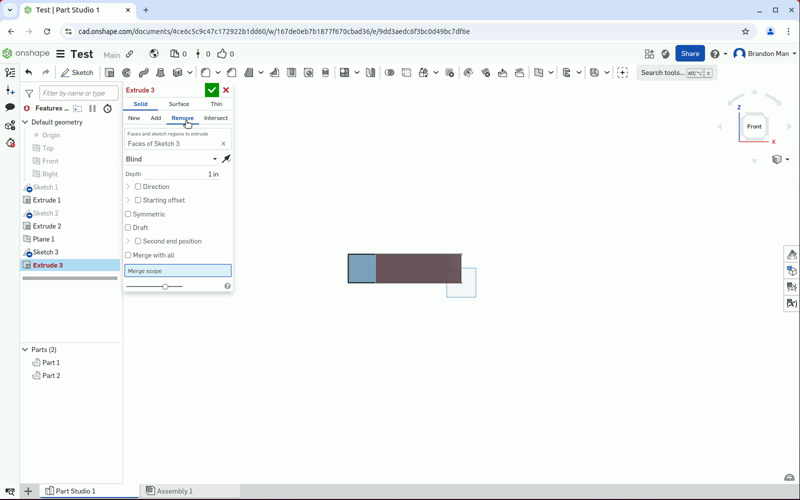
key(tab, 4)
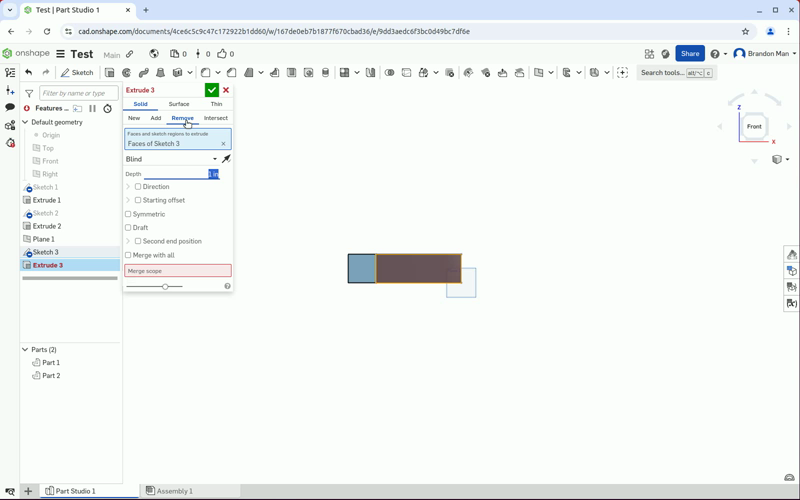
text(2.889)
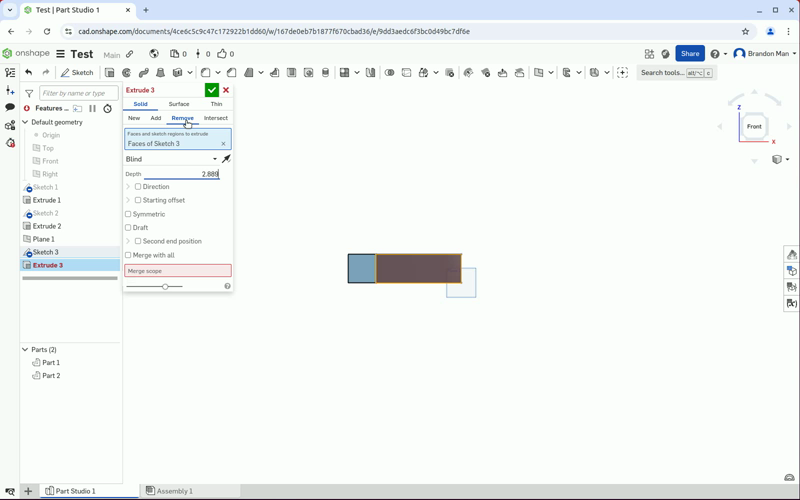
key(tab, 6)
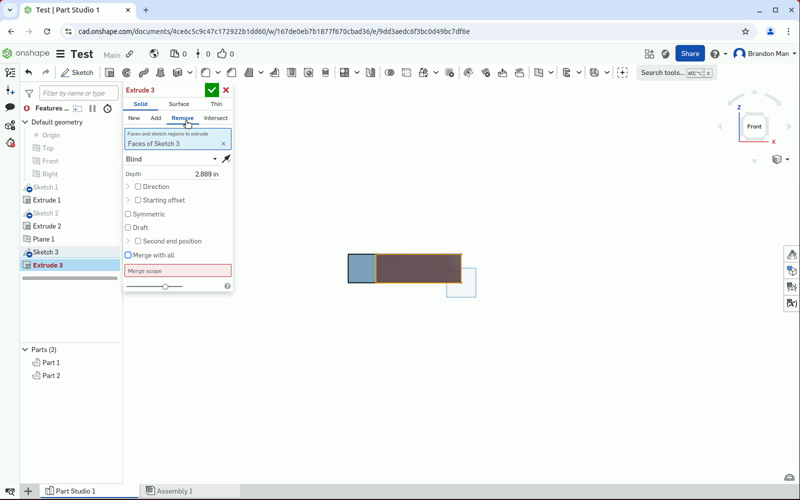
key(space)
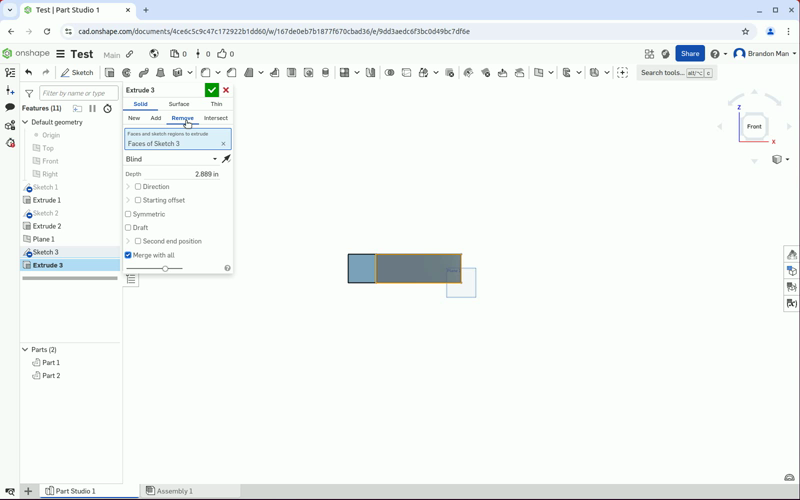
key(enter)
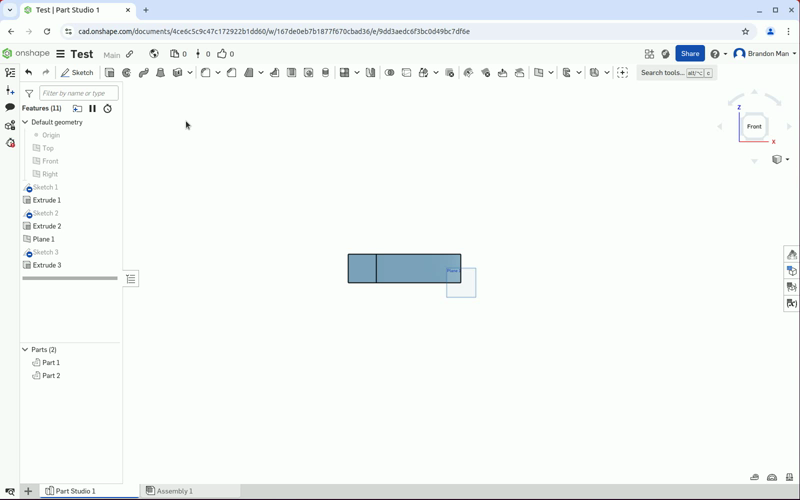
key(shift+h)
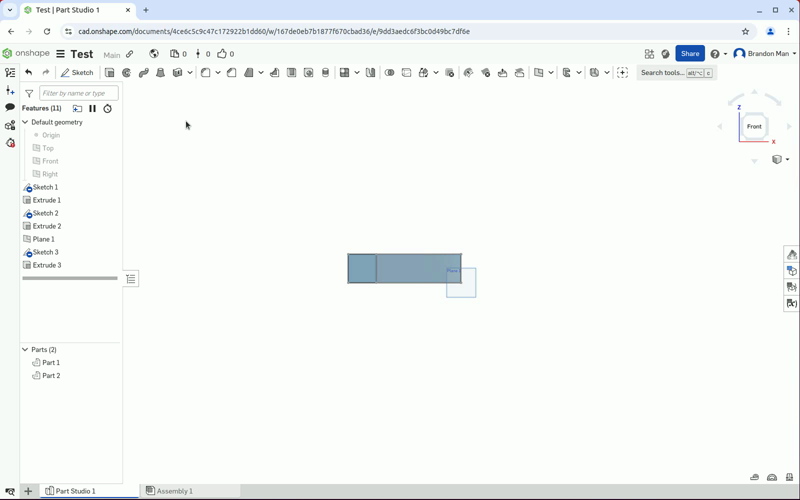
key(shift+h)
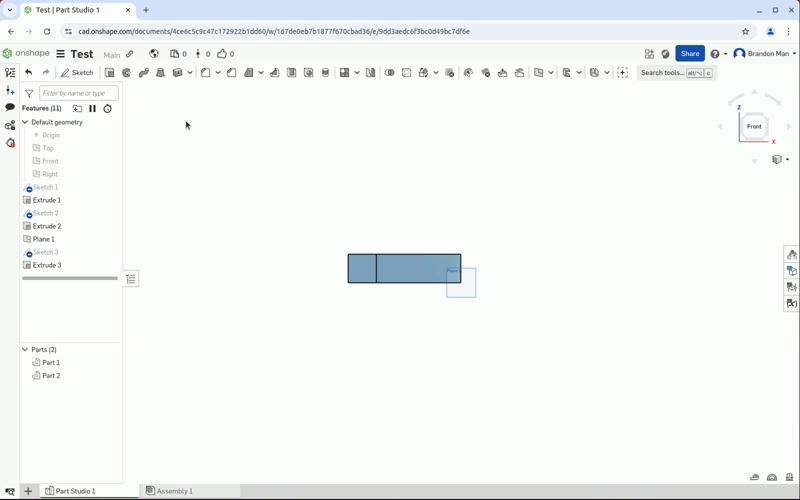
mouse_move(73, 189)
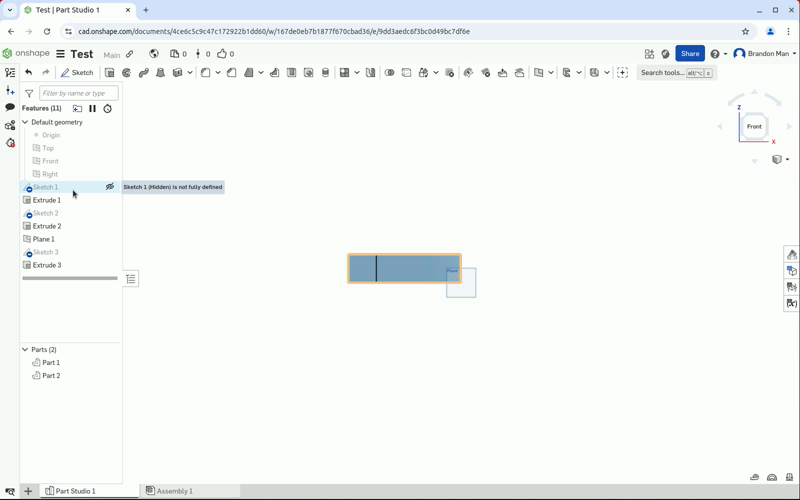
click(73, 189)
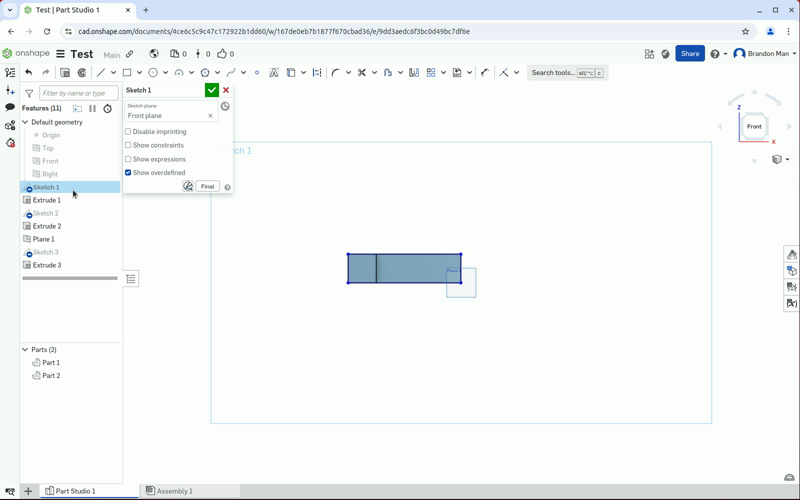
mouse_move(229, 92)
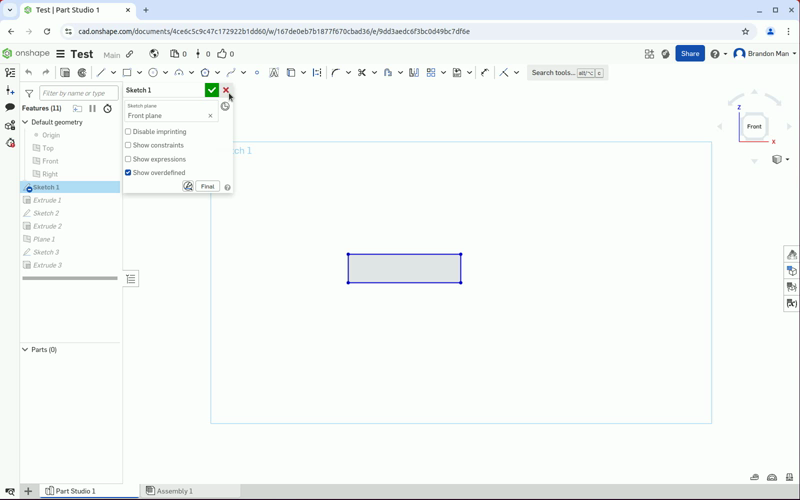
click(229, 92)
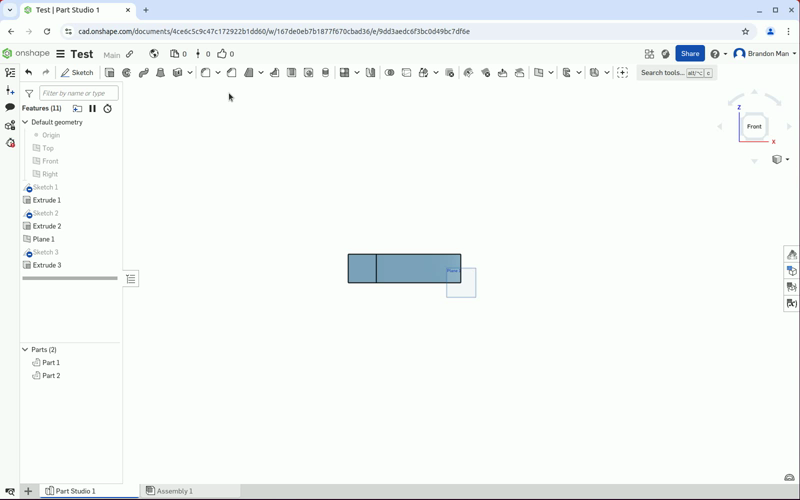
mouse_move(73, 352)
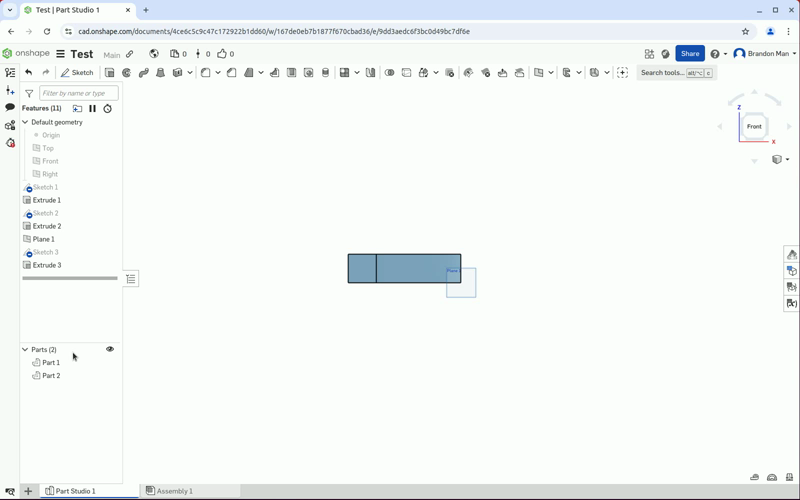
key(y)
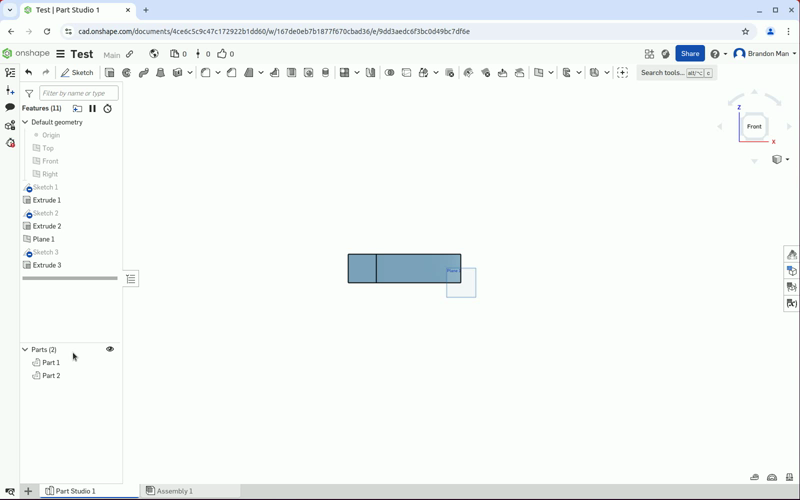
key(shift+p)
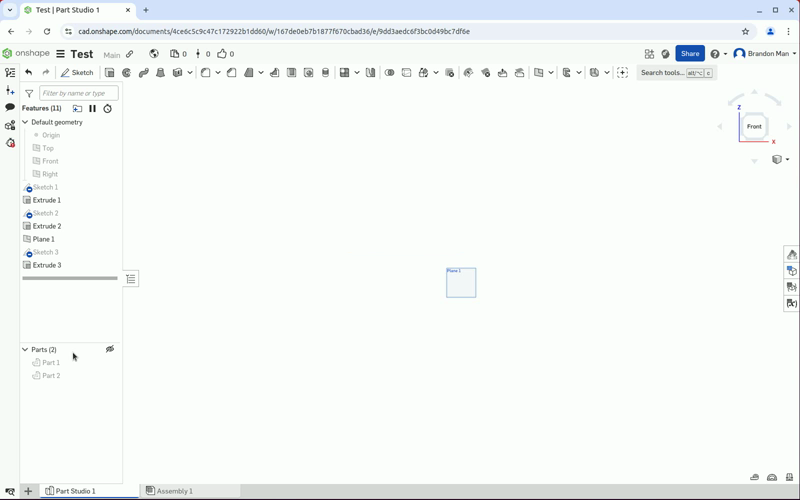
key(space)
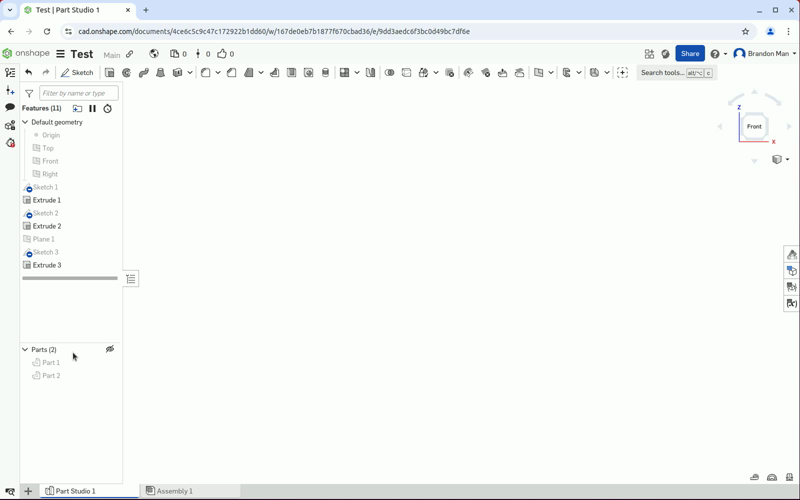
key_down(shift)
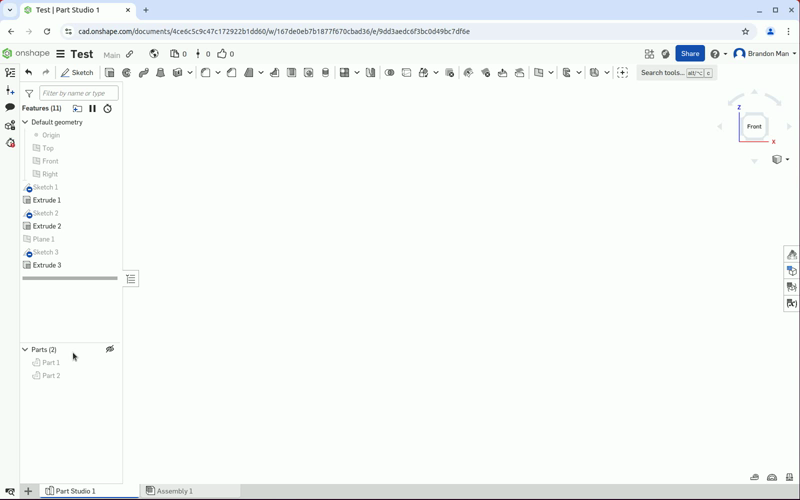
key(down)
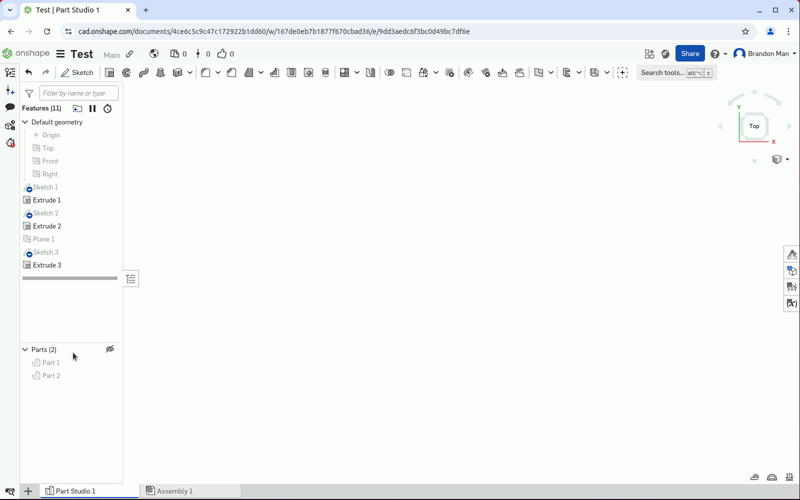
key_up(shift)
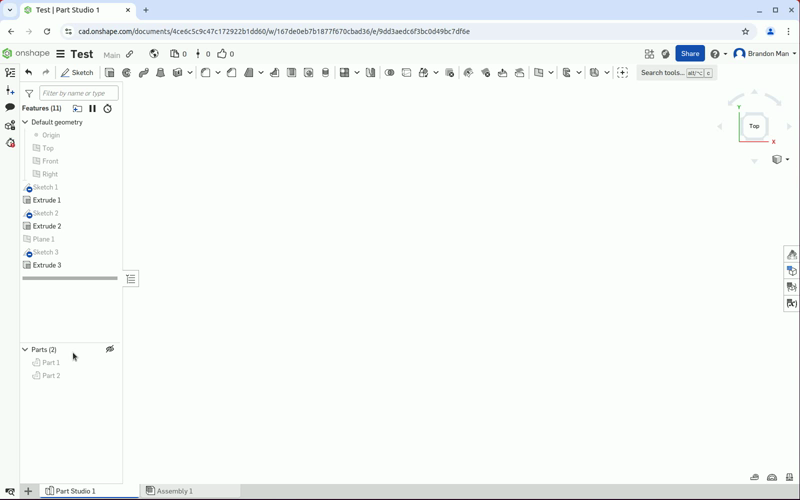
mouse_move(73, 352)
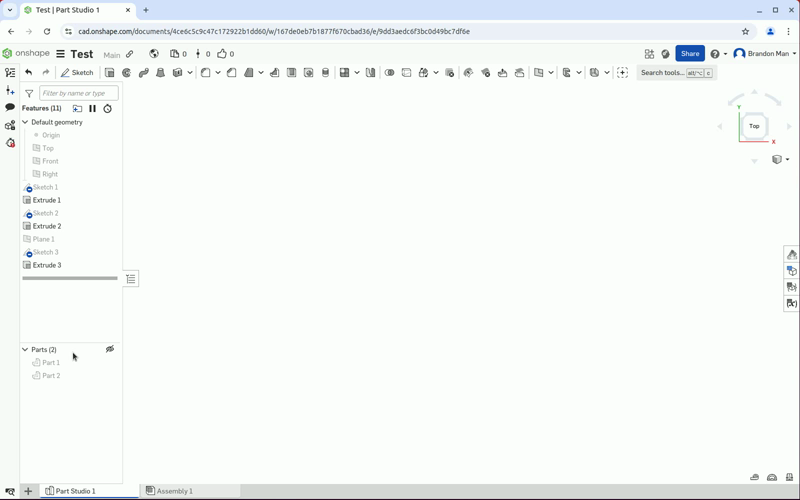
key(shift+y)
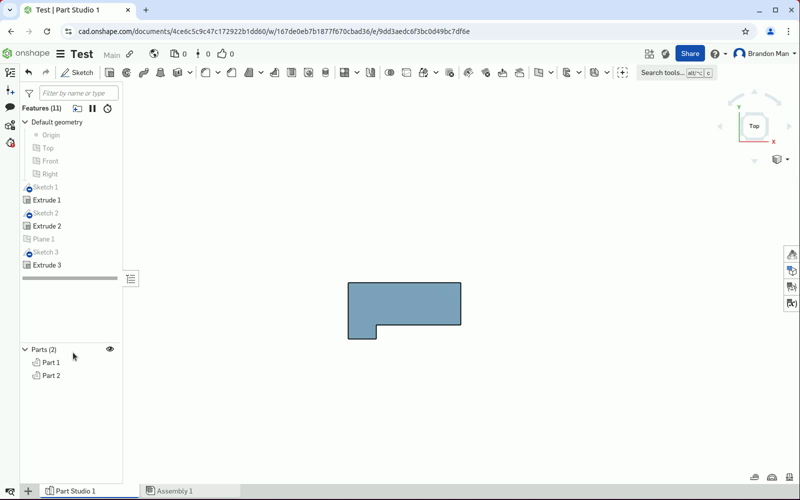
mouse_move(541, 75)
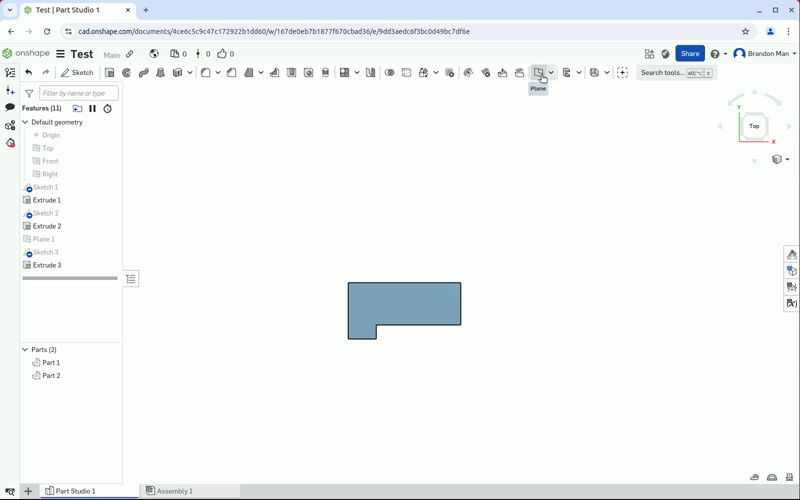
click(541, 75)
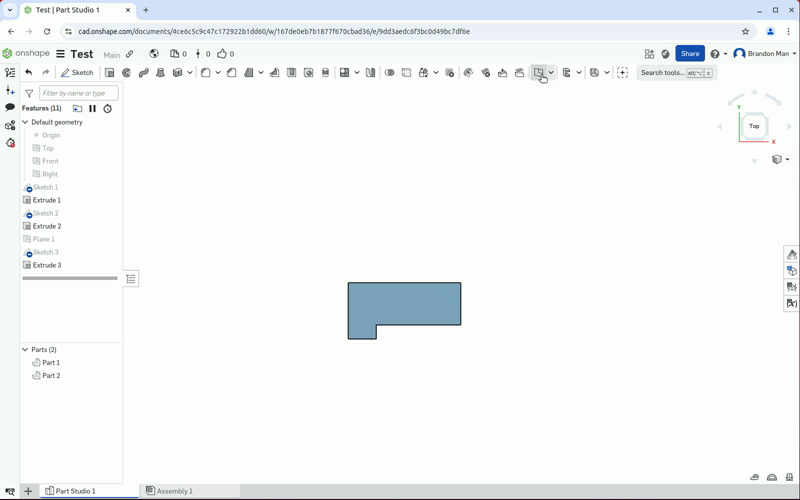
mouse_move(73, 150)
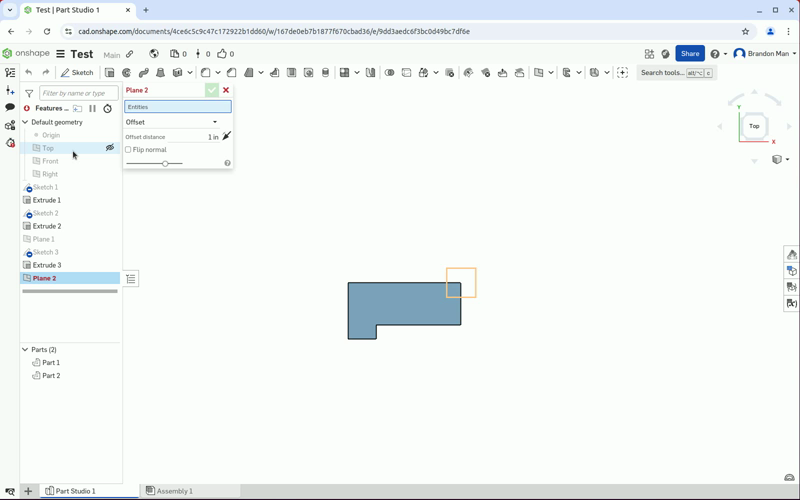
click(73, 150)
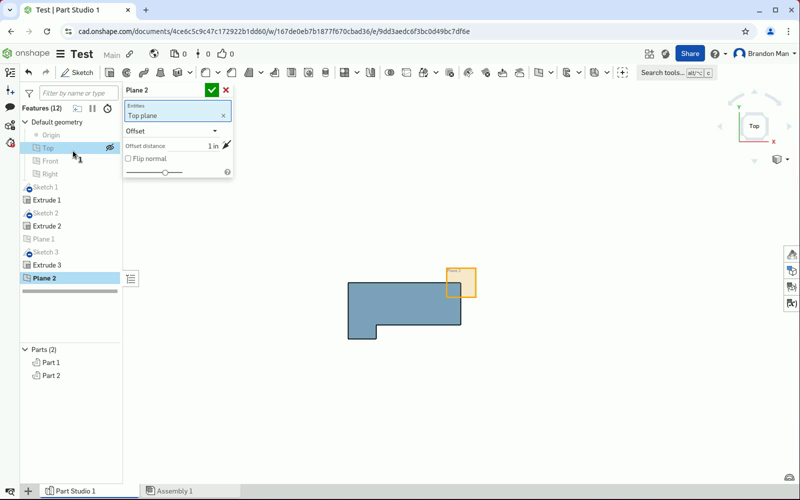
key(tab, 2)
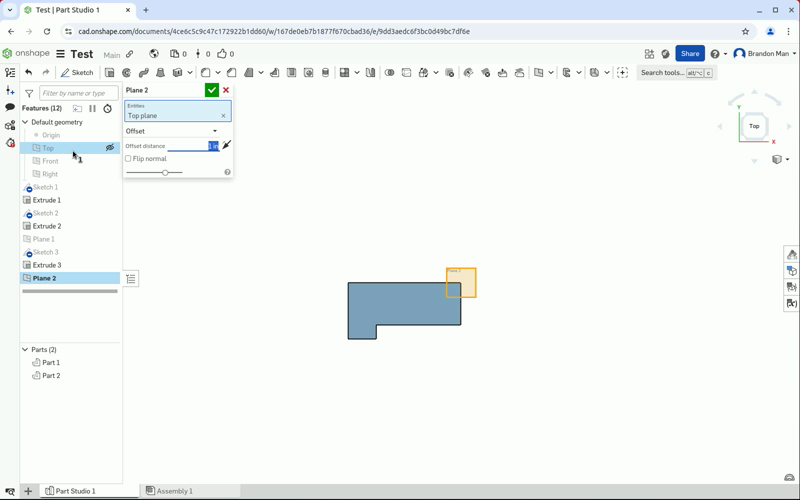
text(5.792)
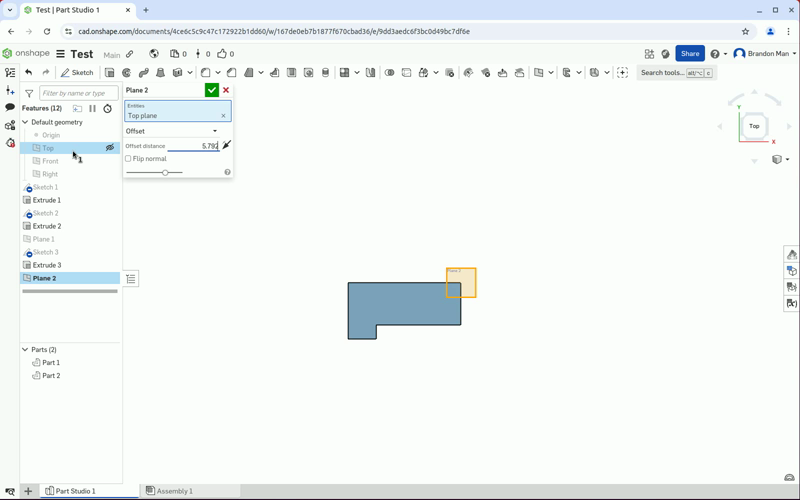
key(enter, 2)
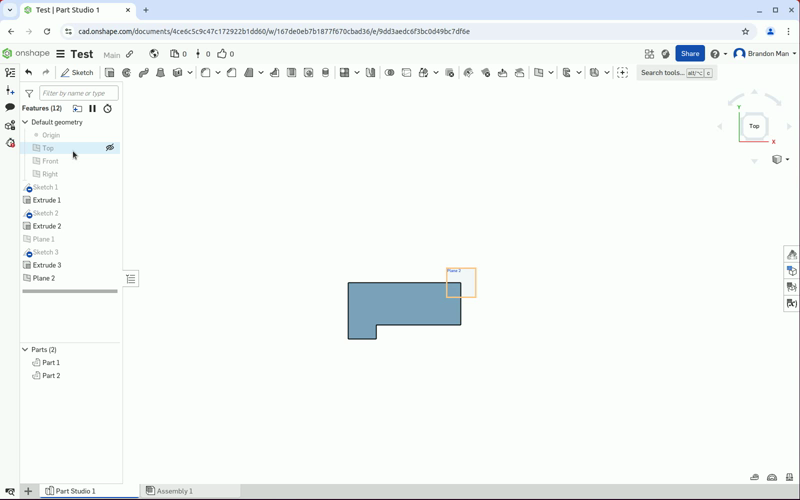
key(shift+s)
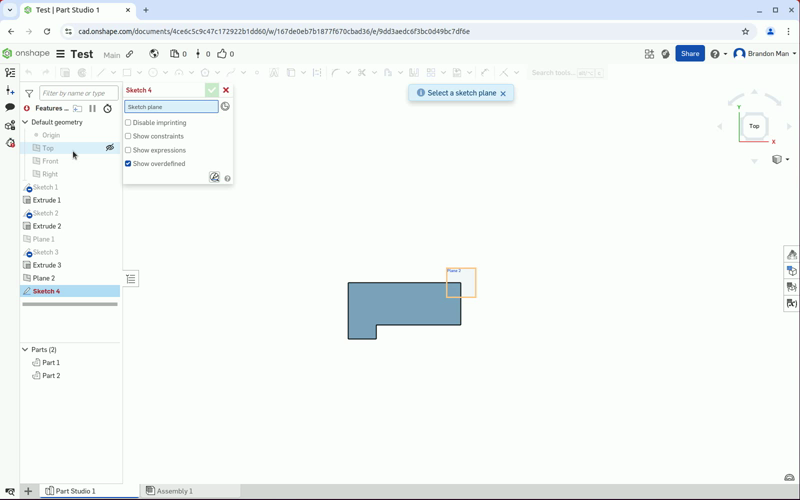
mouse_move(73, 280)
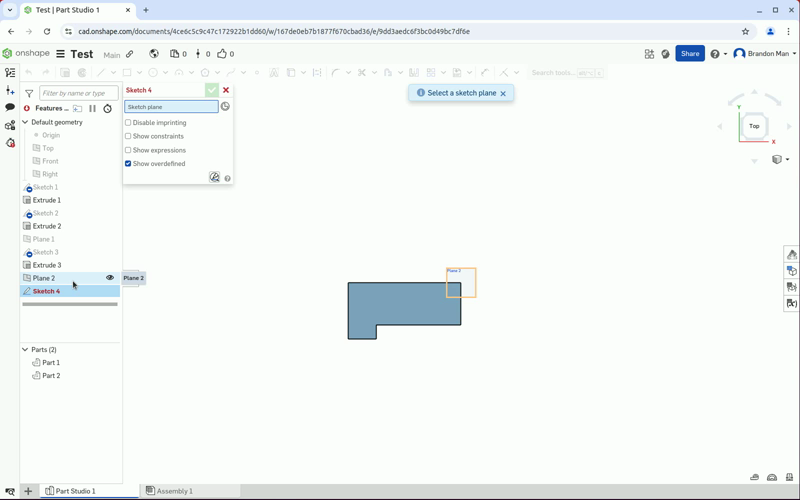
click(73, 280)
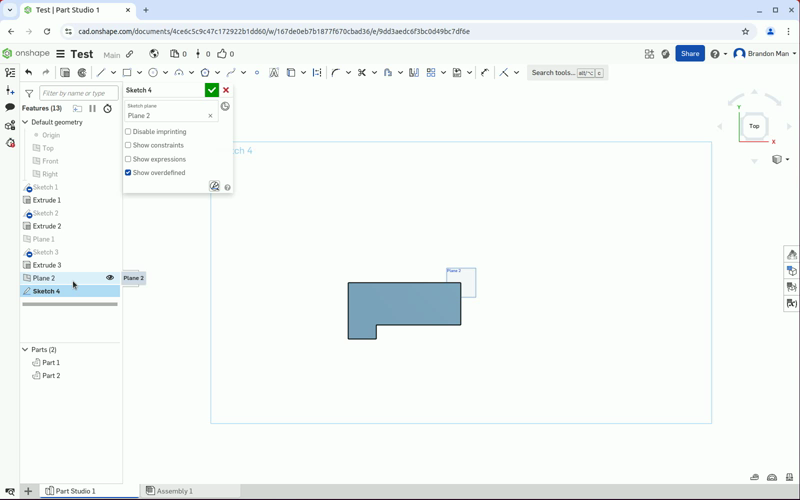
mouse_move(73, 352)
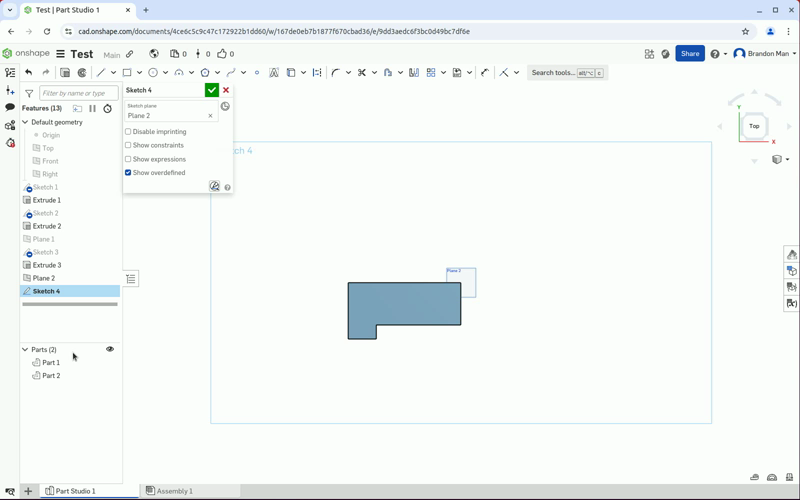
key(y)
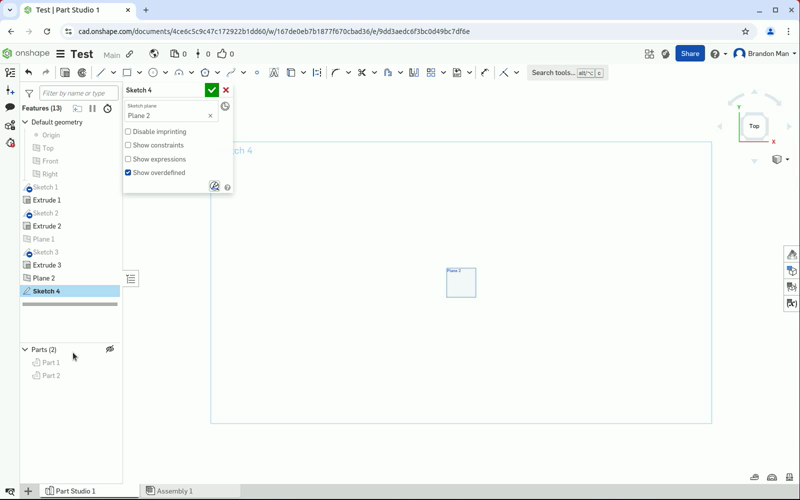
key(l)
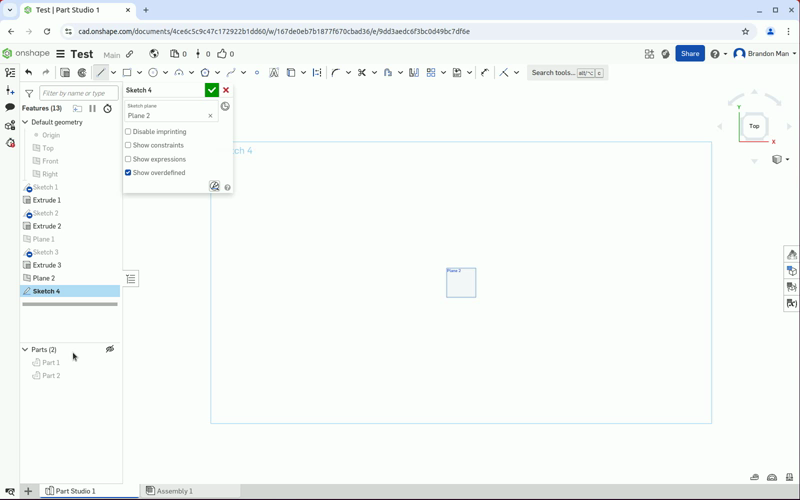
key_down(shift)
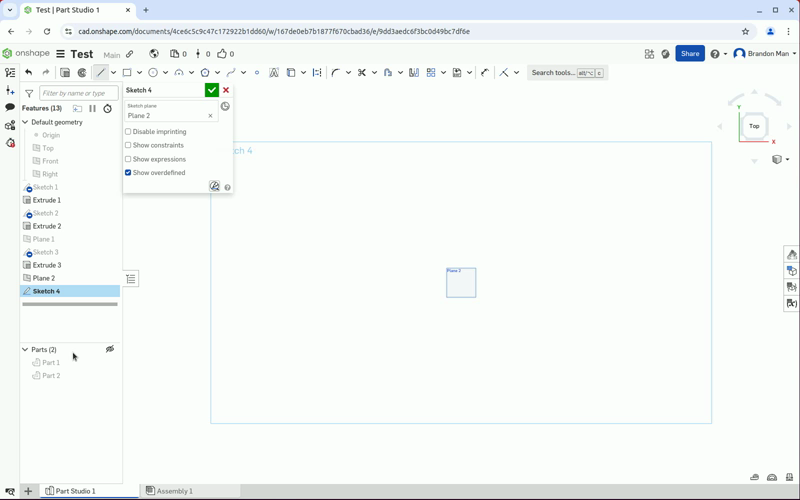
mouse_move(348, 297)
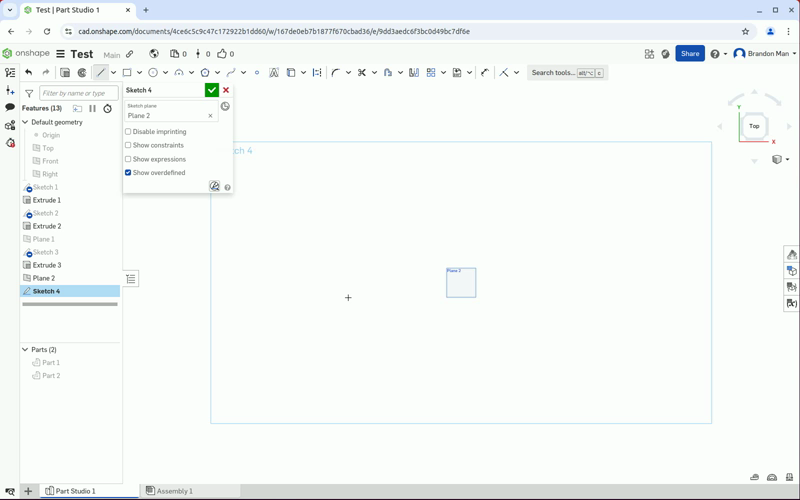
click(348, 297)
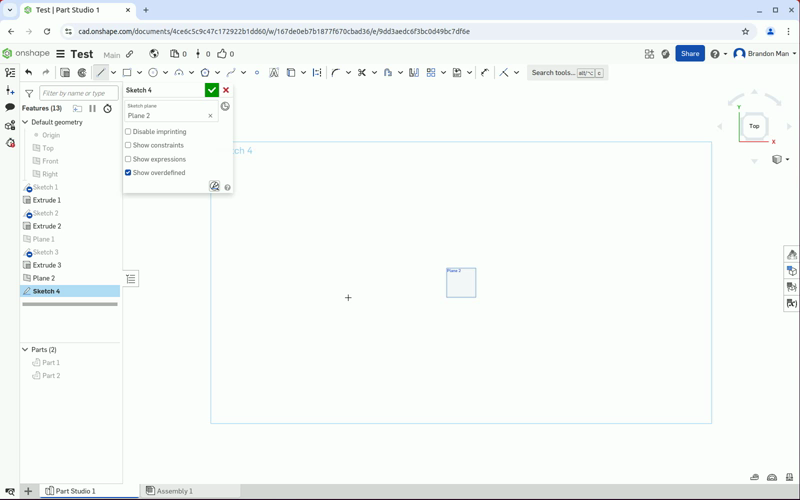
key_up(shift)
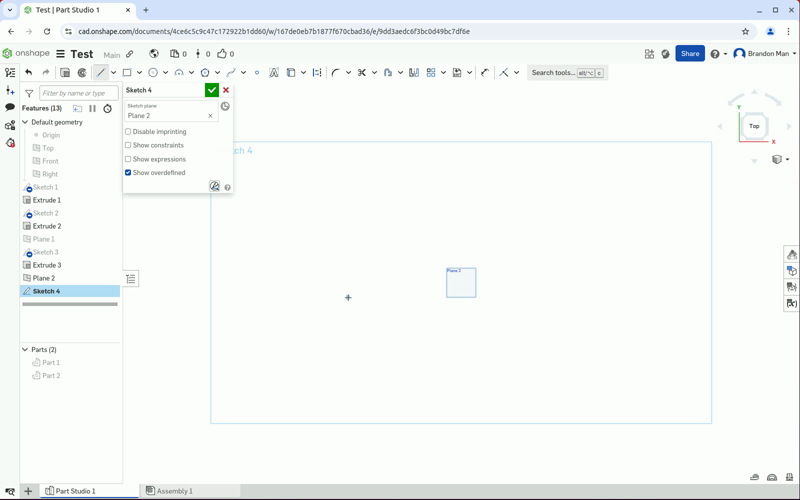
key_down(shift)
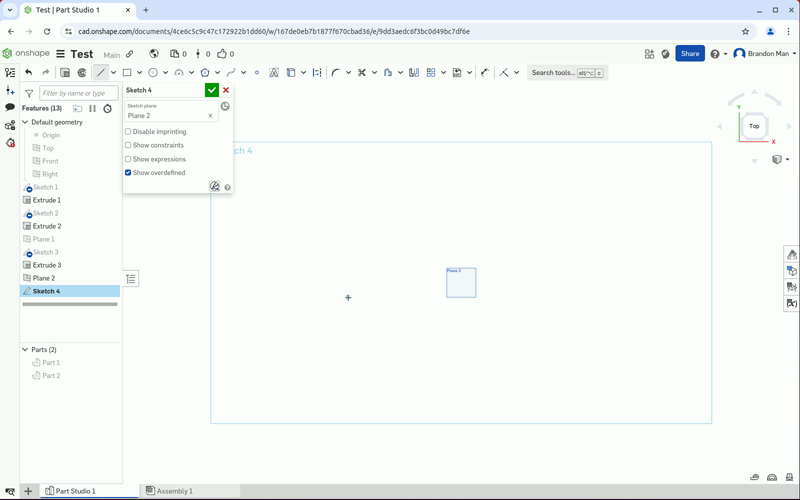
mouse_move(378, 297)
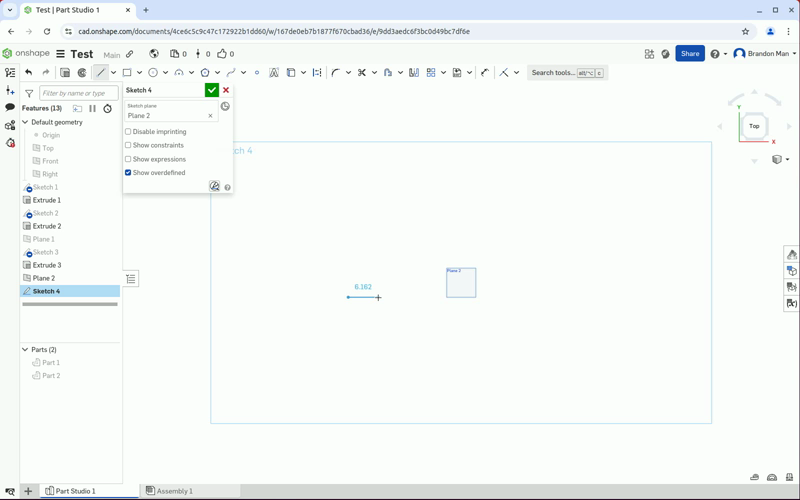
mouse_move(377, 297)
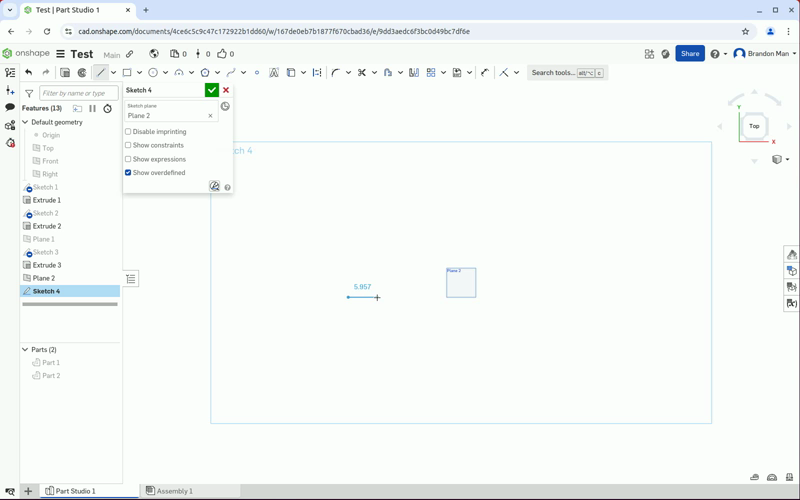
click(377, 297)
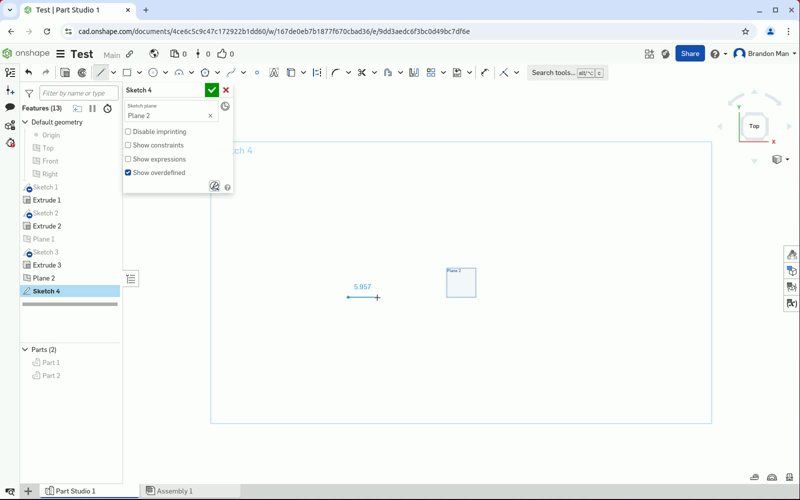
key_up(shift)
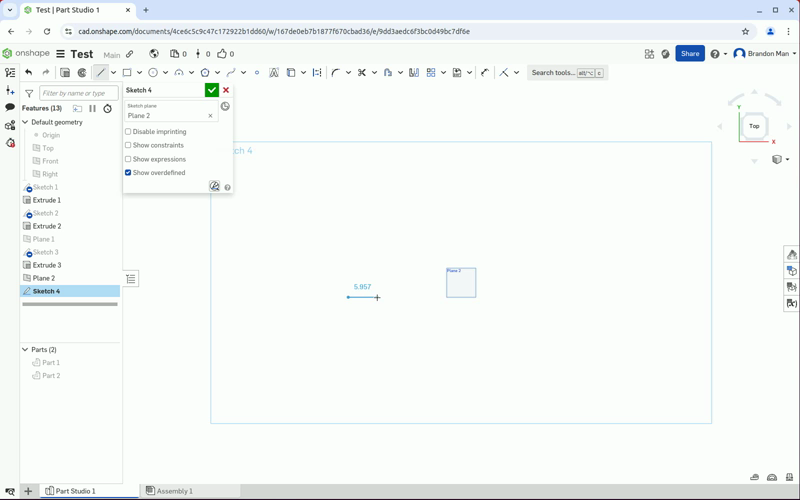
key_down(shift)
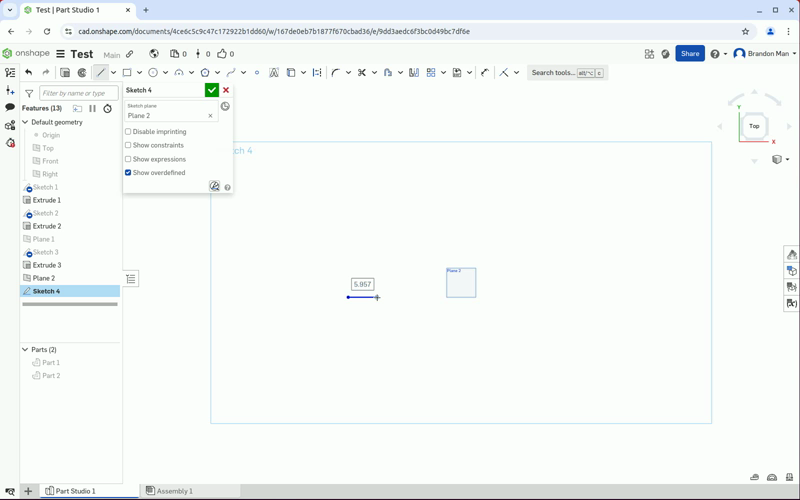
mouse_move(407, 297)
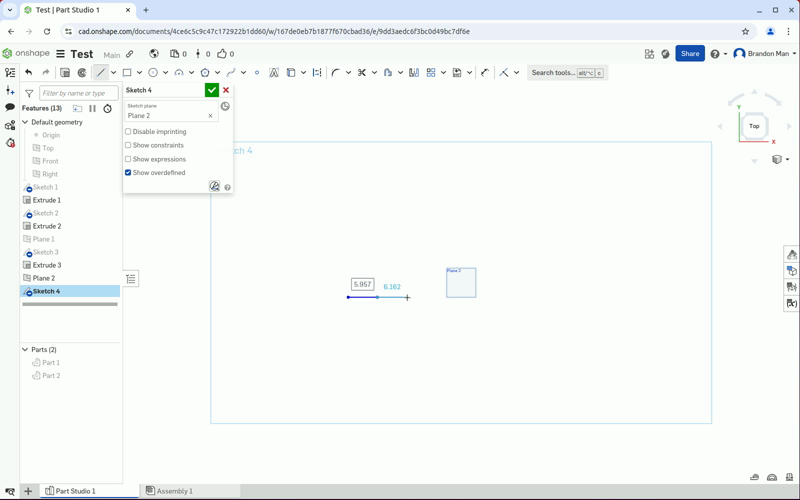
mouse_move(377, 282)
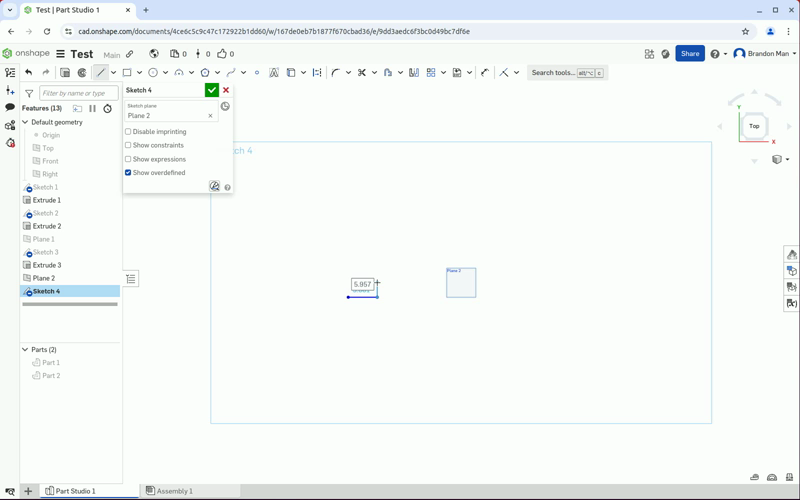
click(377, 282)
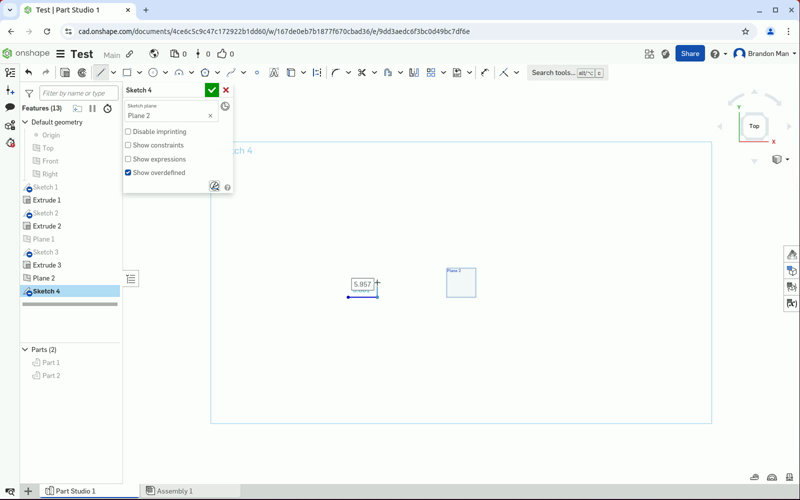
key_up(shift)
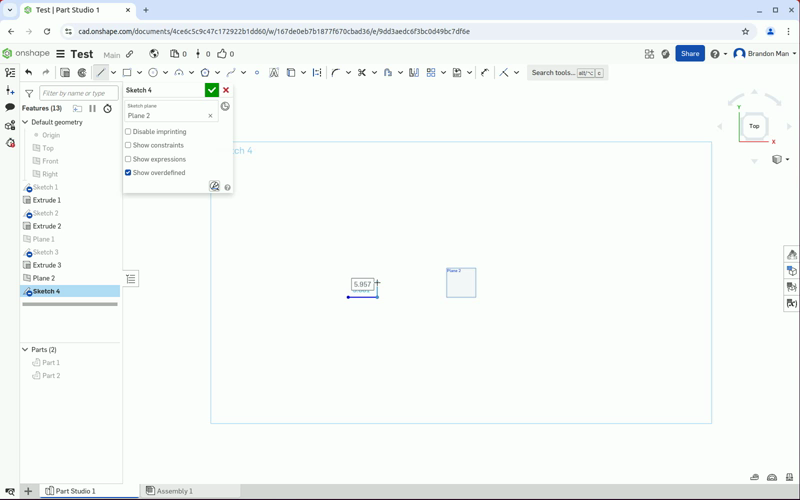
key_down(shift)
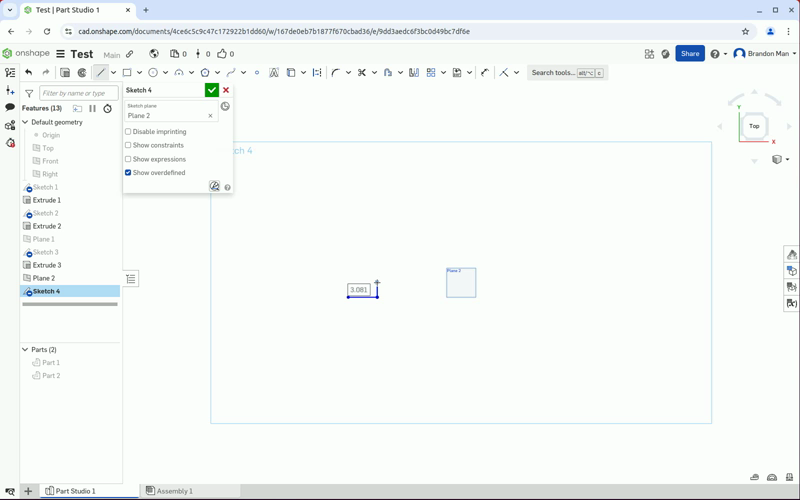
mouse_move(407, 282)
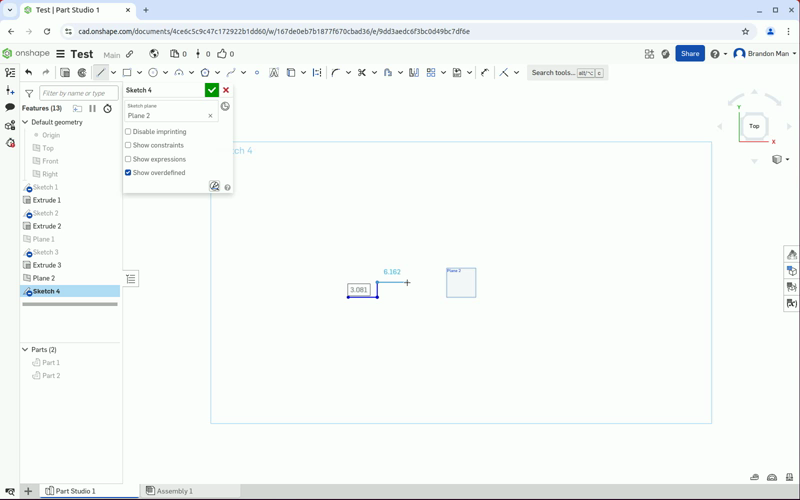
mouse_move(348, 282)
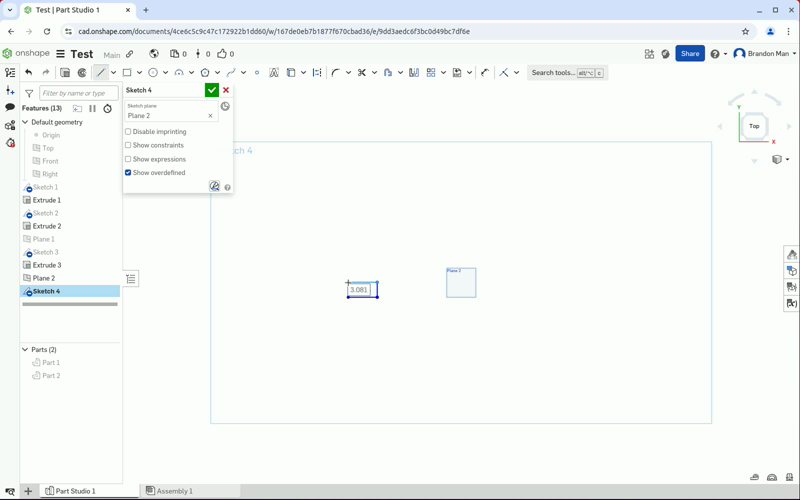
click(348, 282)
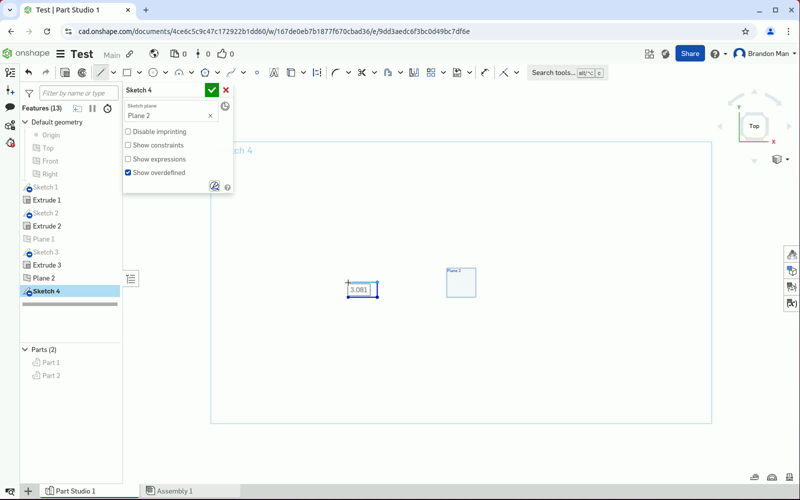
key_up(shift)
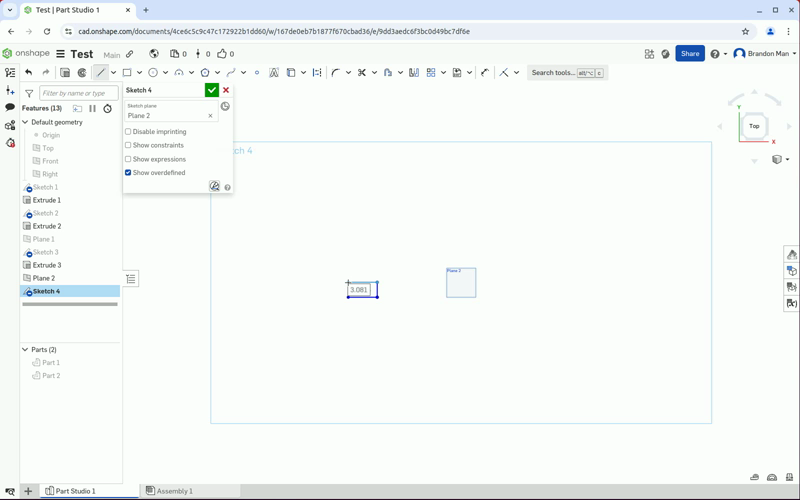
mouse_move(378, 282)
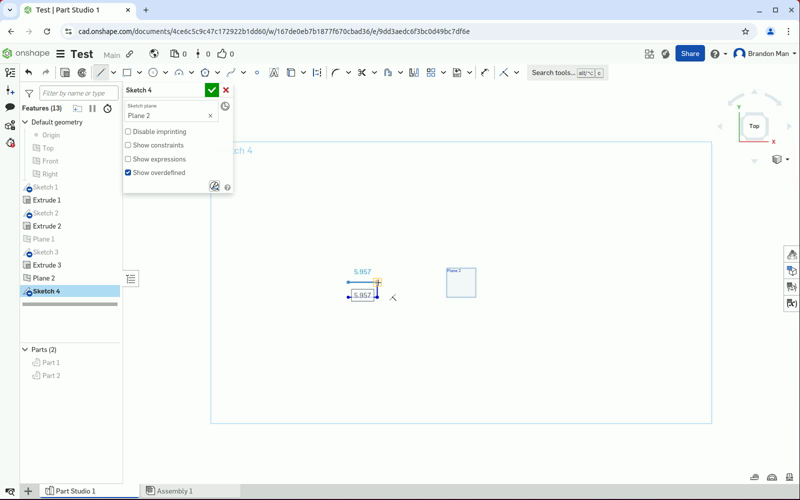
key_down(shift)
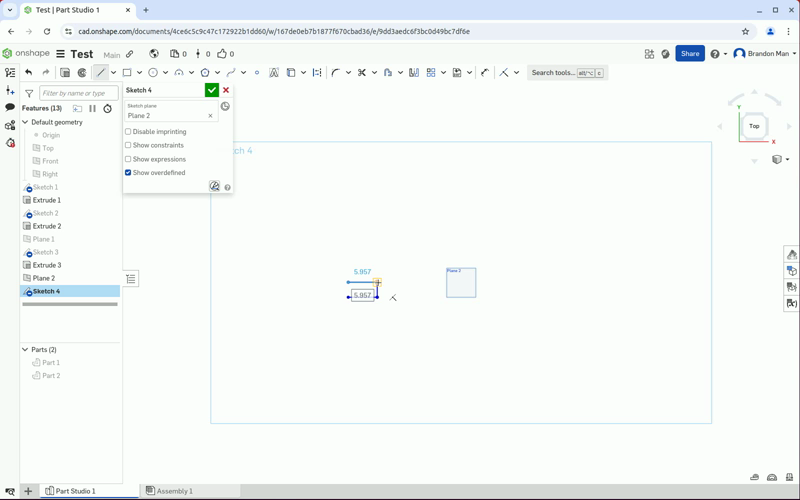
mouse_move(348, 297)
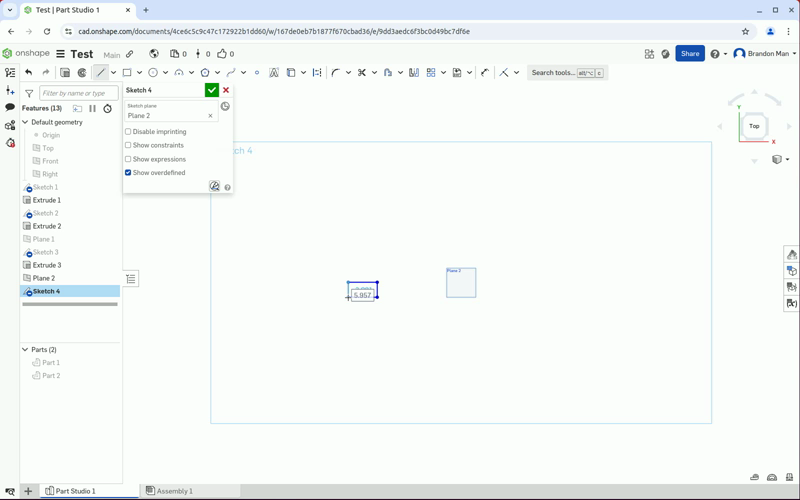
key_up(shift)
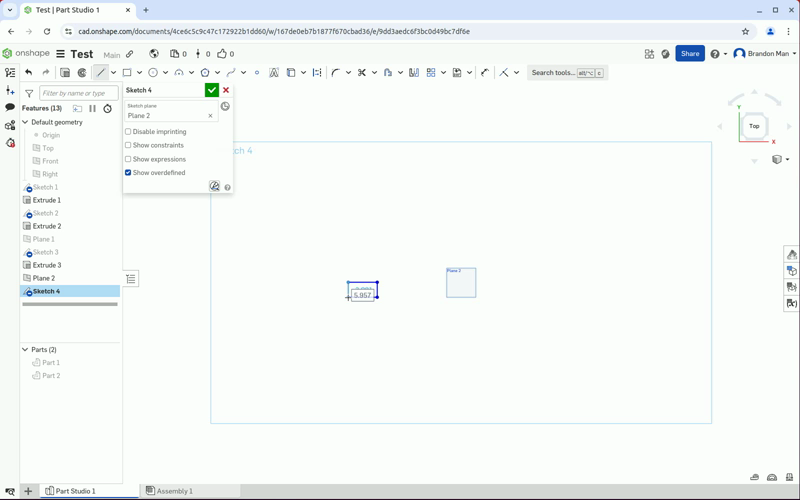
click(348, 297)
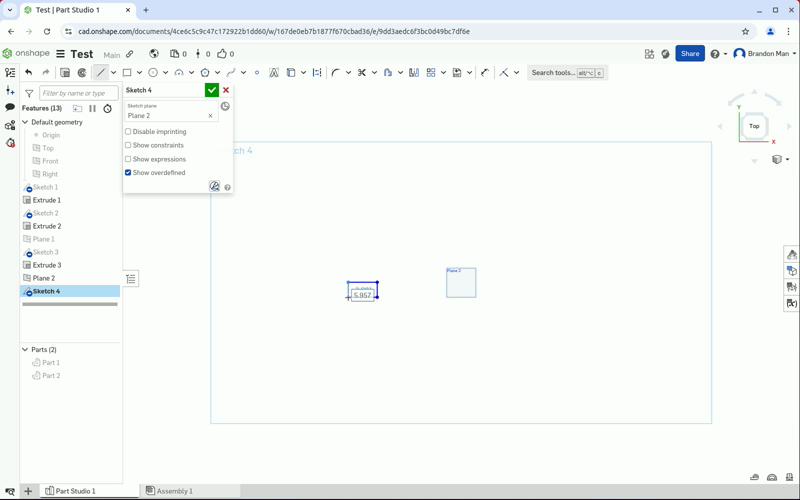
key(esc)
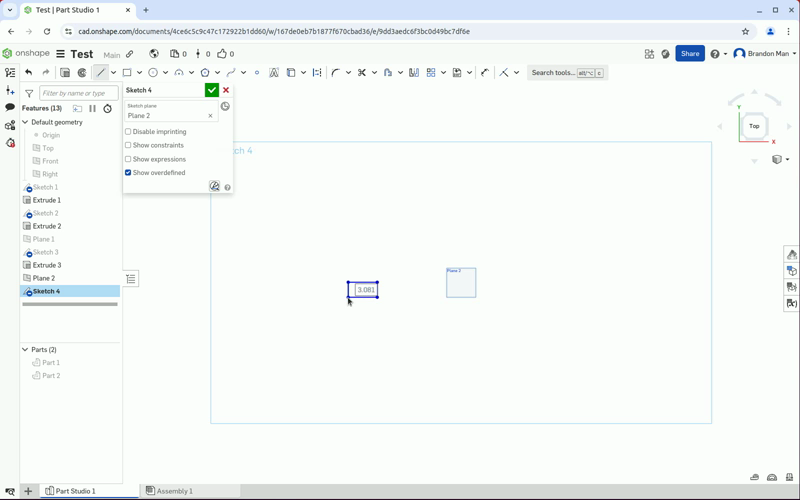
mouse_move(361, 287)
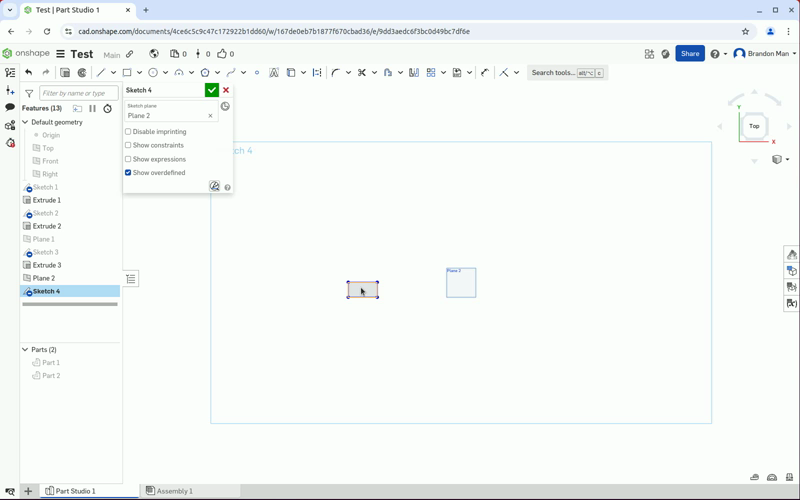
scroll(6)
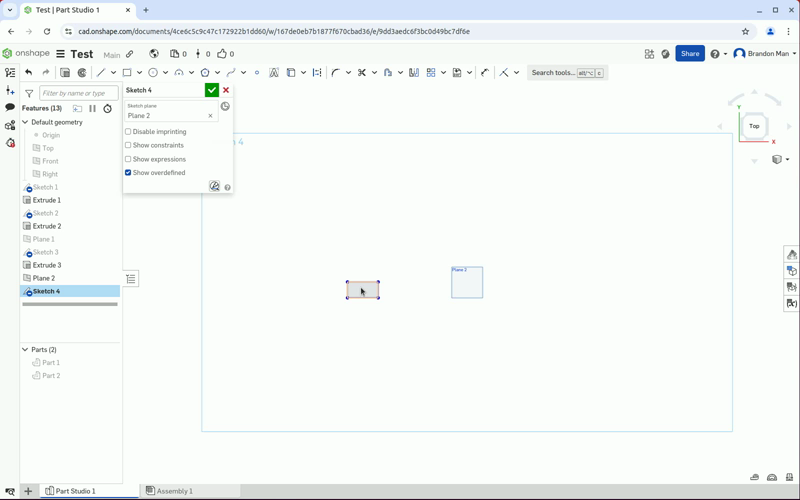
scroll(6)
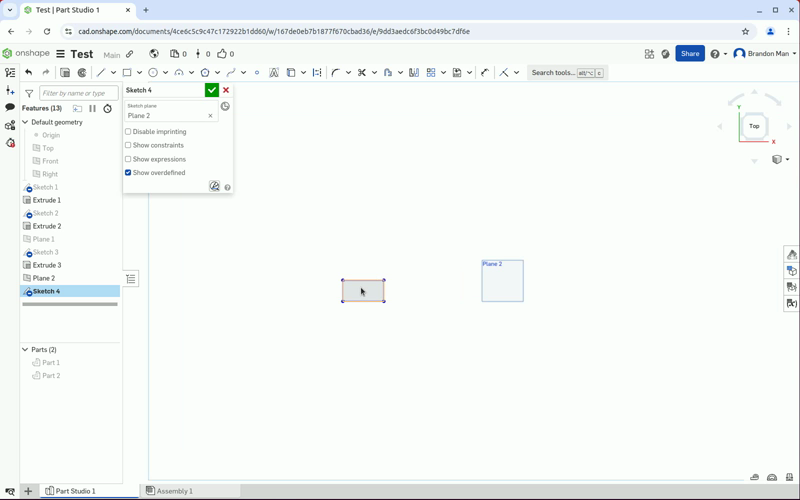
scroll(6)
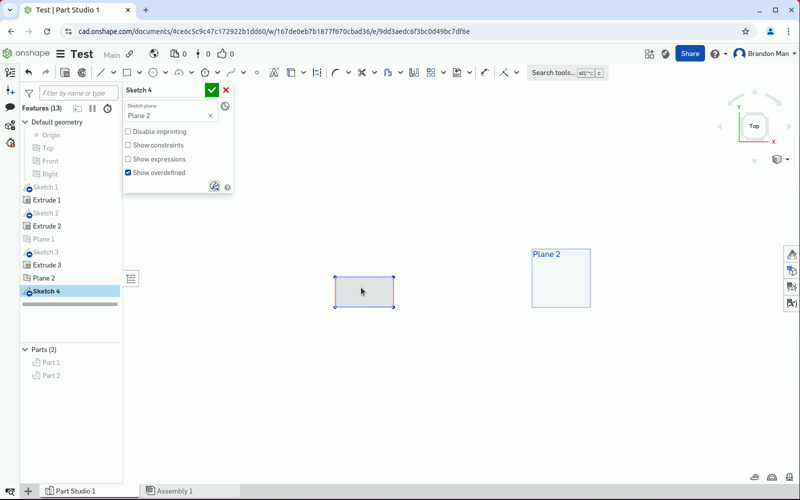
scroll(6)
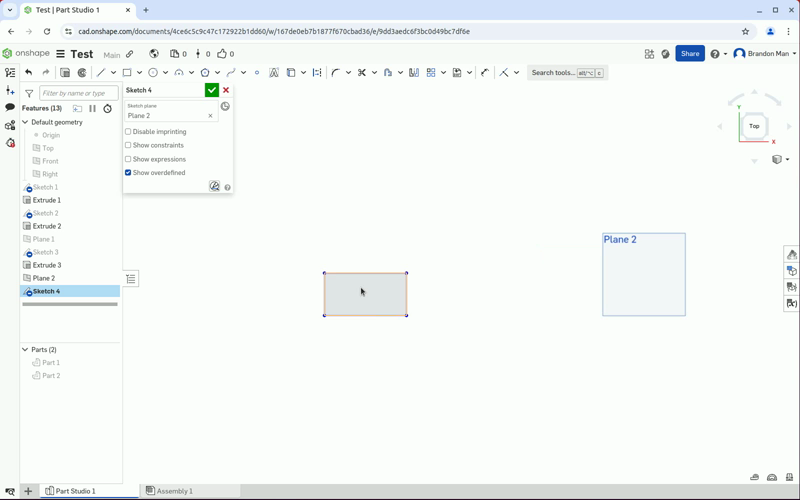
scroll(6)
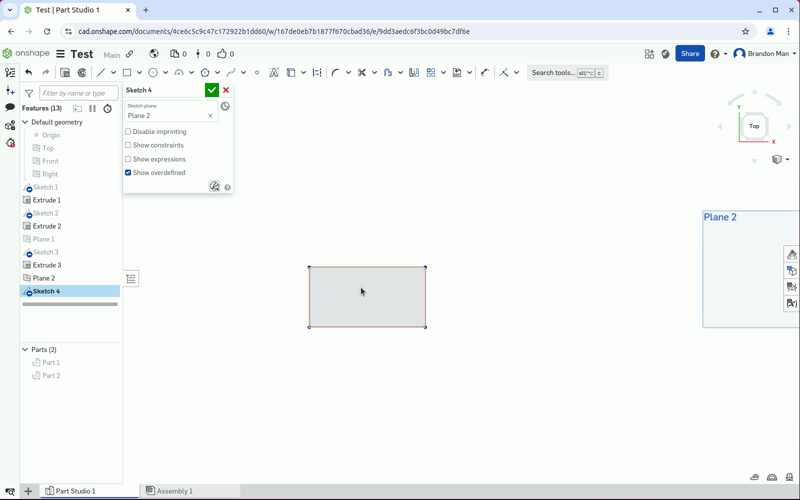
scroll(6)
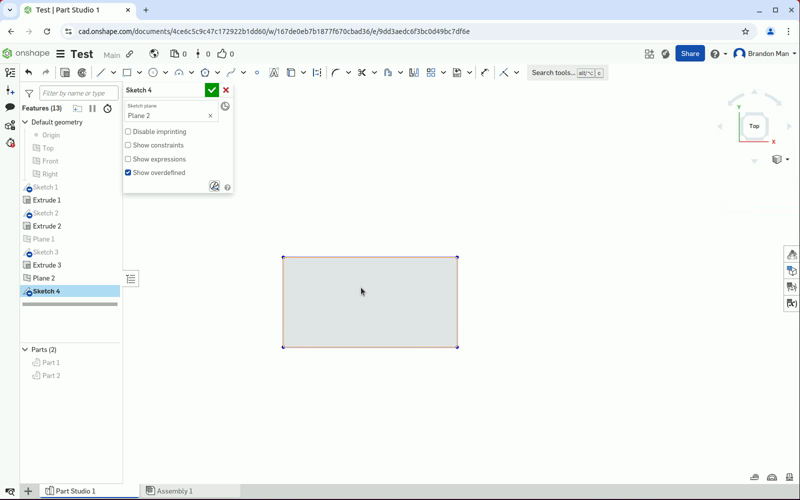
scroll(6)
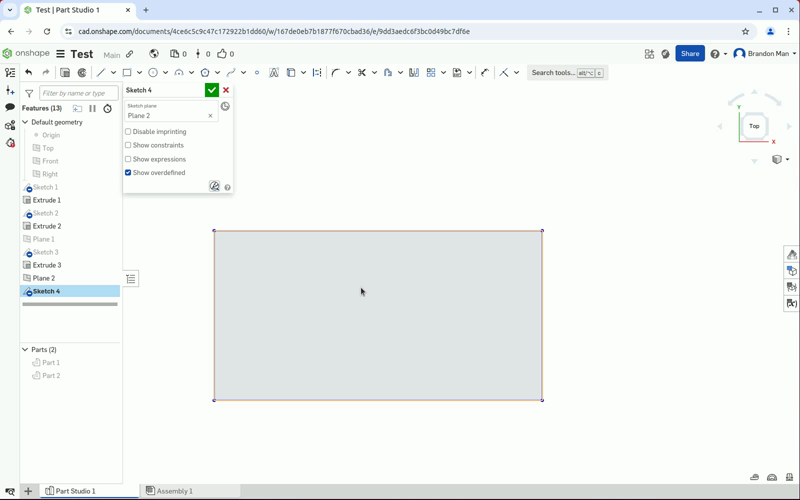
click(361, 287)
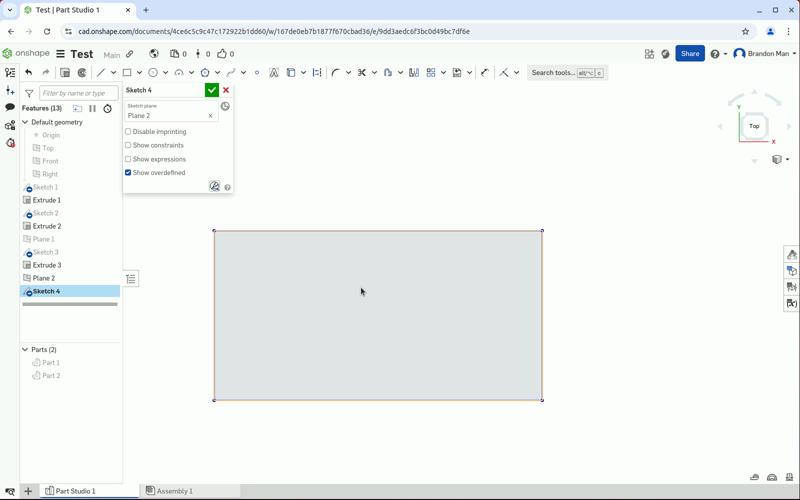
scroll(-6)
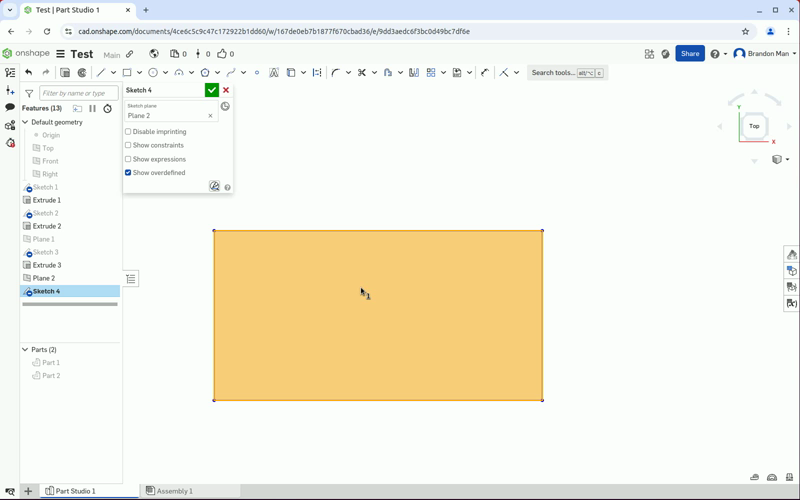
scroll(-6)
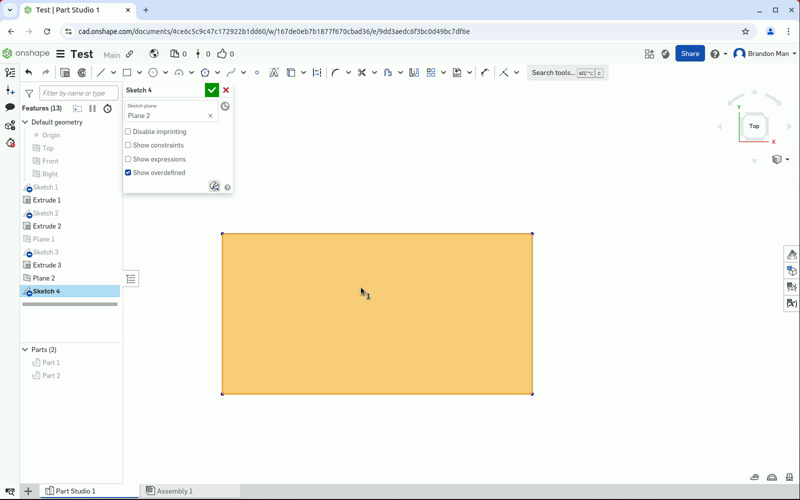
scroll(-6)
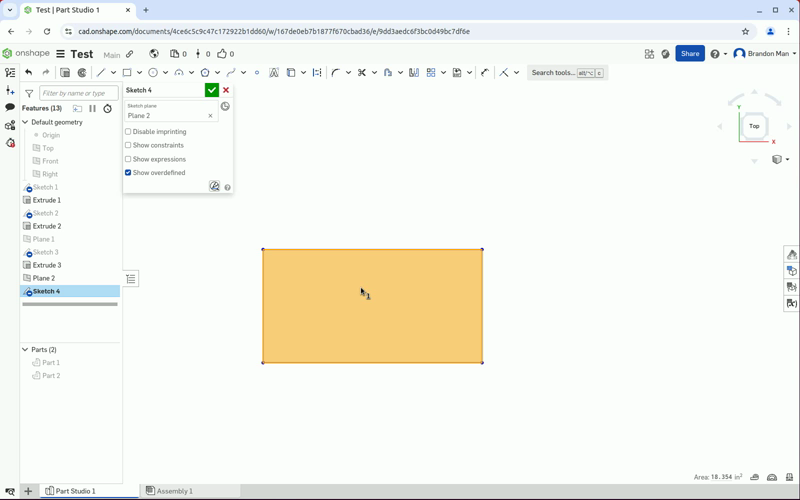
scroll(-6)
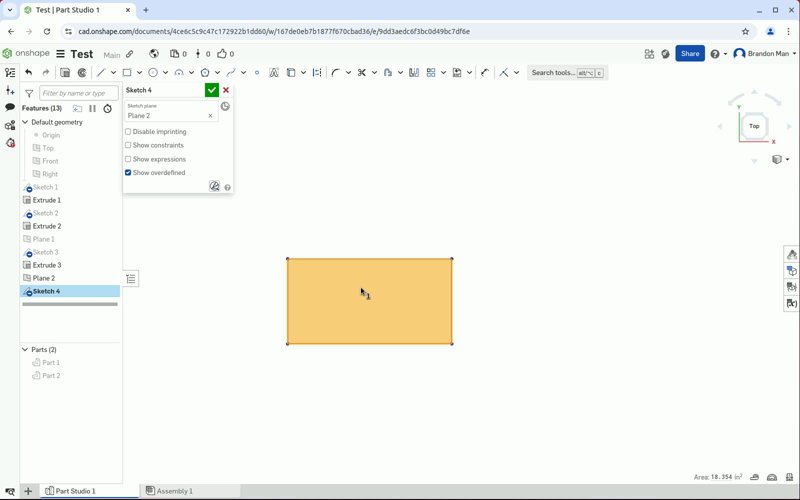
scroll(-6)
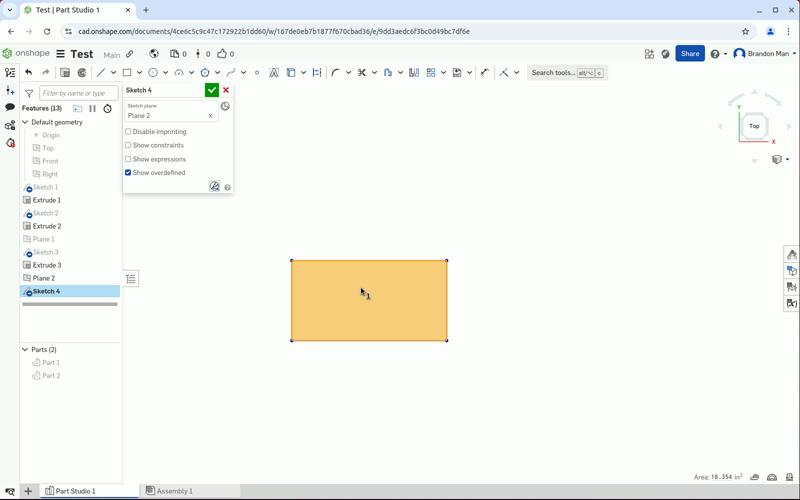
scroll(-6)
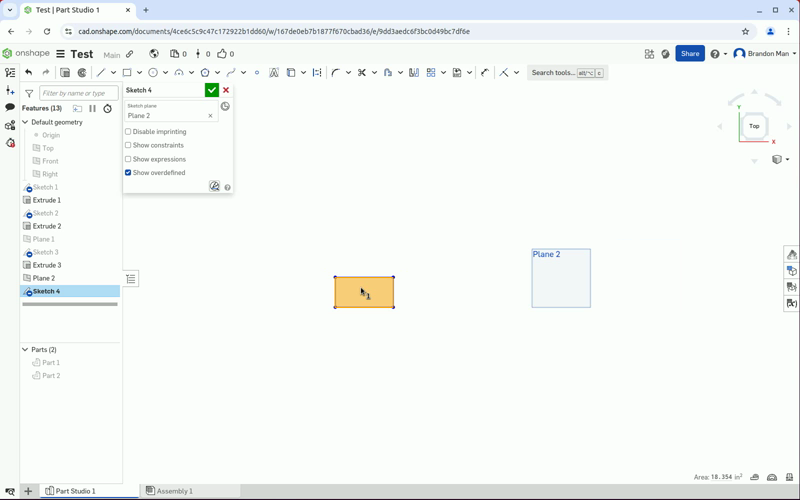
scroll(-6)
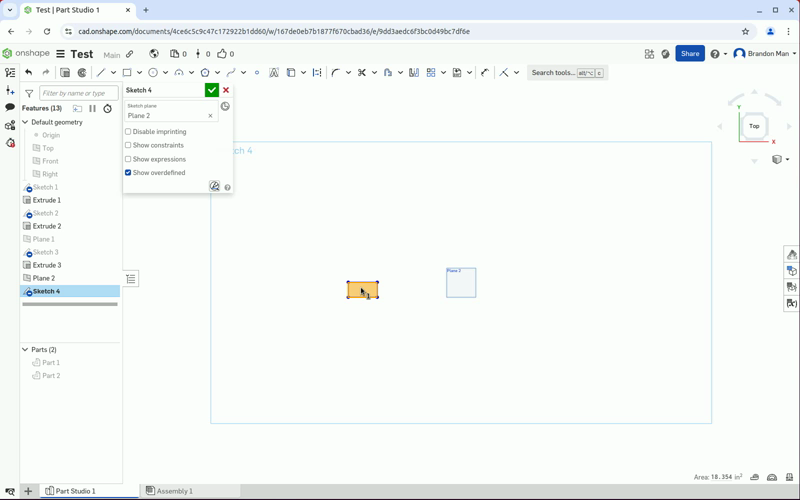
mouse_move(73, 352)
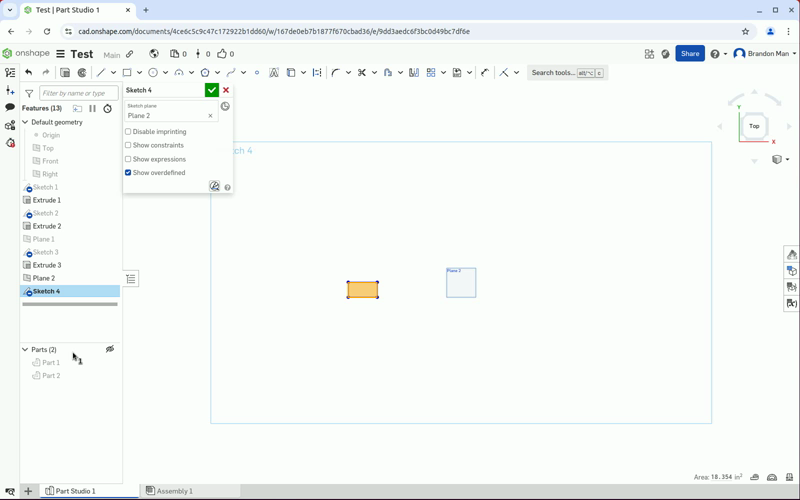
key(shift+y)
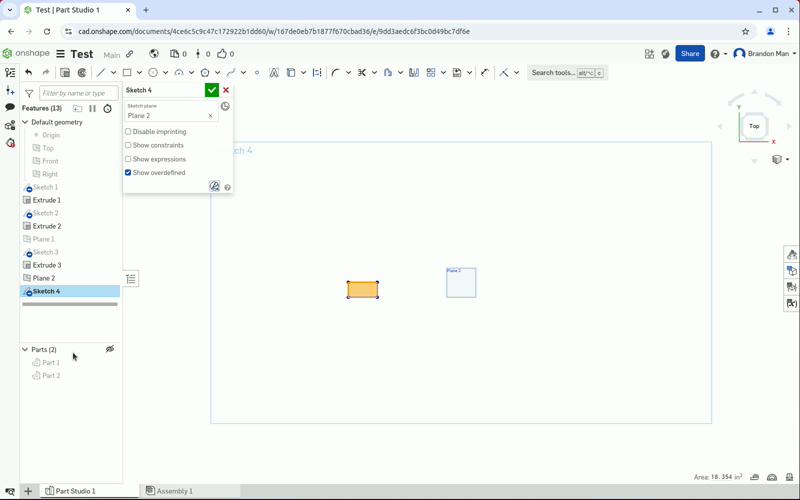
key(shift+e)
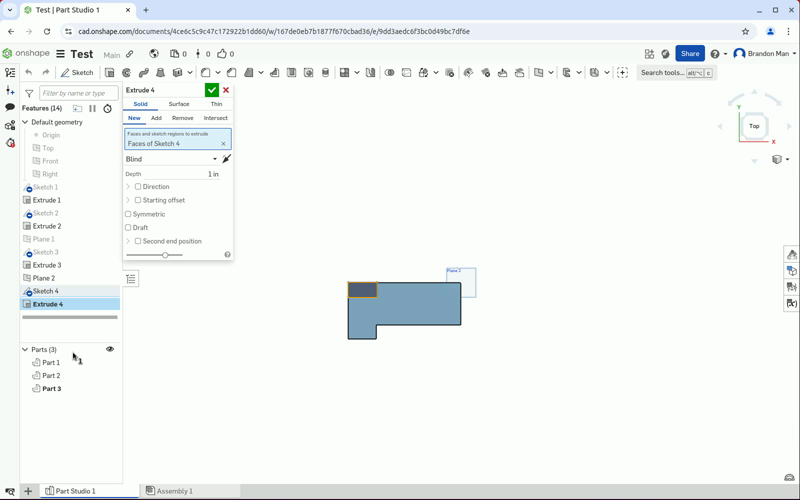
mouse_move(143, 106)
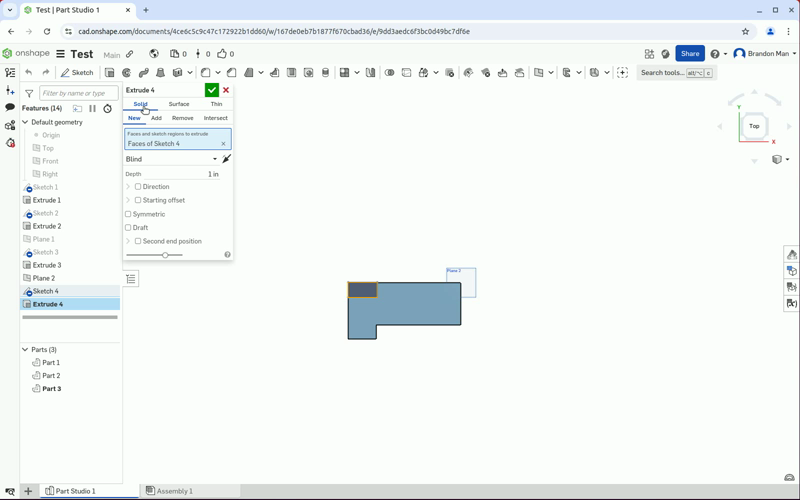
click(143, 106)
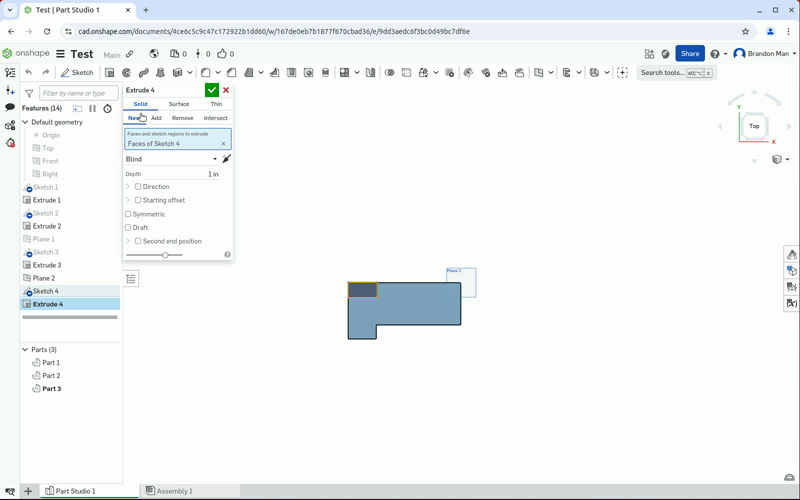
mouse_move(137, 120)
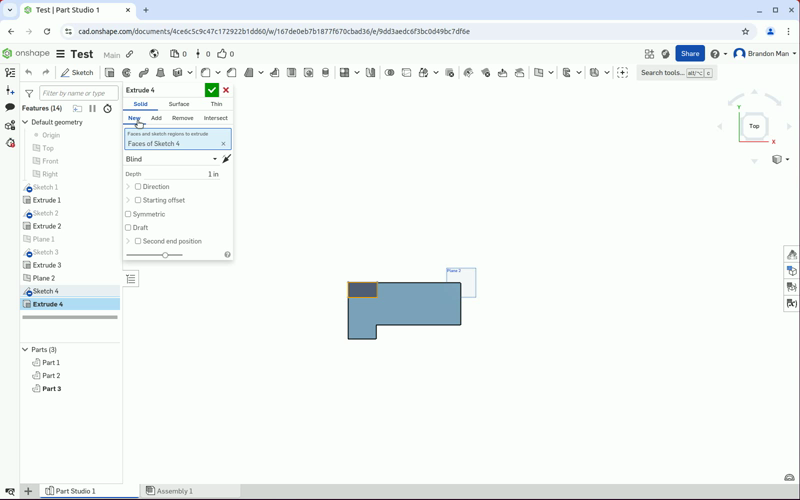
click(137, 120)
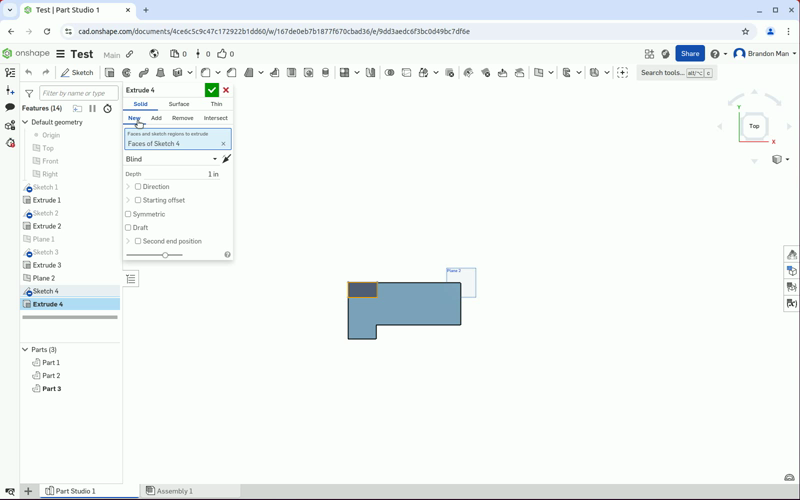
key(tab, 4)
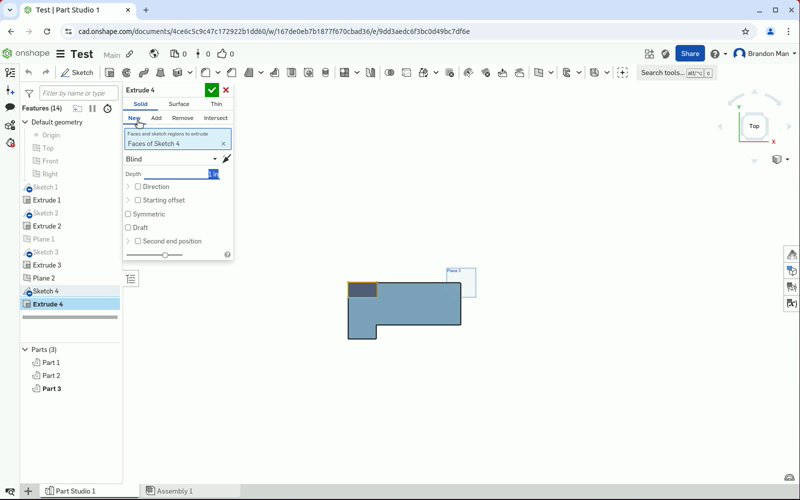
text(5.777)
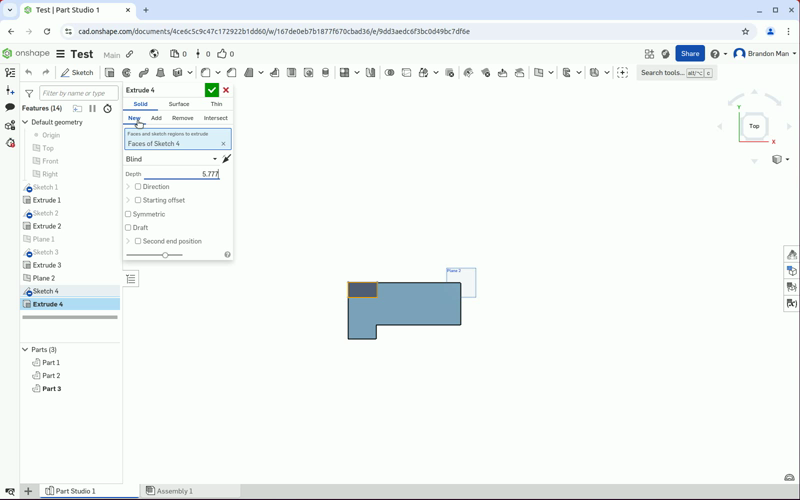
key(enter)
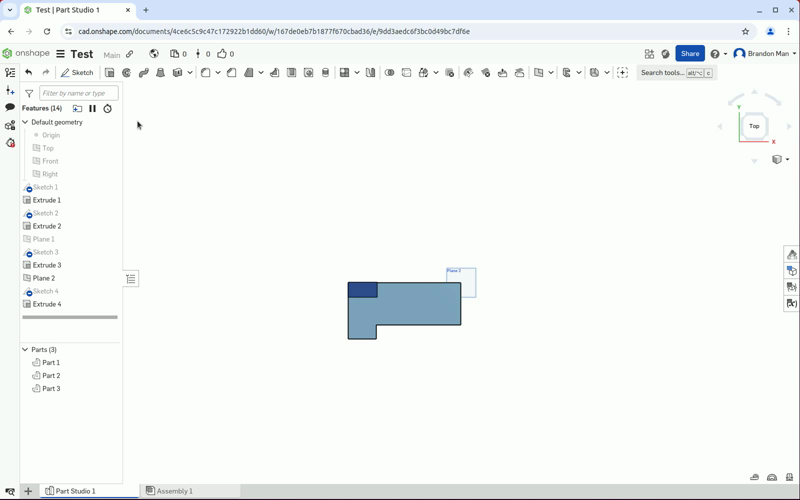
key(shift+h)
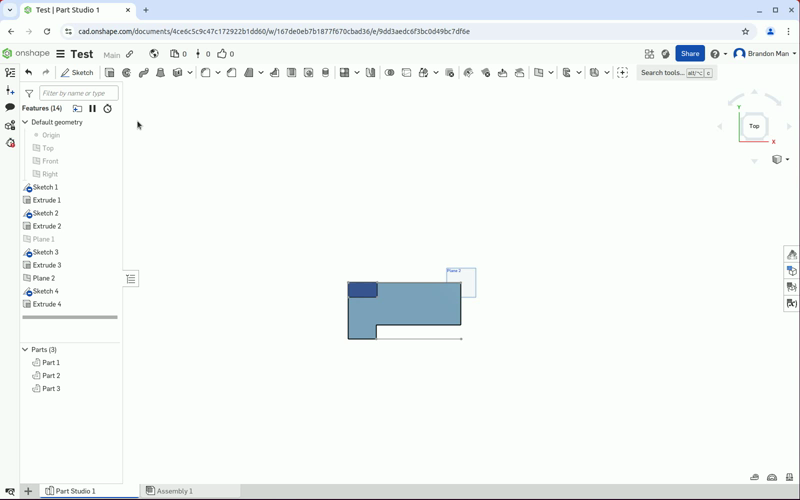
key(shift+h)
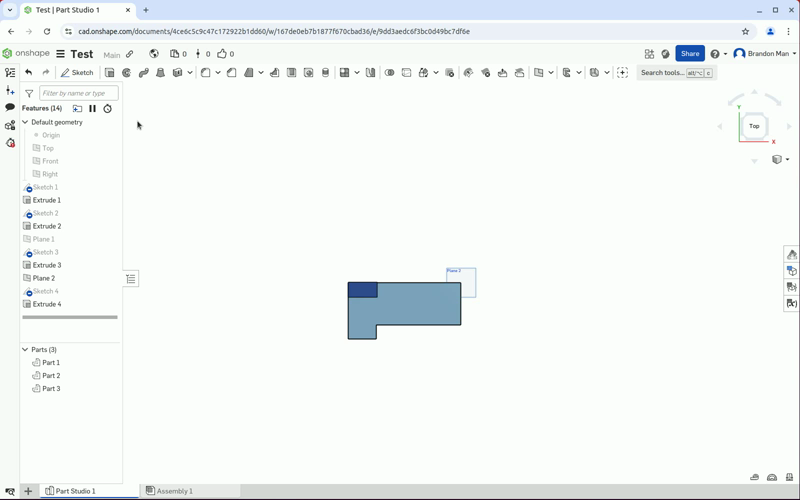
mouse_move(73, 189)
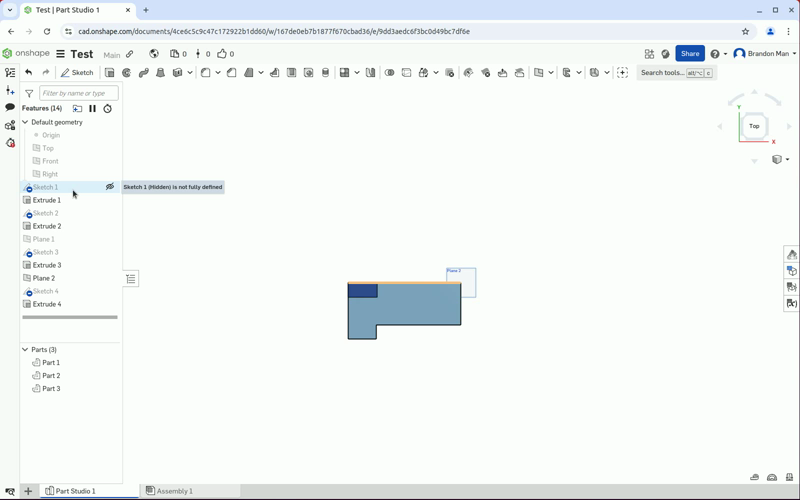
click(73, 189)
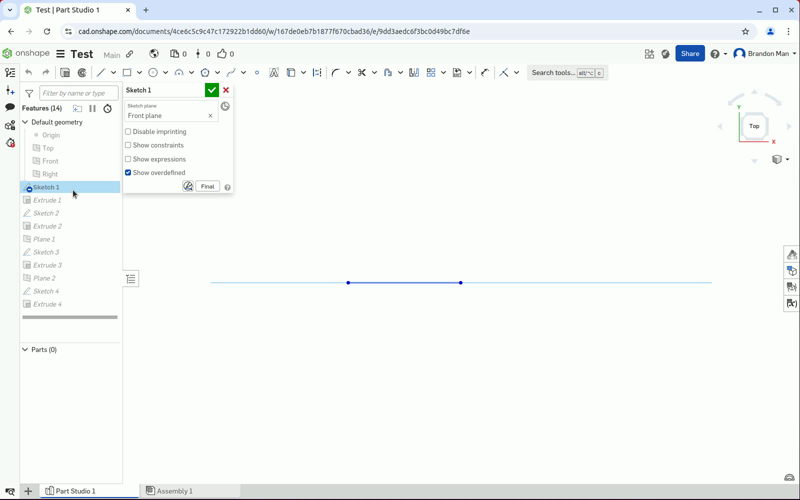
mouse_move(229, 92)
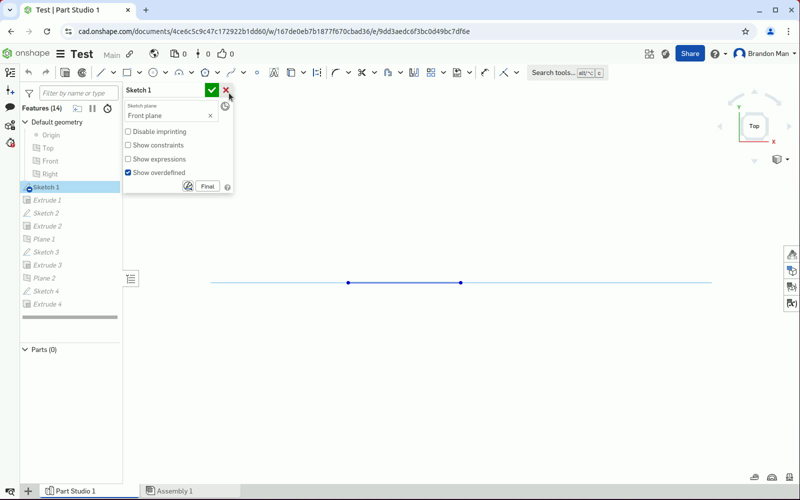
click(229, 92)
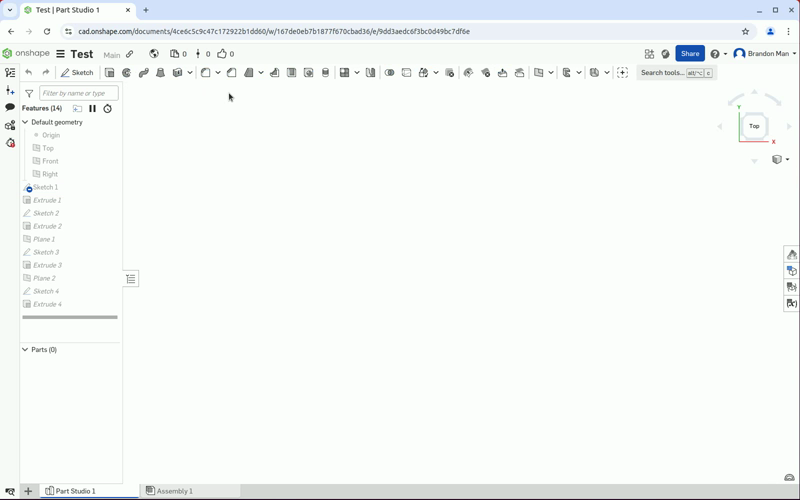
key(shift+s)
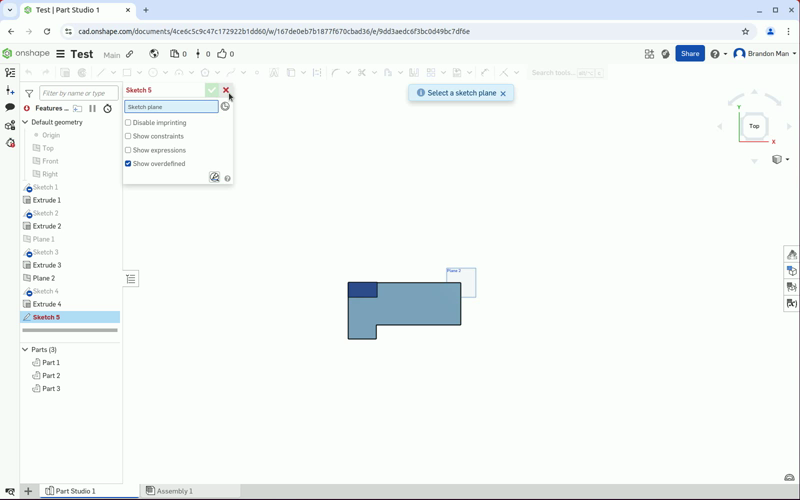
mouse_move(73, 280)
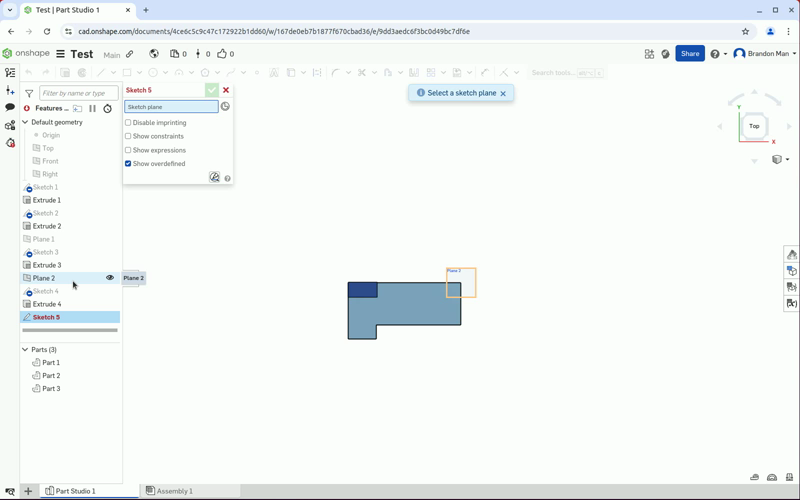
click(73, 280)
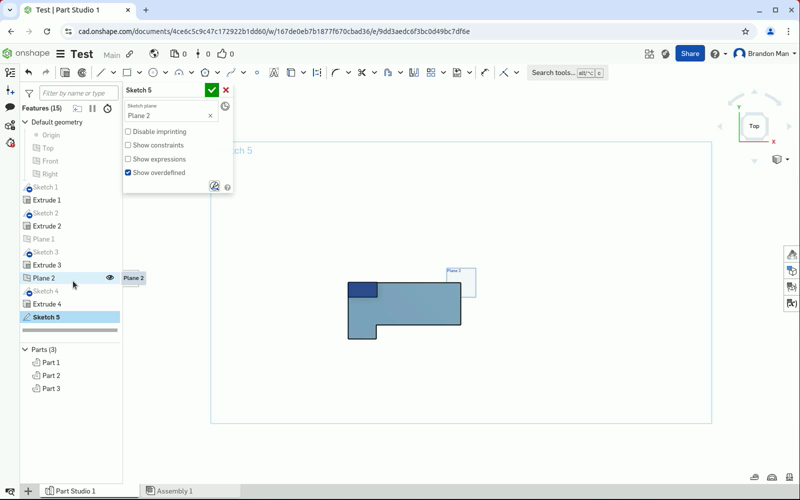
mouse_move(73, 352)
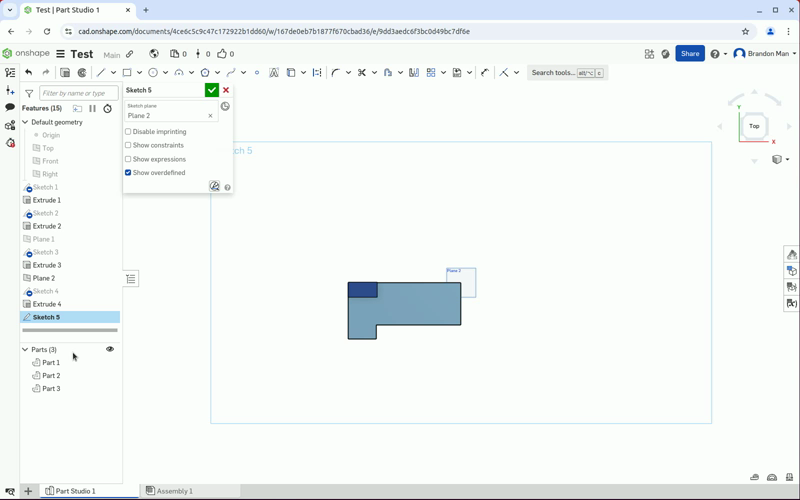
key(y)
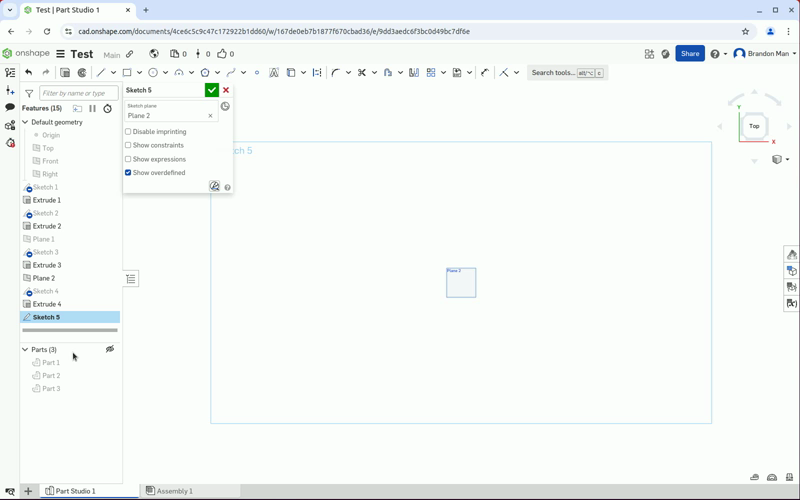
key(l)
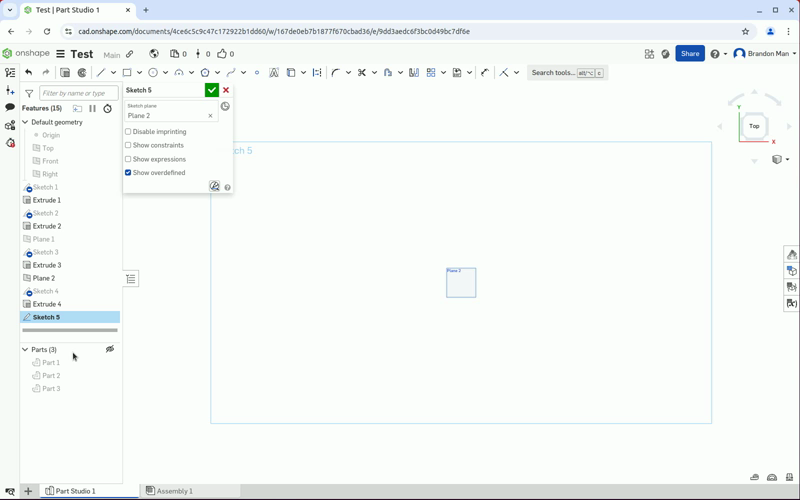
key_down(shift)
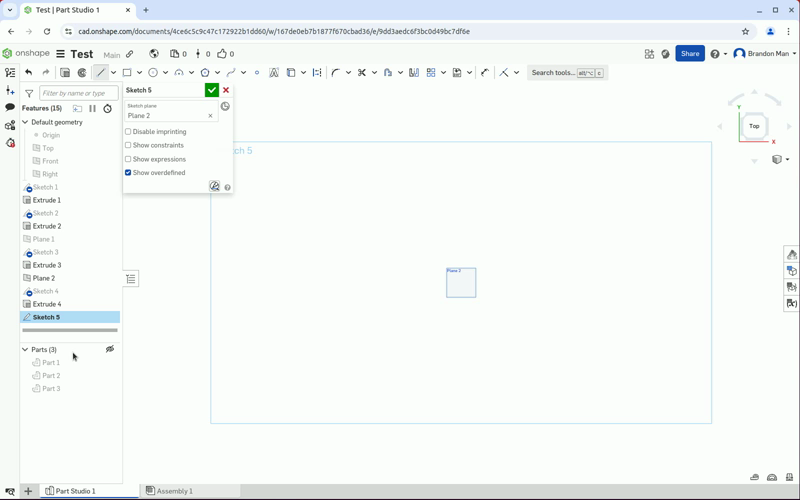
mouse_move(348, 297)
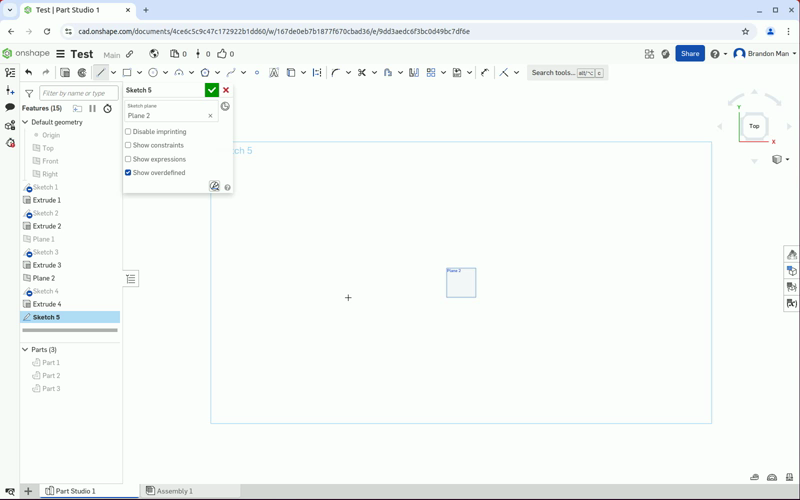
click(348, 297)
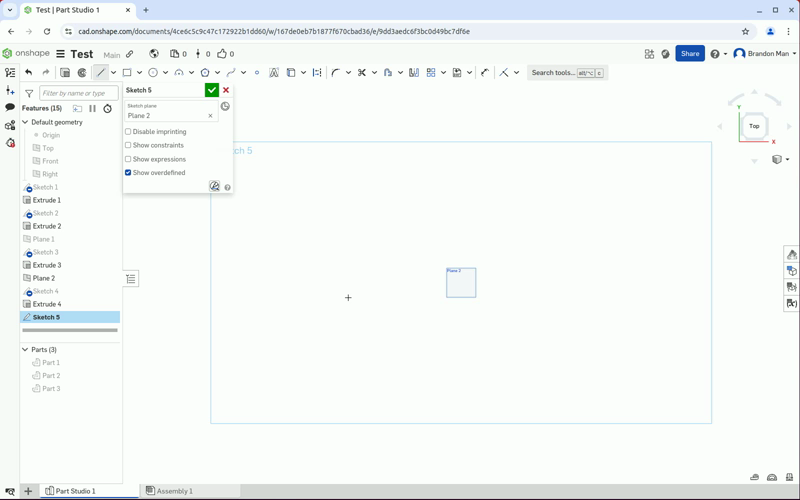
key_up(shift)
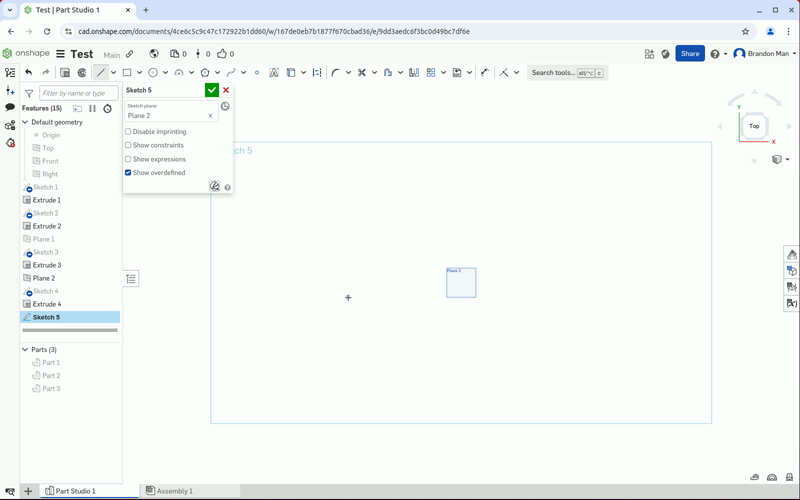
key_down(shift)
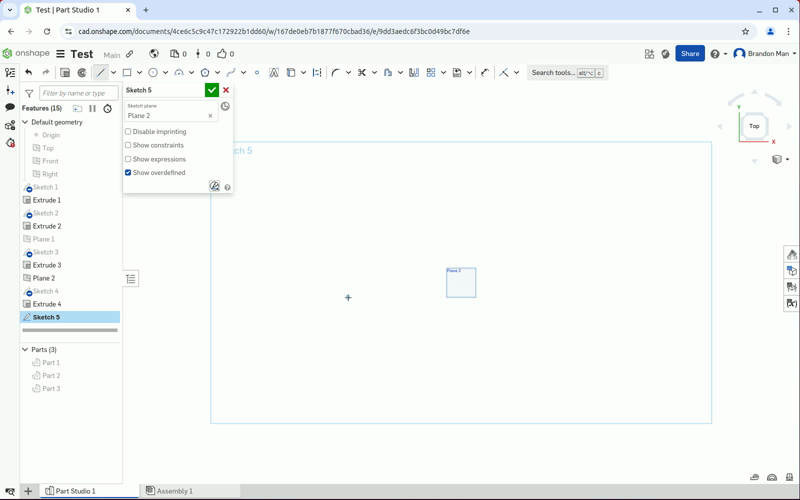
mouse_move(378, 297)
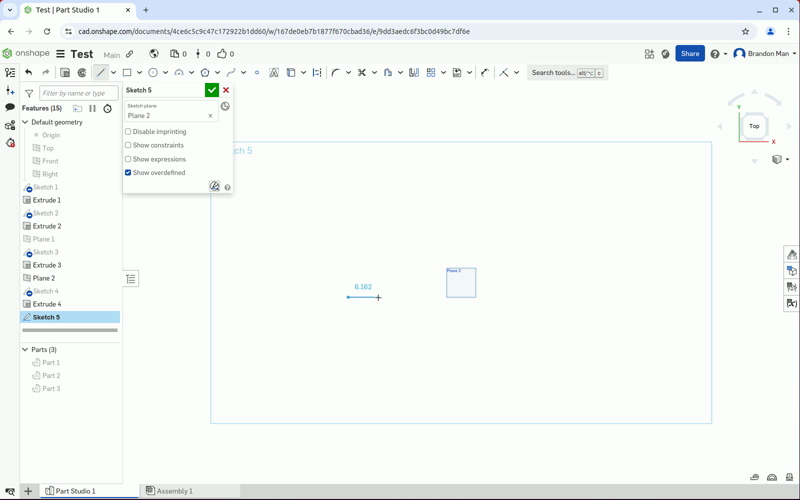
mouse_move(377, 297)
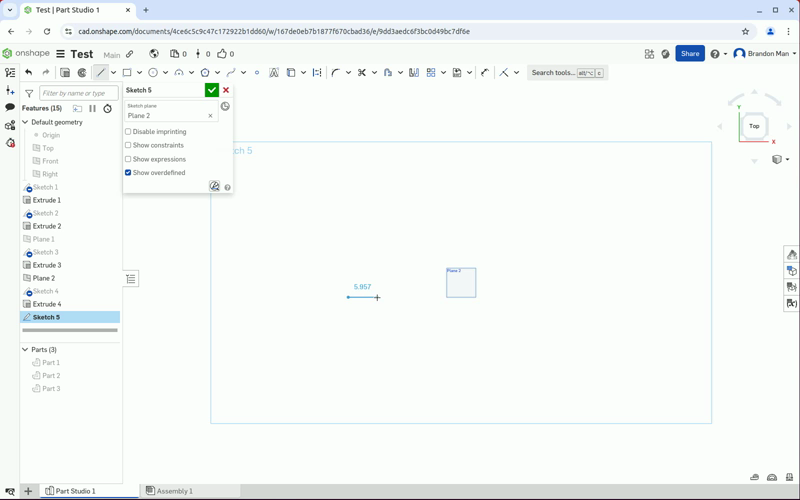
click(377, 297)
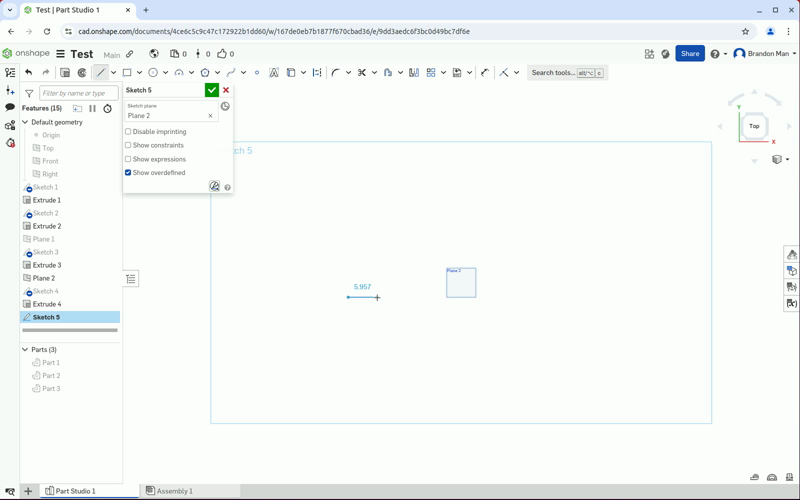
key_up(shift)
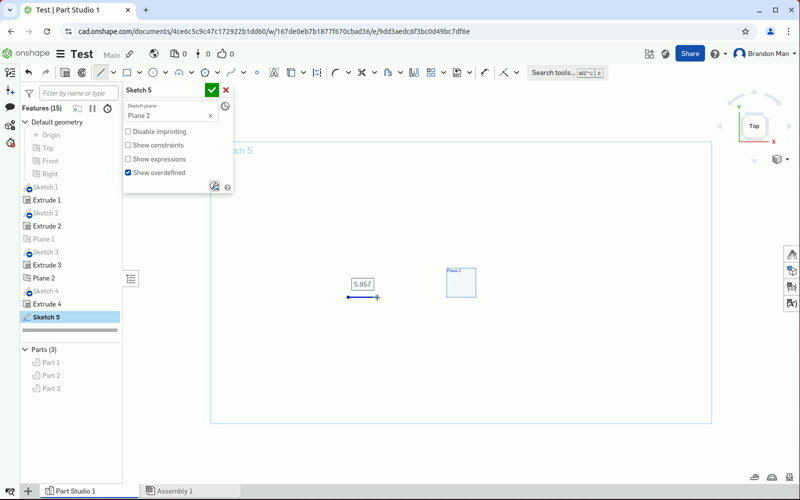
key_down(shift)
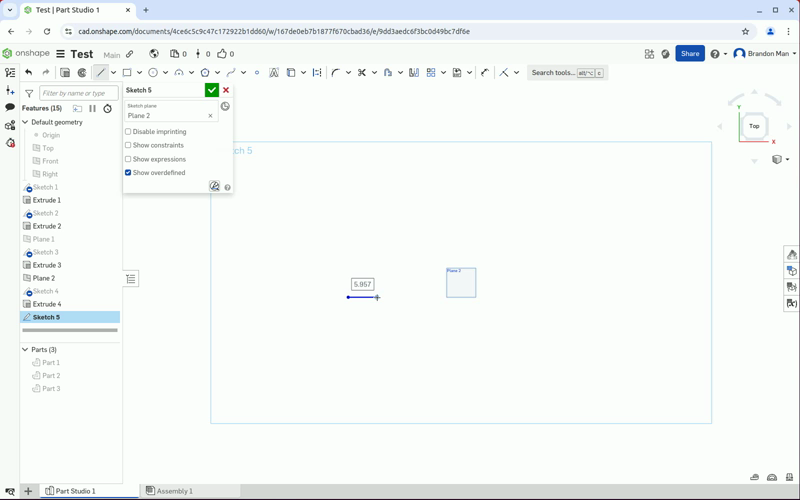
mouse_move(407, 297)
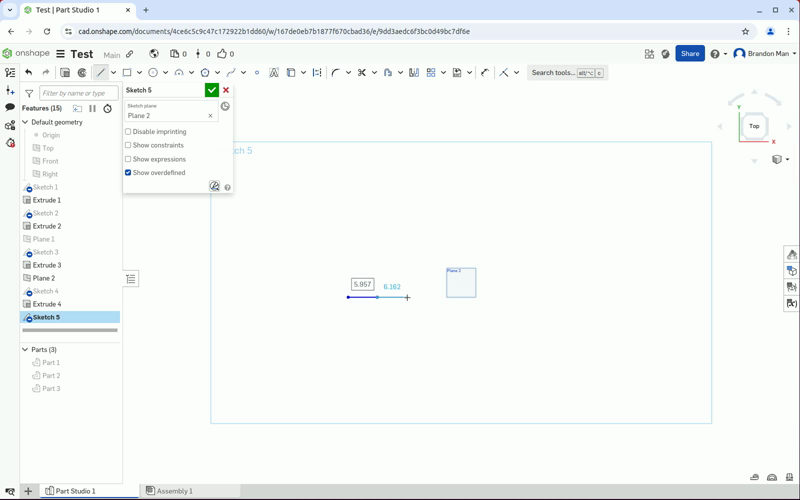
mouse_move(377, 282)
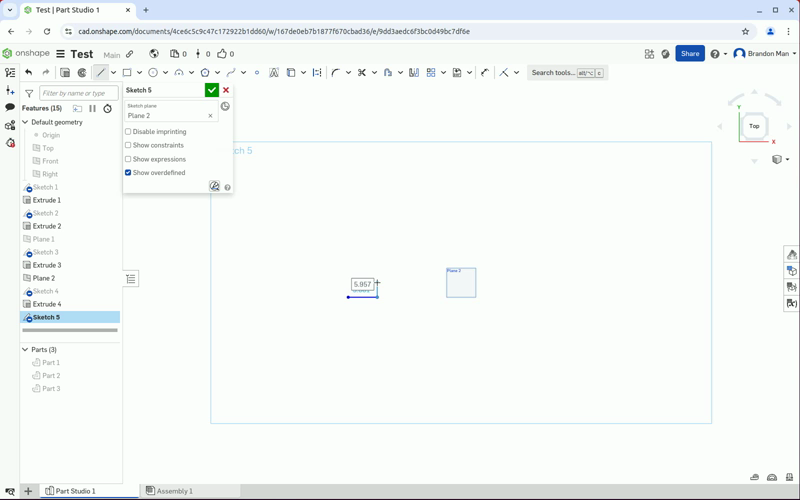
click(377, 282)
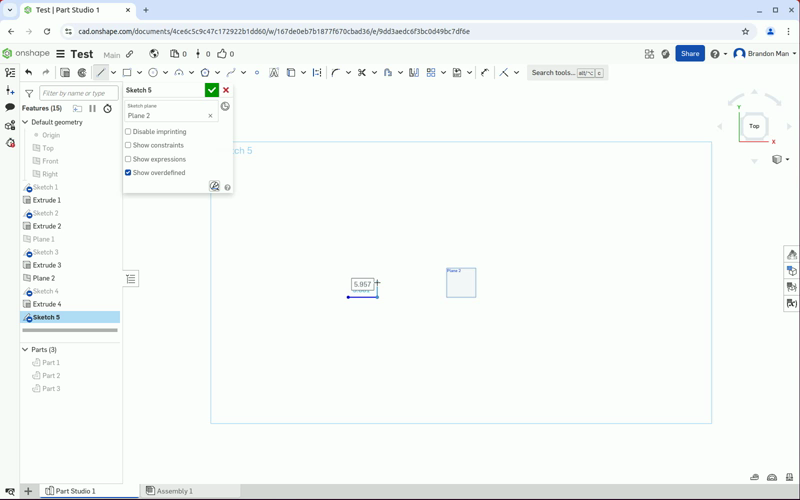
key_up(shift)
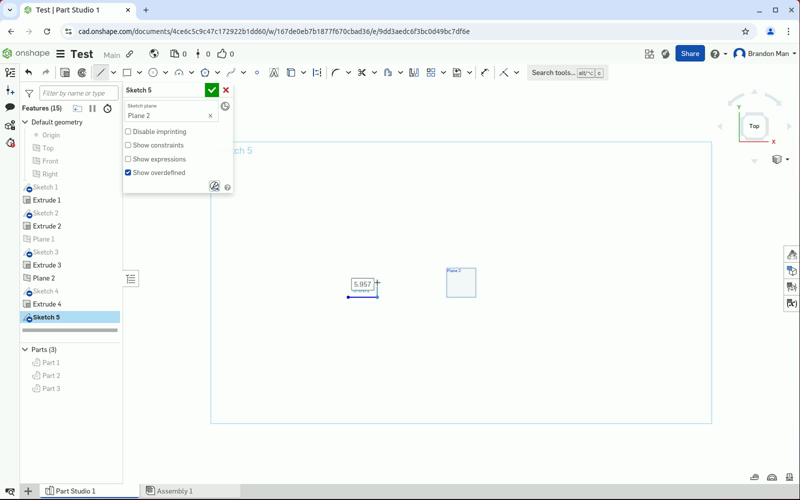
key_down(shift)
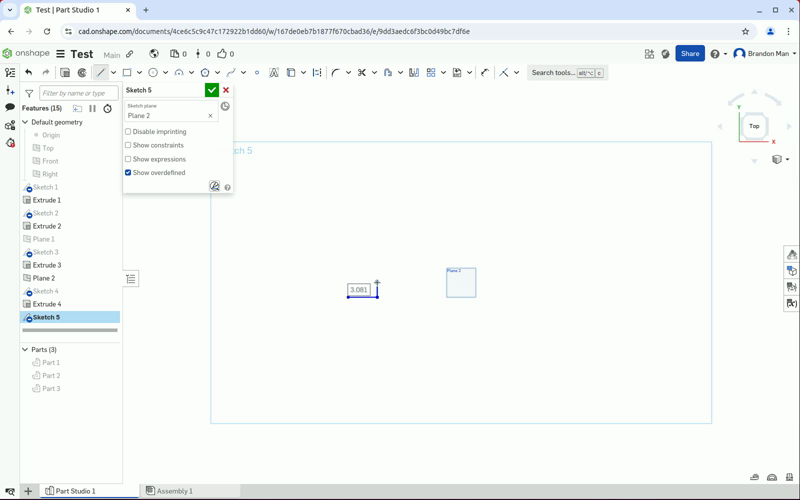
mouse_move(407, 282)
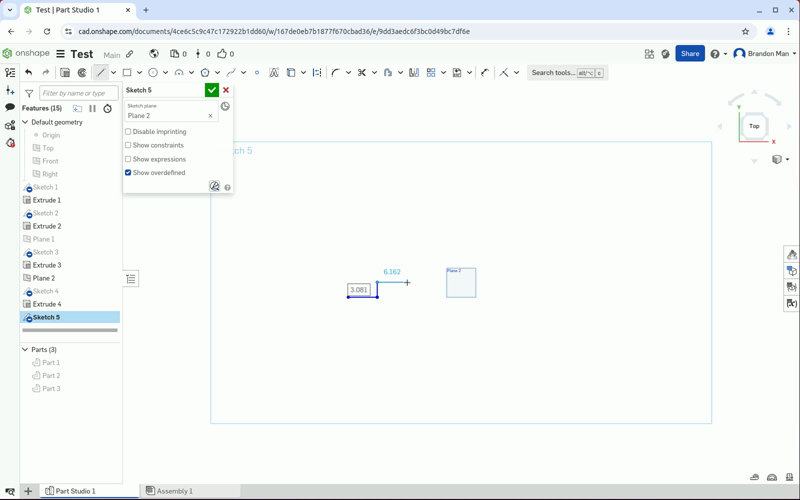
mouse_move(348, 282)
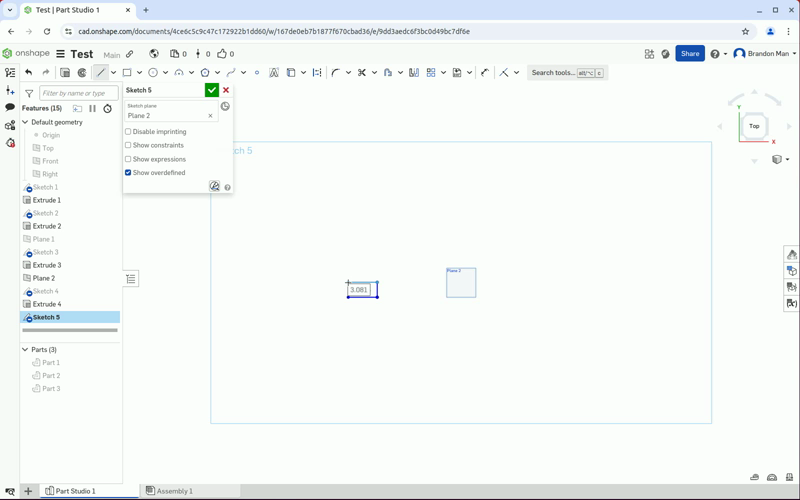
click(348, 282)
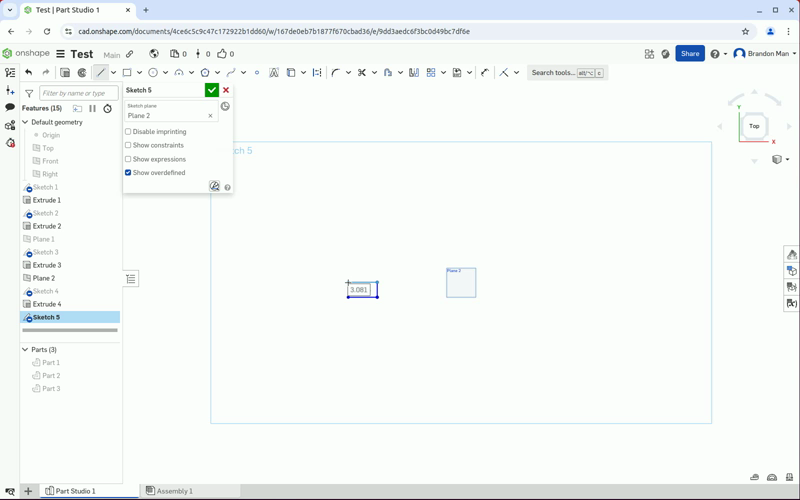
key_up(shift)
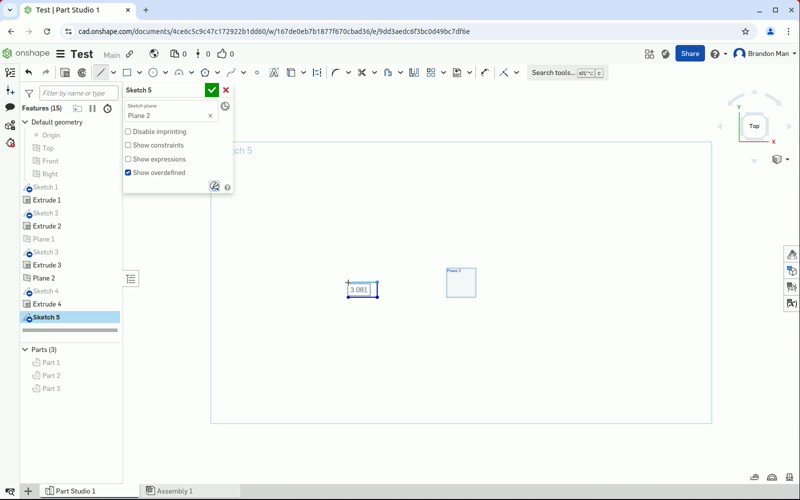
mouse_move(378, 282)
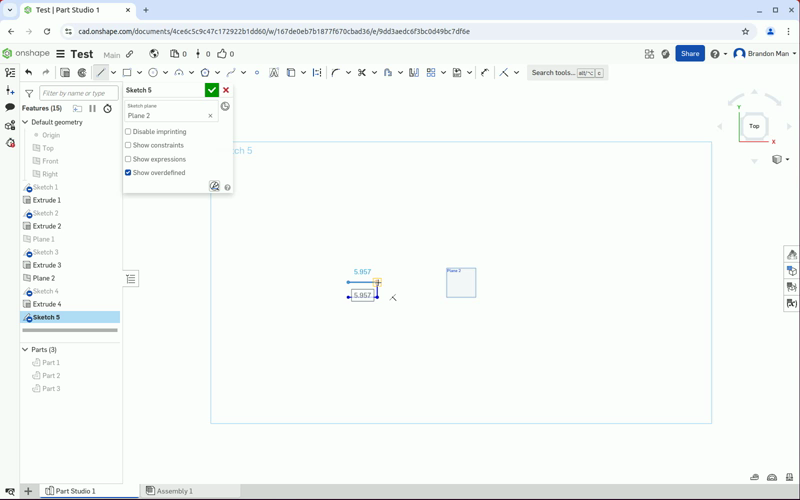
key_down(shift)
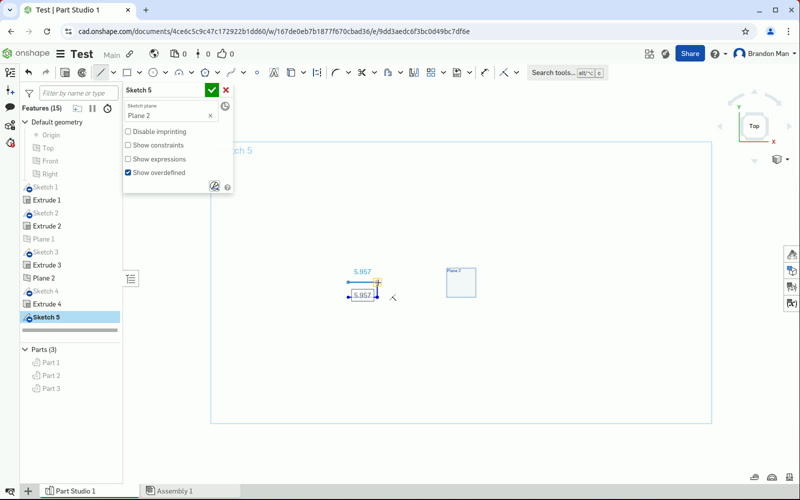
mouse_move(348, 297)
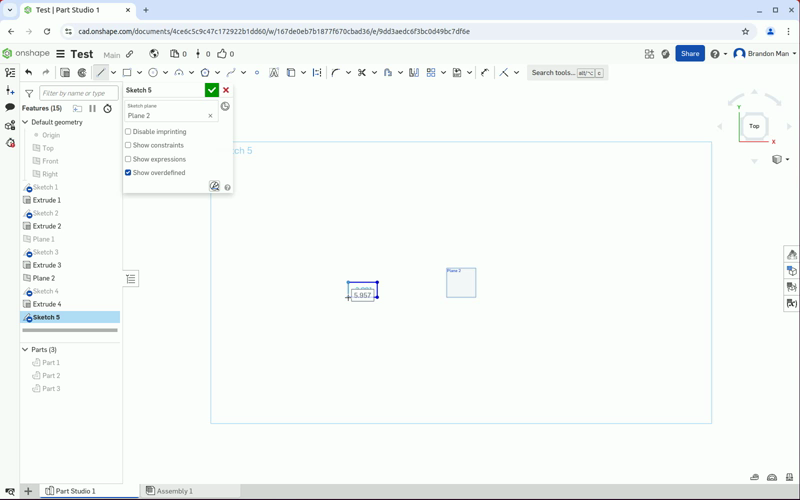
key_up(shift)
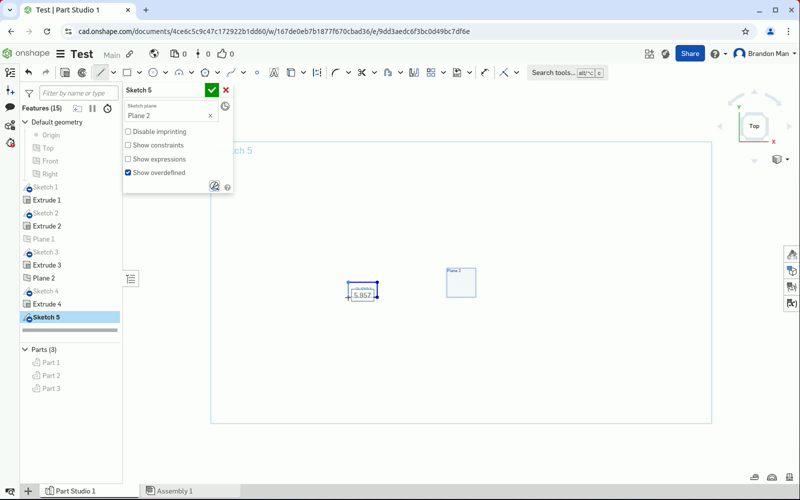
click(348, 297)
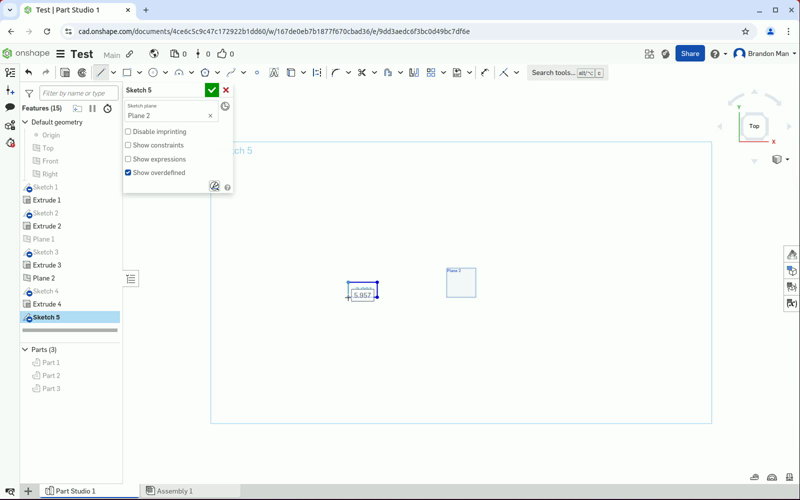
key(esc)
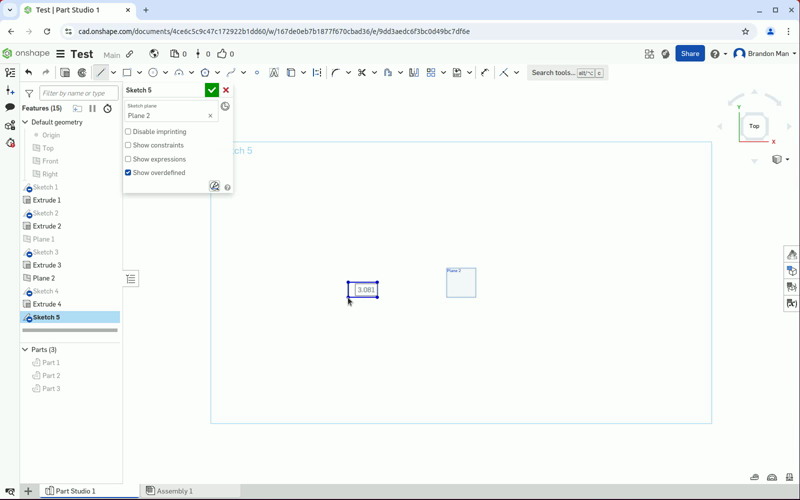
mouse_move(364, 285)
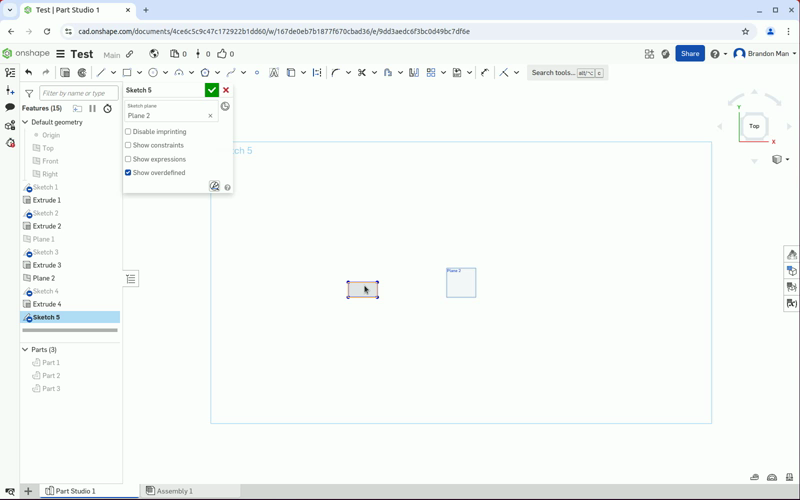
scroll(6)
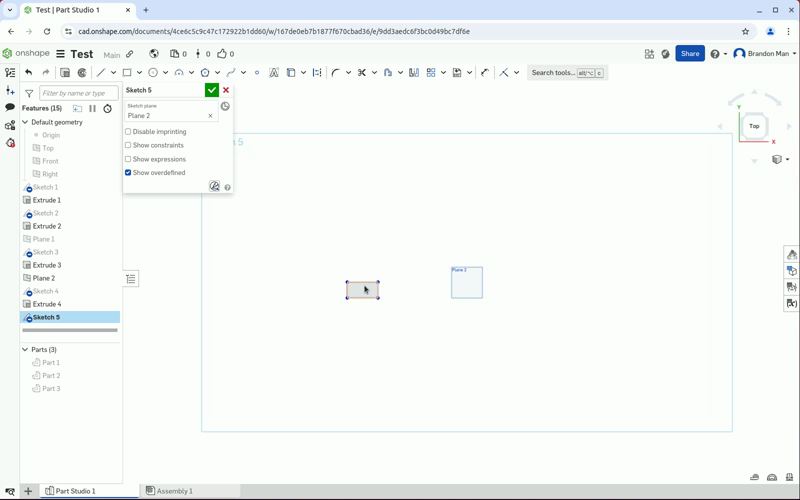
scroll(6)
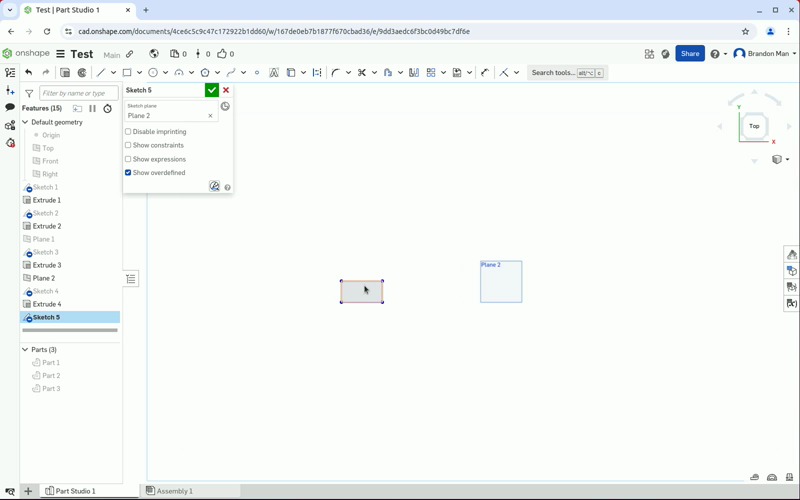
scroll(6)
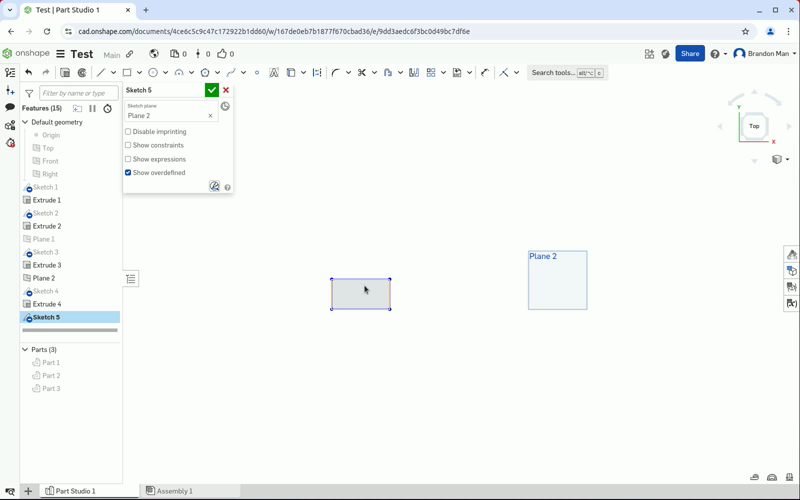
scroll(6)
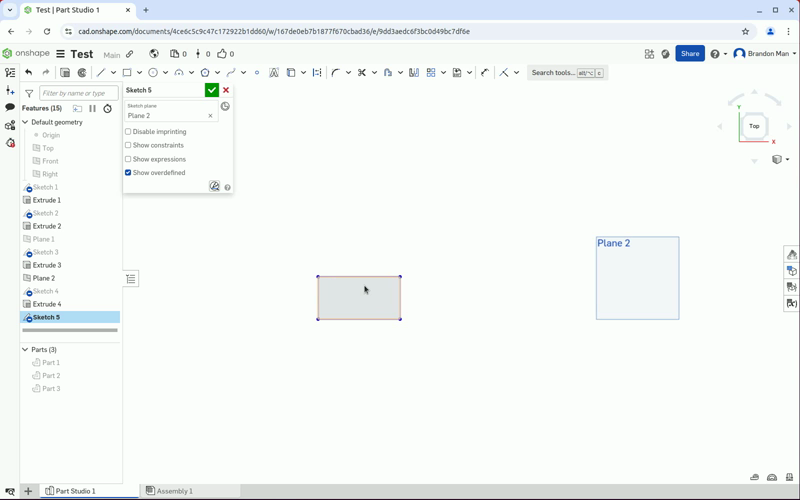
scroll(6)
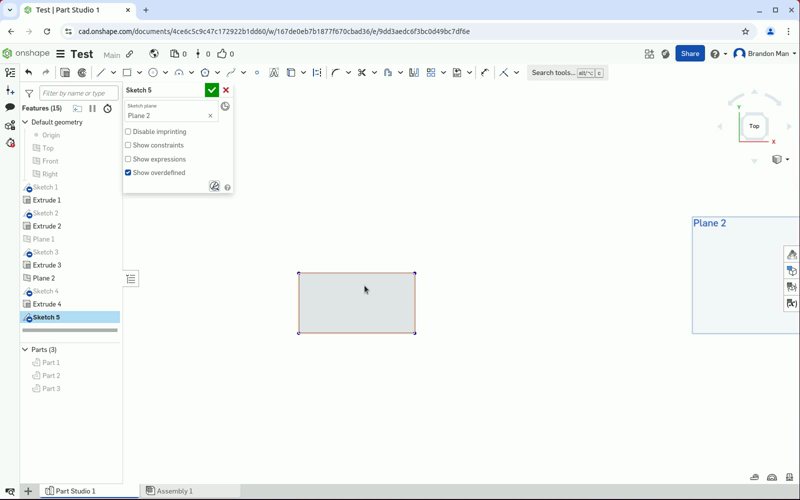
scroll(6)
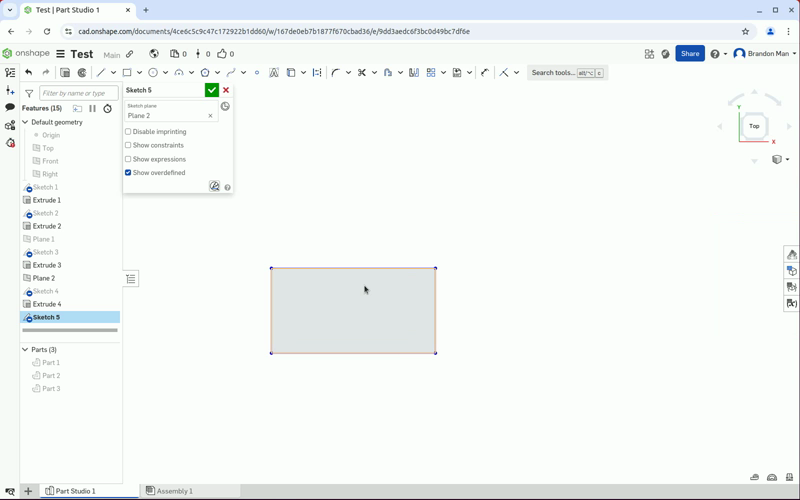
scroll(6)
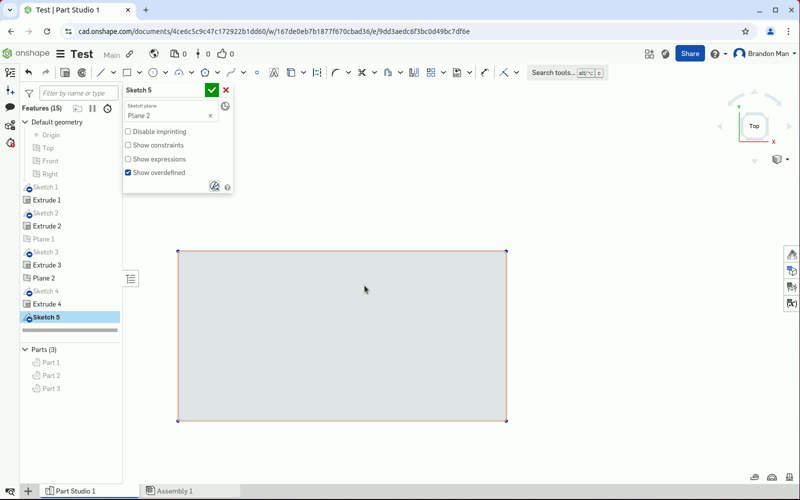
click(364, 285)
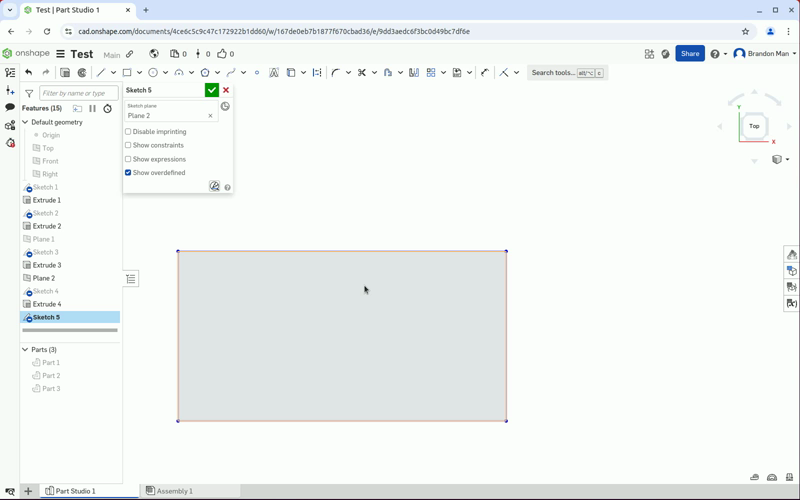
scroll(-6)
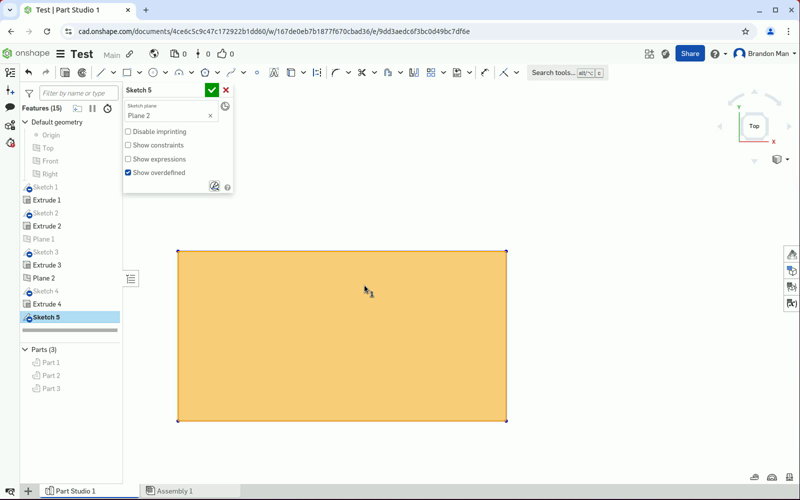
scroll(-6)
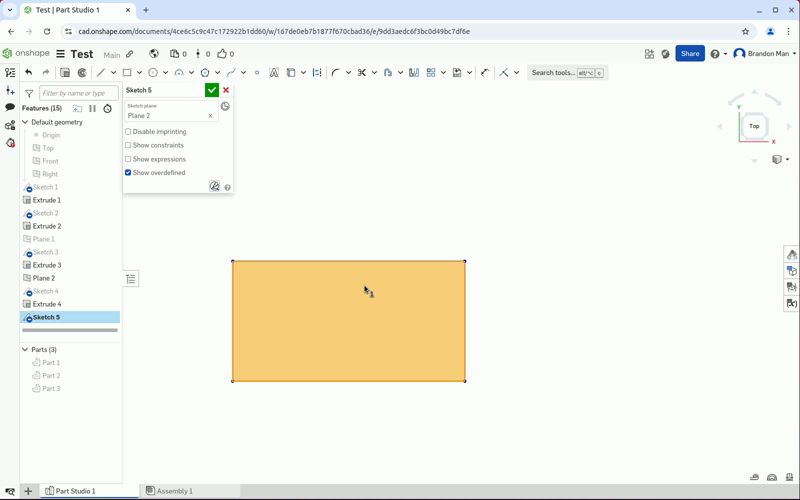
scroll(-6)
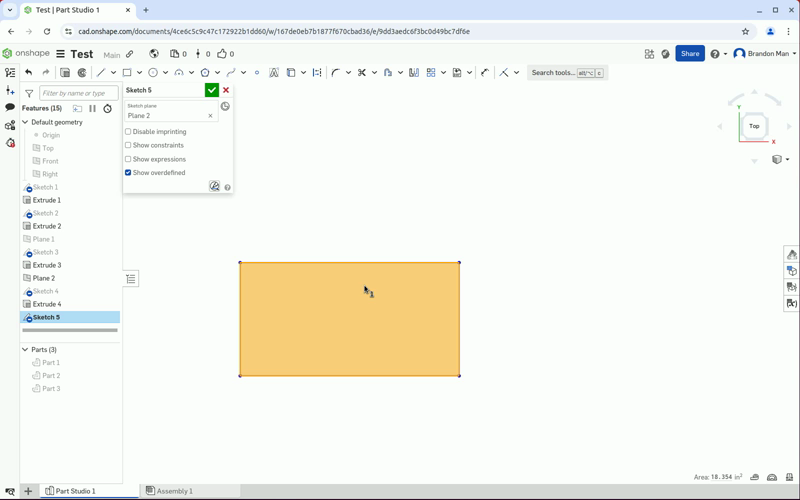
scroll(-6)
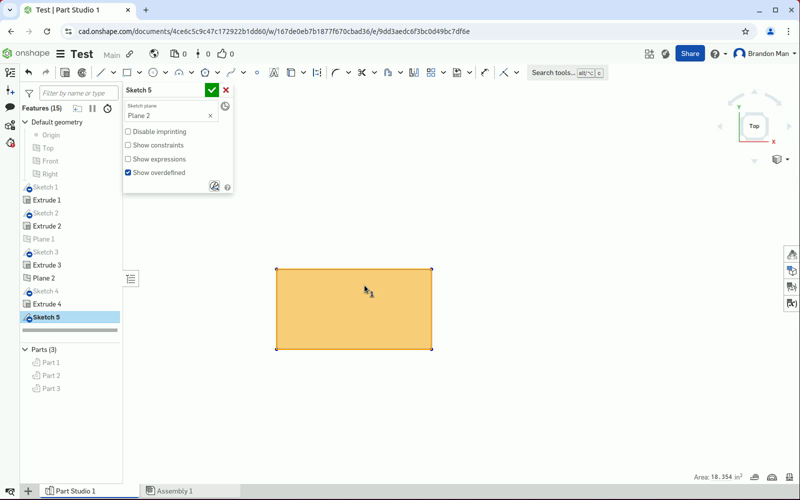
scroll(-6)
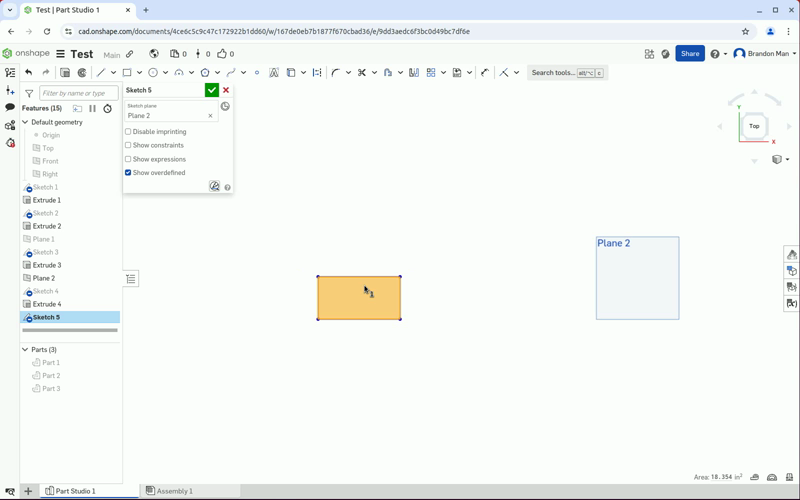
scroll(-6)
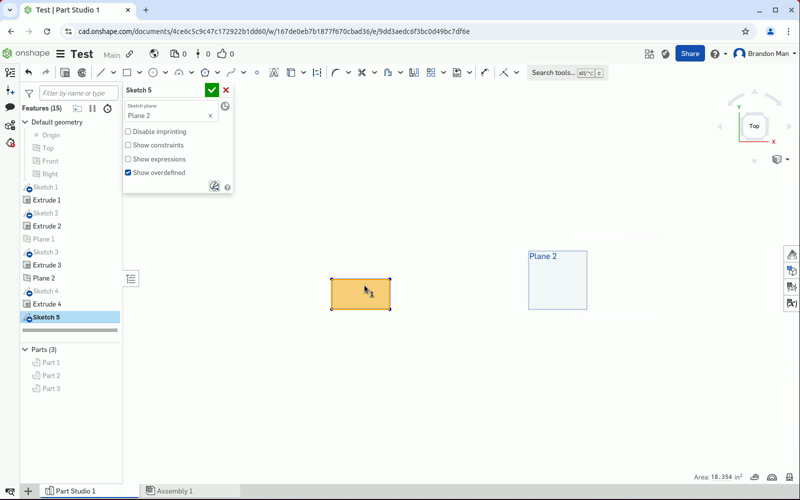
scroll(-6)
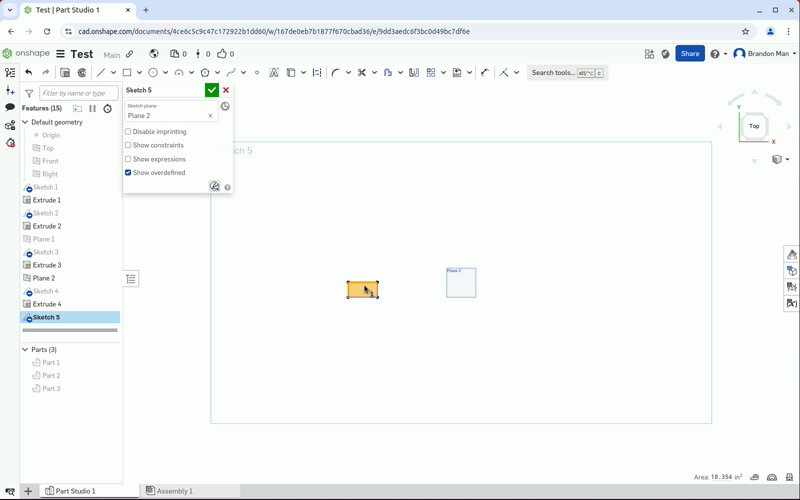
mouse_move(73, 352)
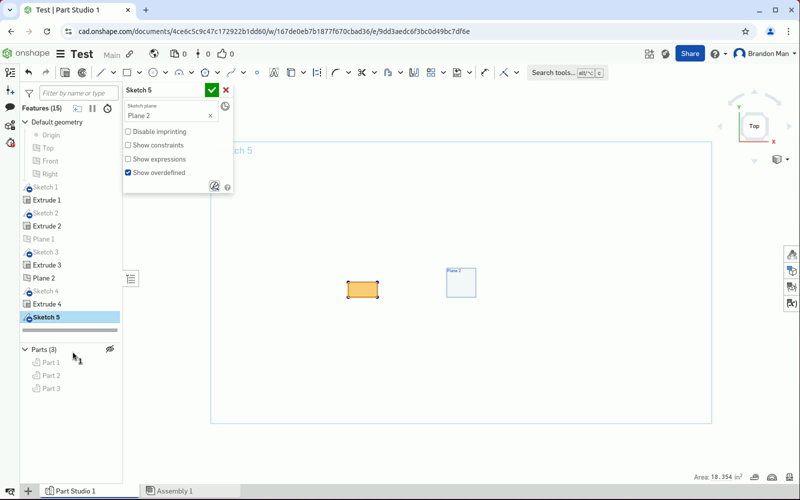
key(shift+y)
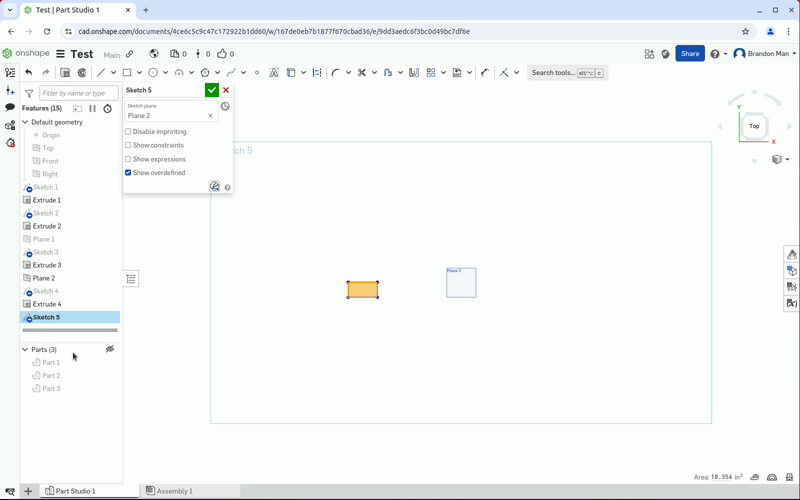
key(shift+e)
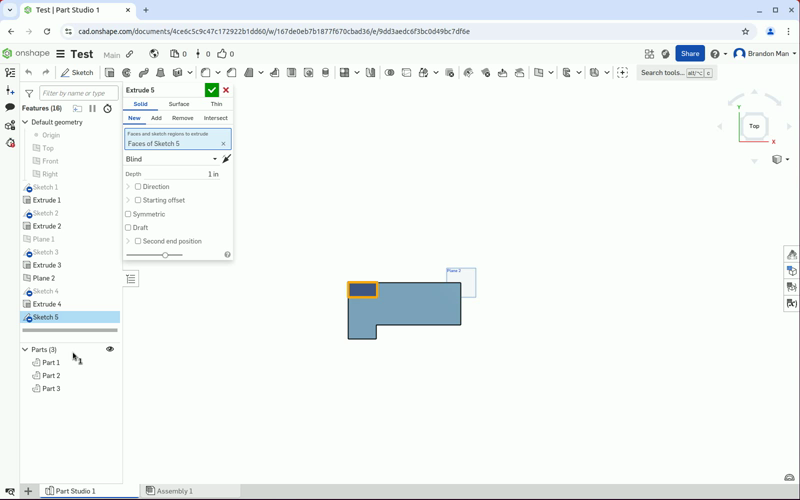
mouse_move(143, 106)
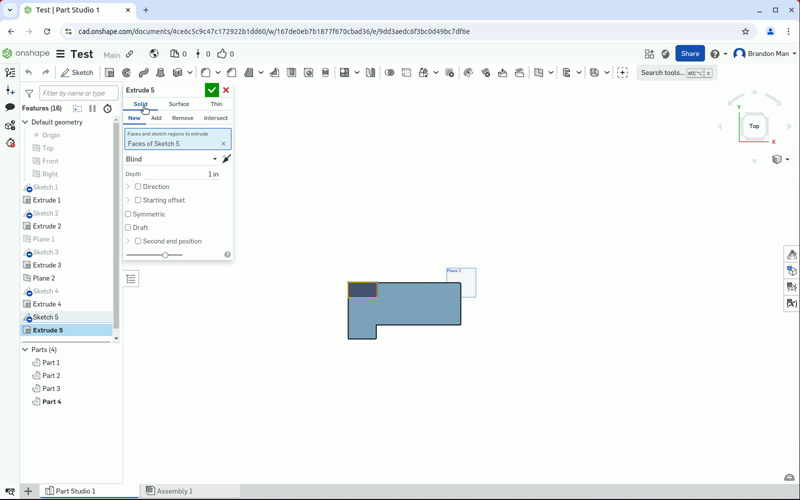
click(143, 106)
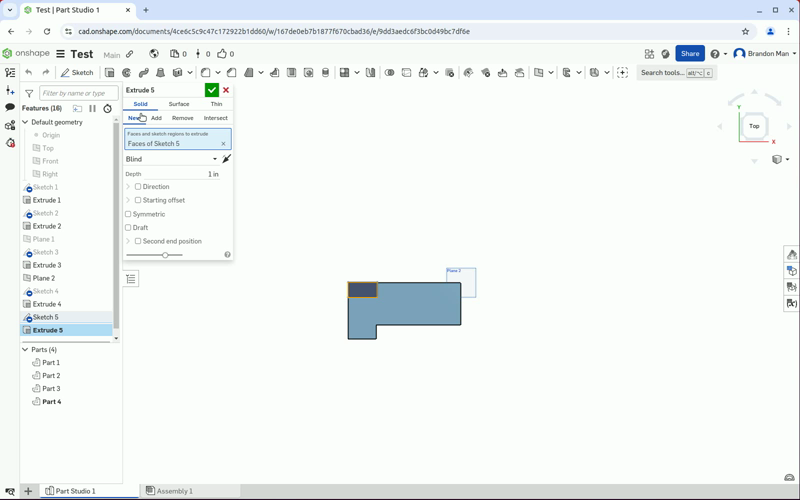
mouse_move(137, 120)
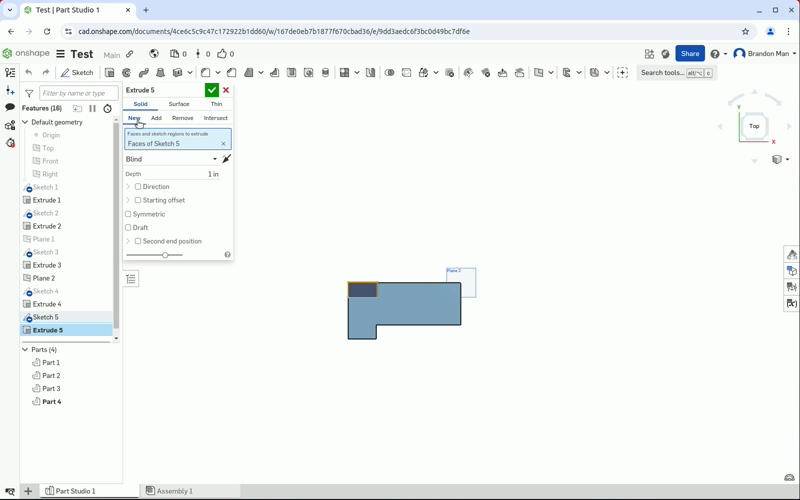
click(137, 120)
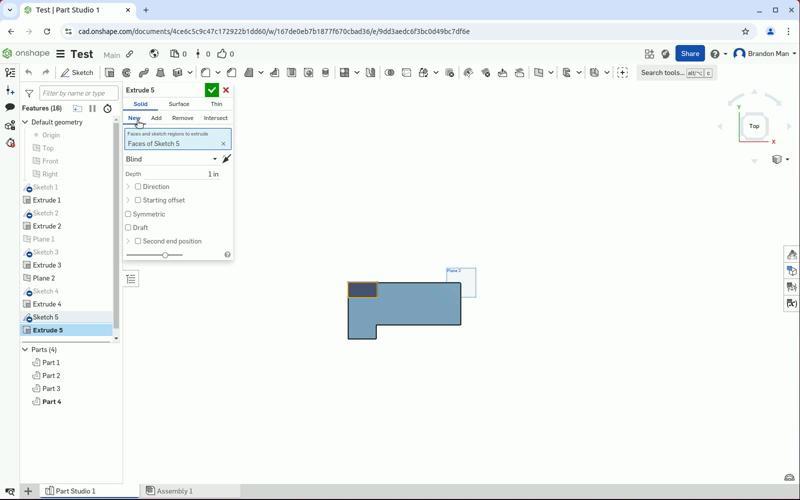
key(tab, 4)
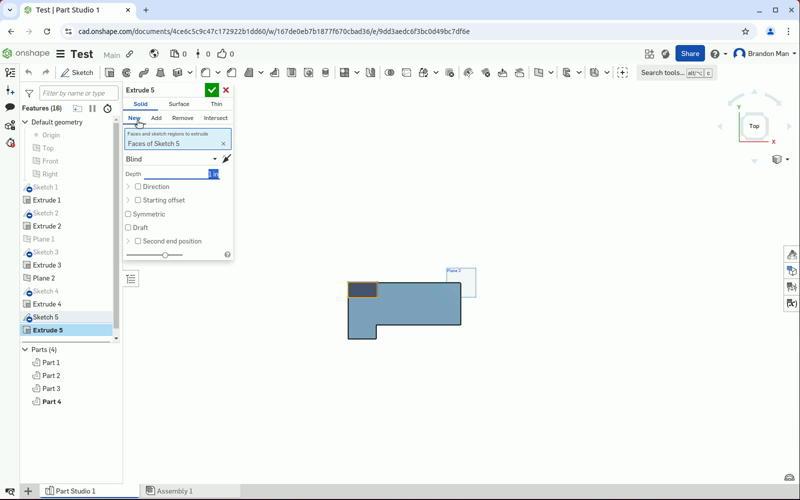
text(5.777)
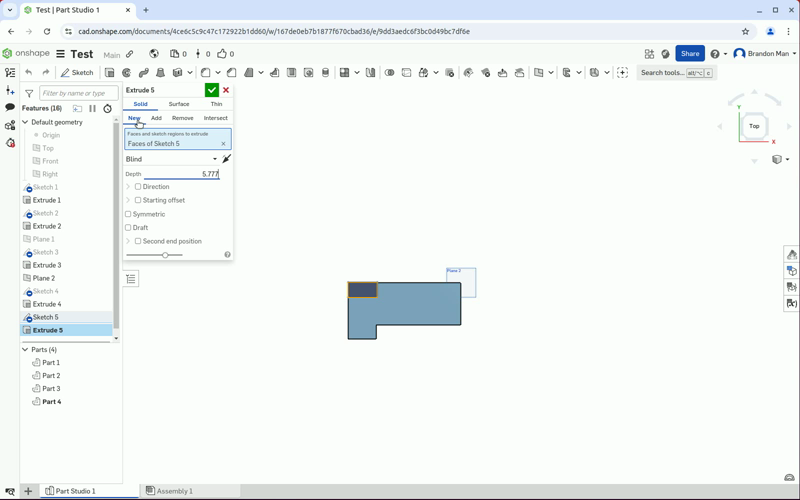
key(enter)
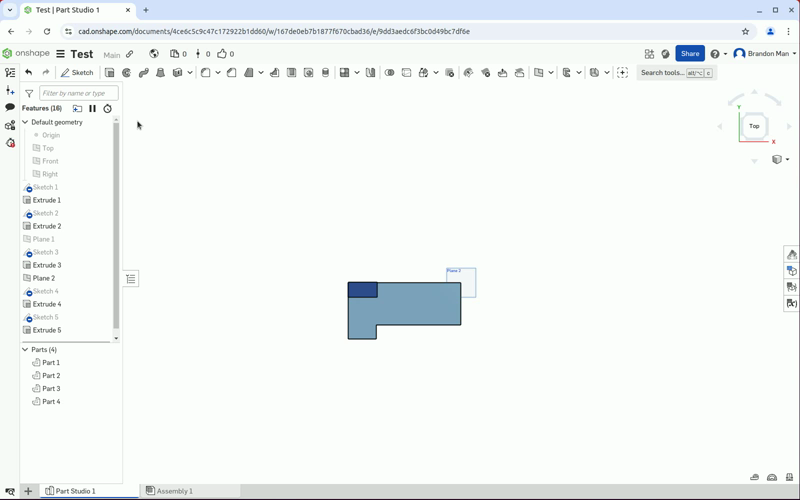
key(shift+h)
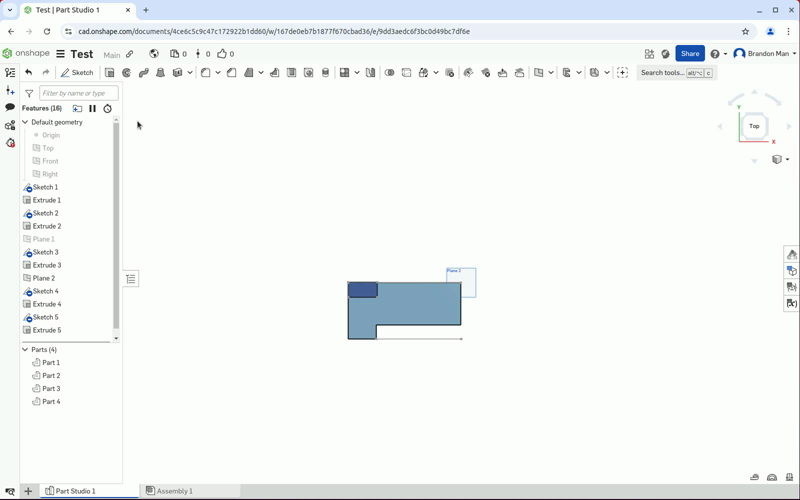
key(shift+h)
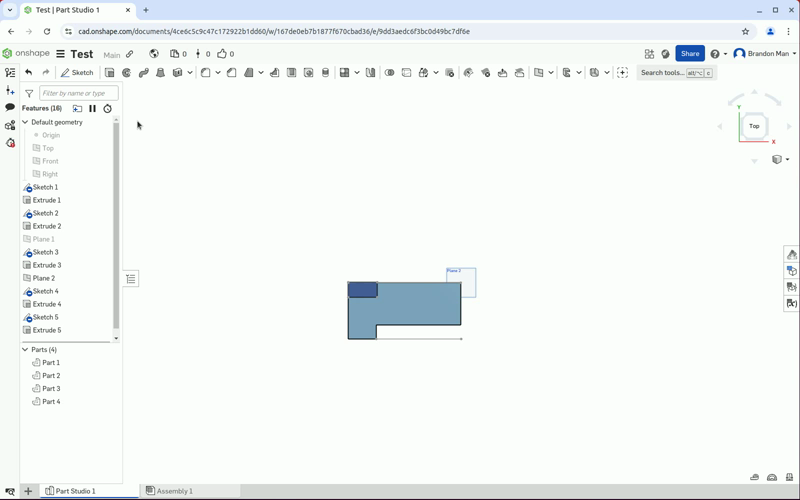
key(shift+7)
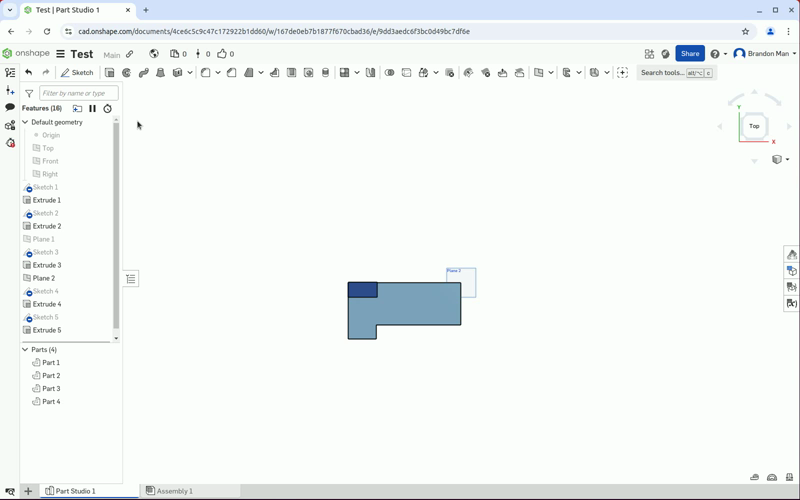
key(up, 3)
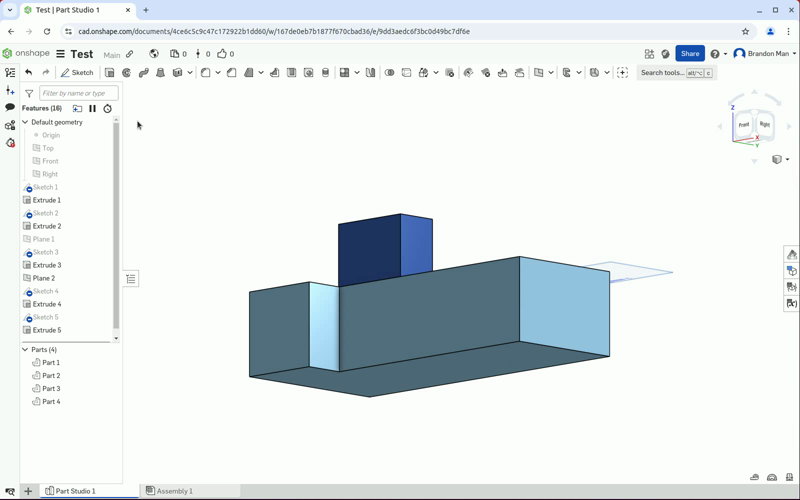
key(left, 3)
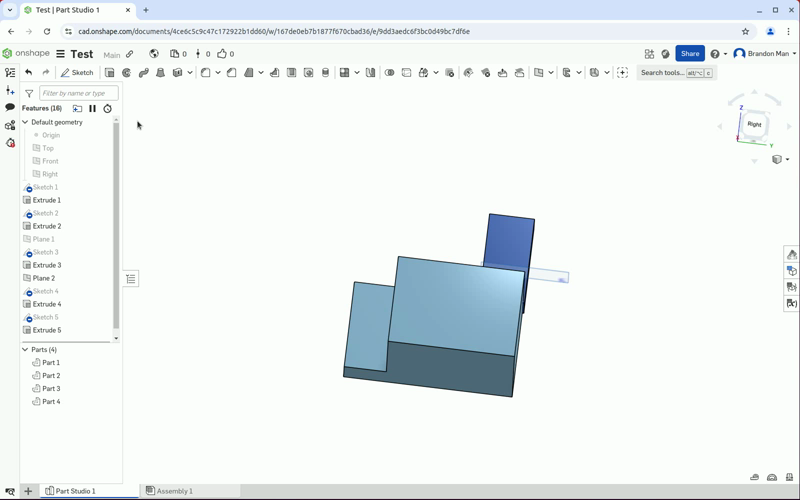
key(right, 3)
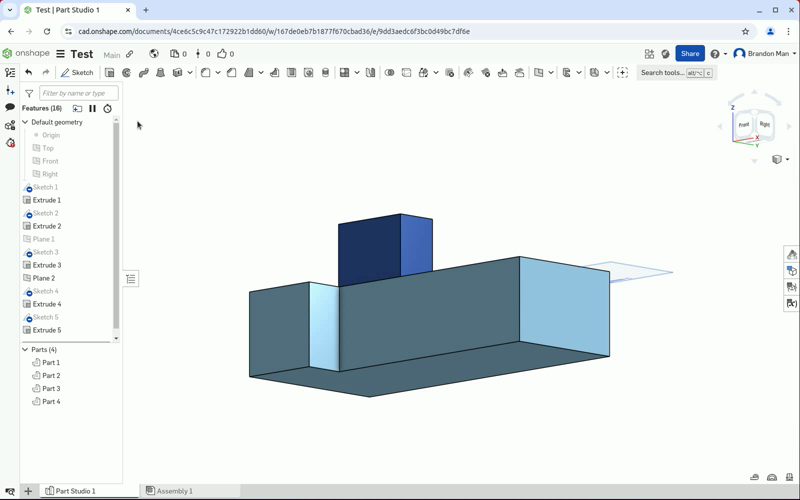
key(down, 3)
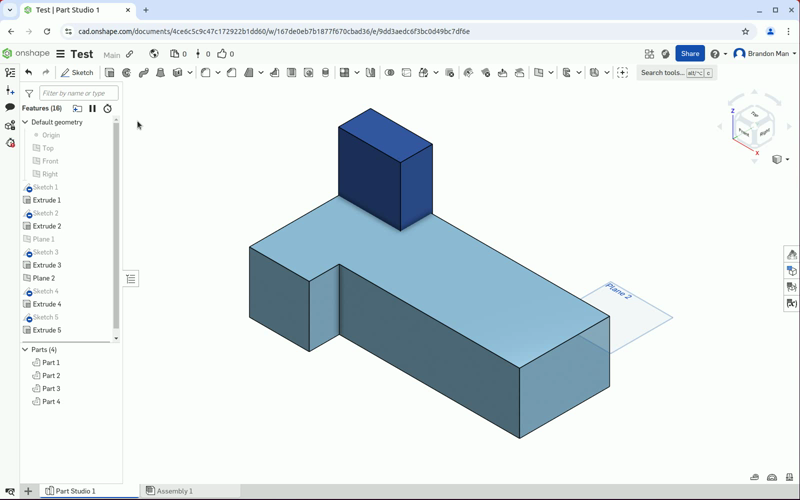
mouse_move(69, 189)
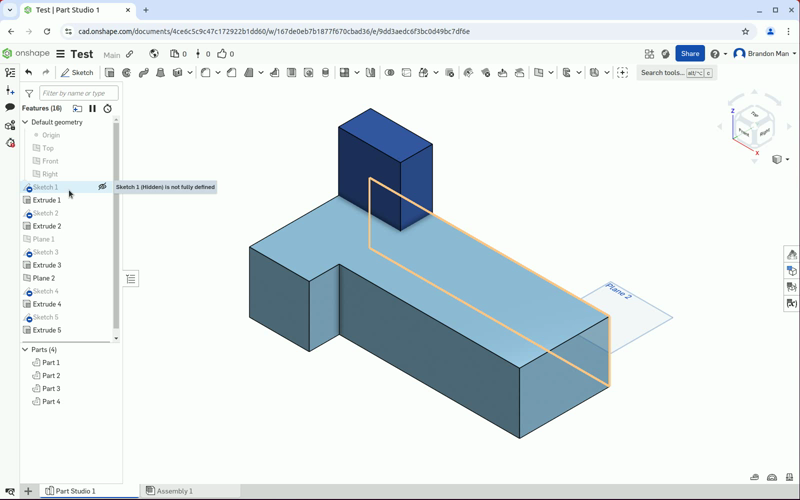
click(69, 189)